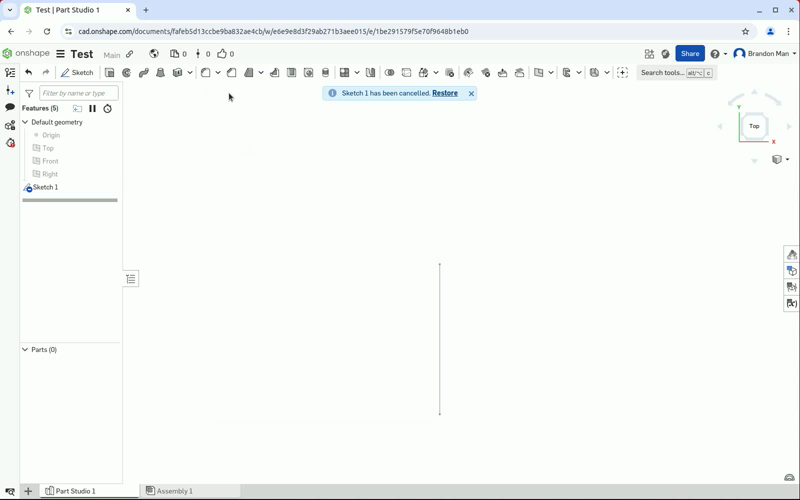
key(shift+h)
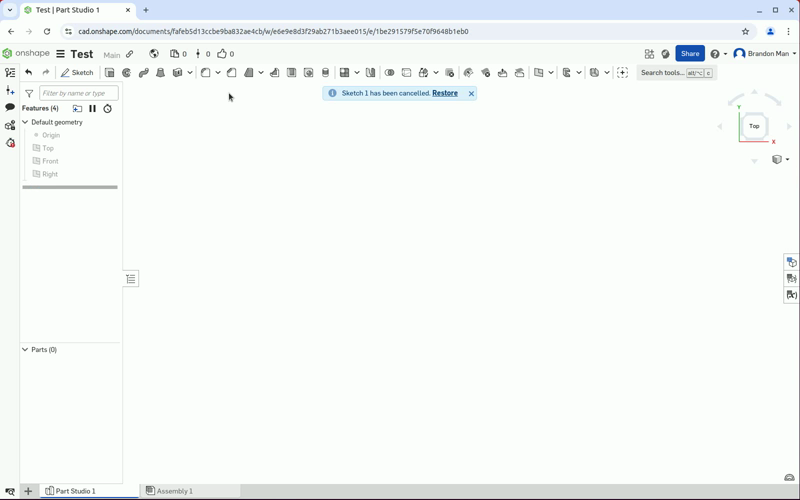
mouse_move(73, 352)
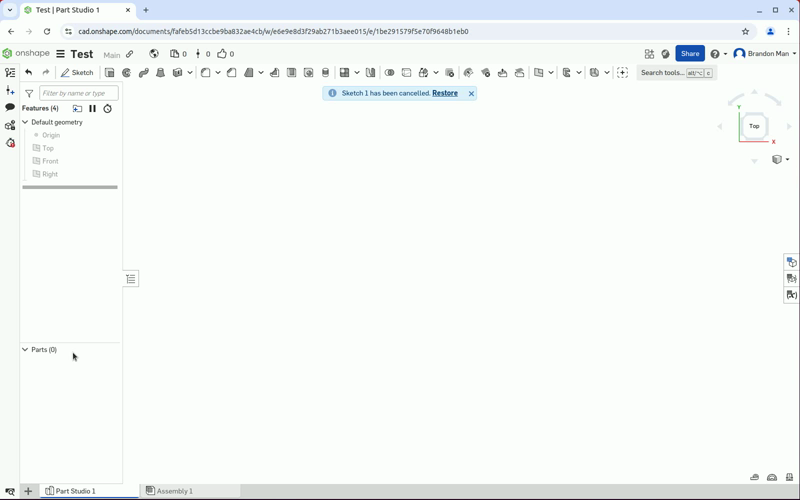
key(y)
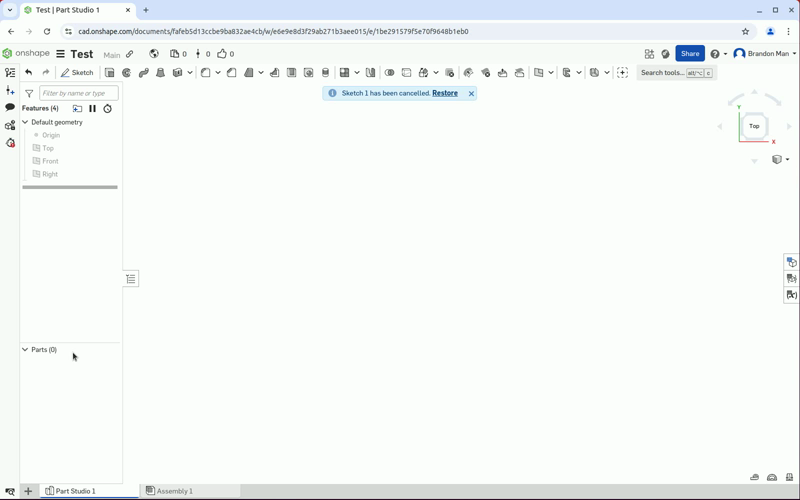
key(shift+p)
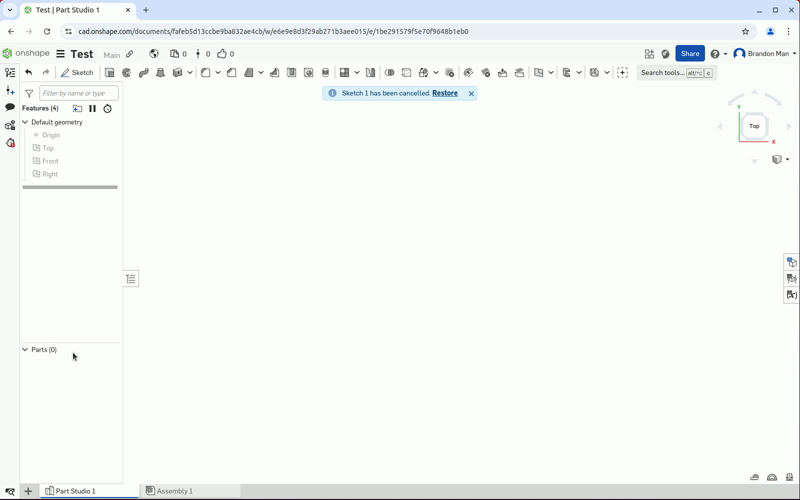
key(space)
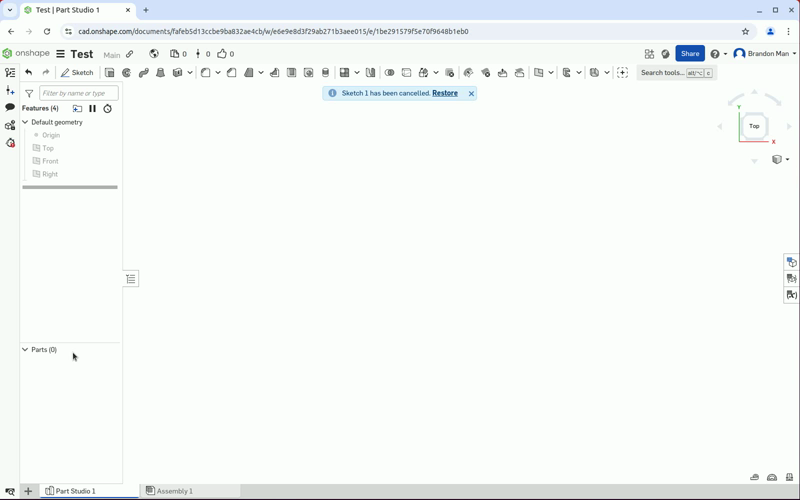
key_down(shift)
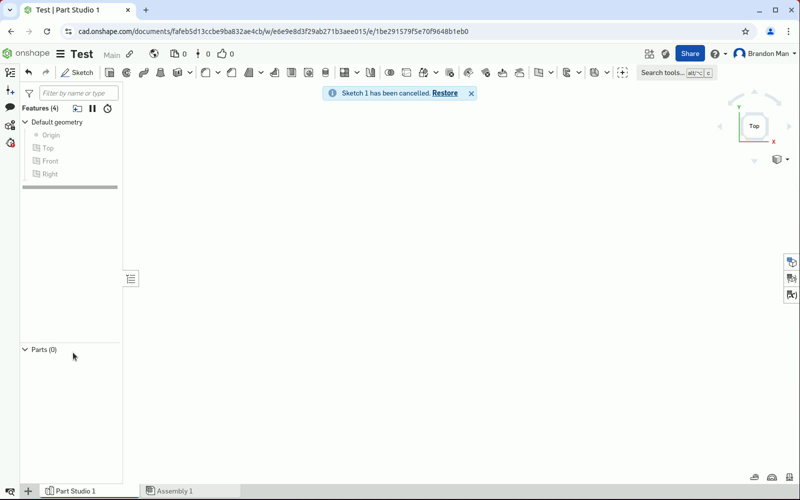
key(up)
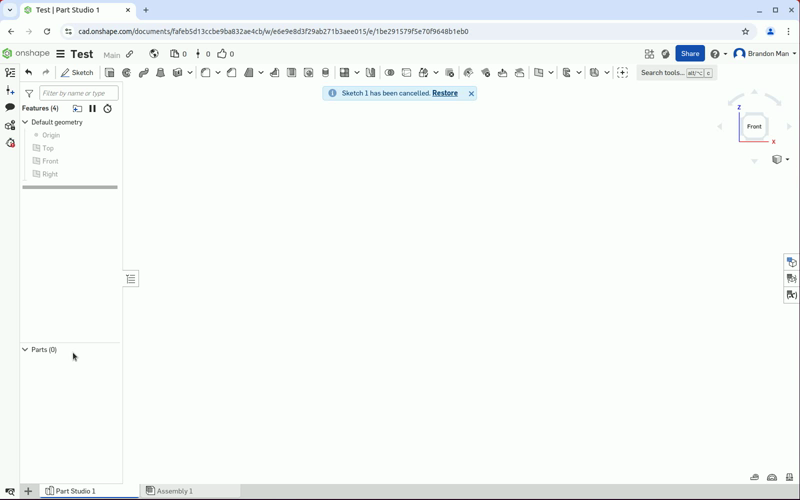
key_up(shift)
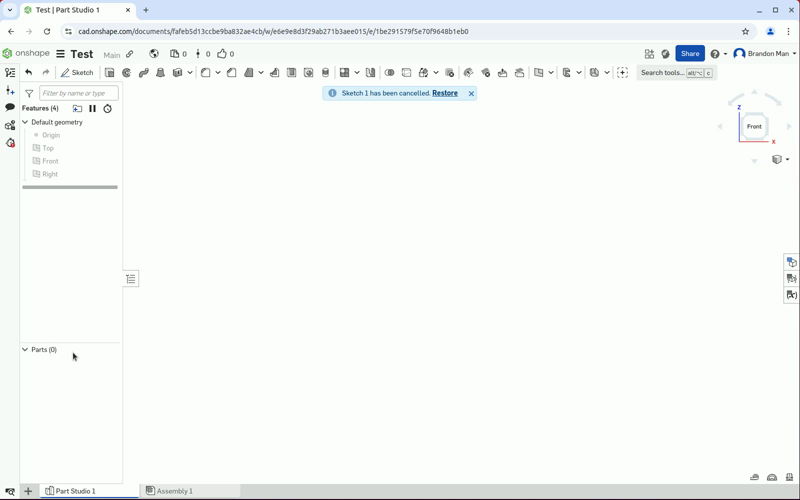
mouse_move(73, 352)
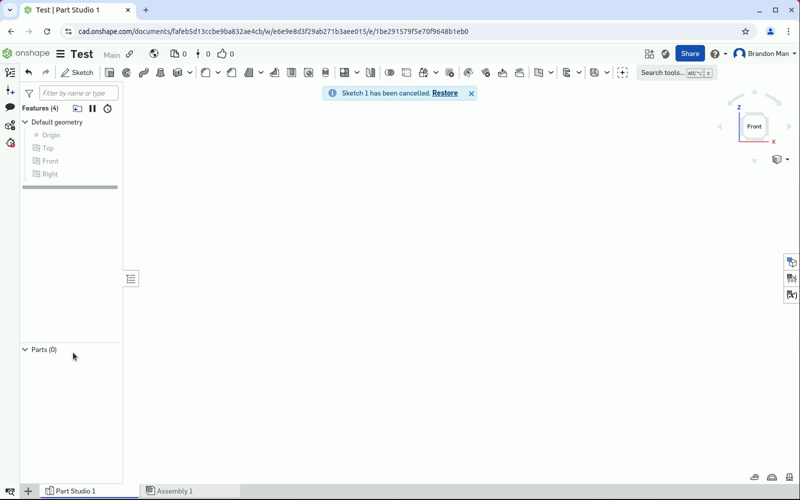
key(shift+y)
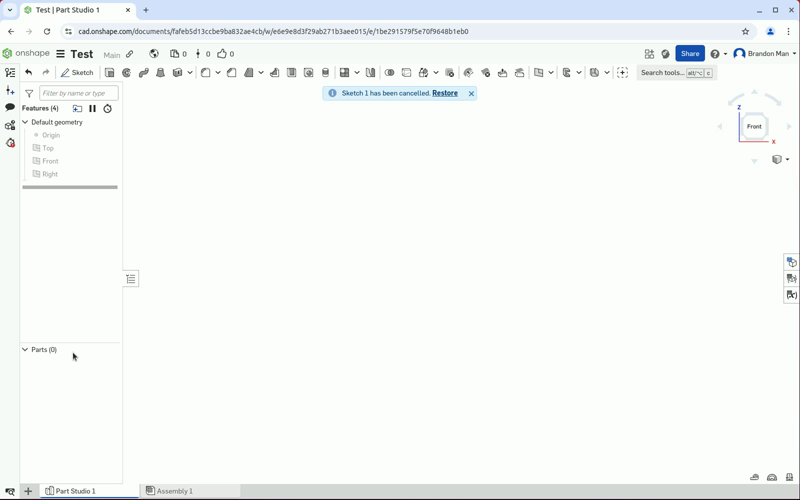
key(shift+s)
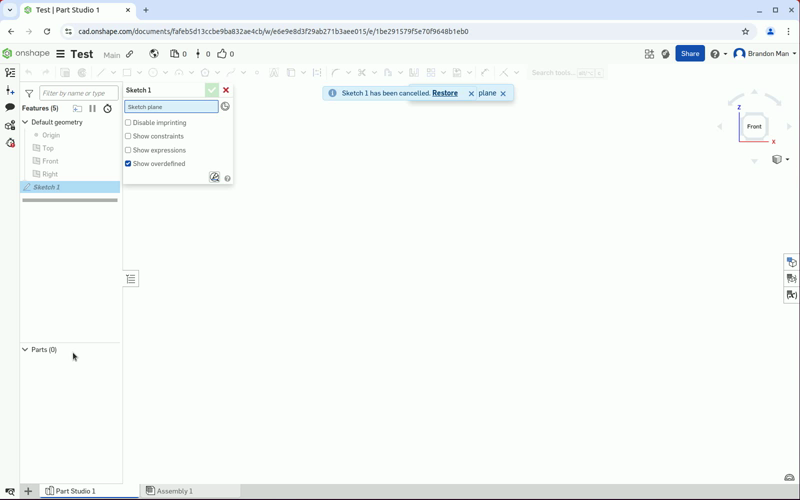
mouse_move(73, 163)
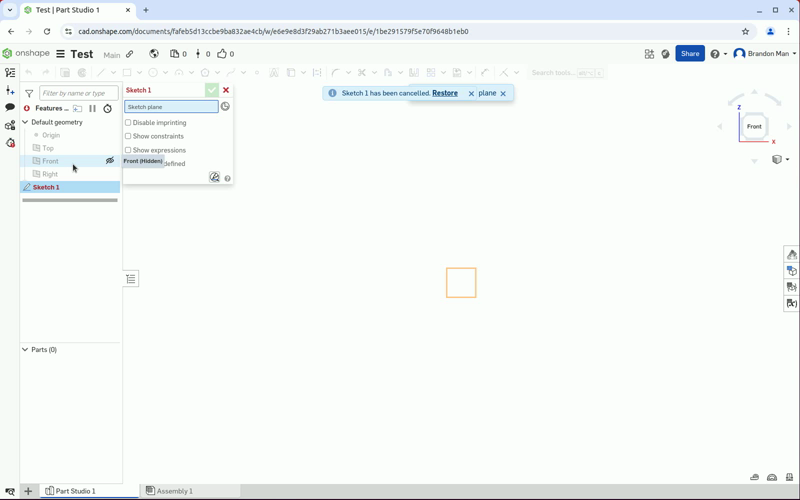
click(73, 163)
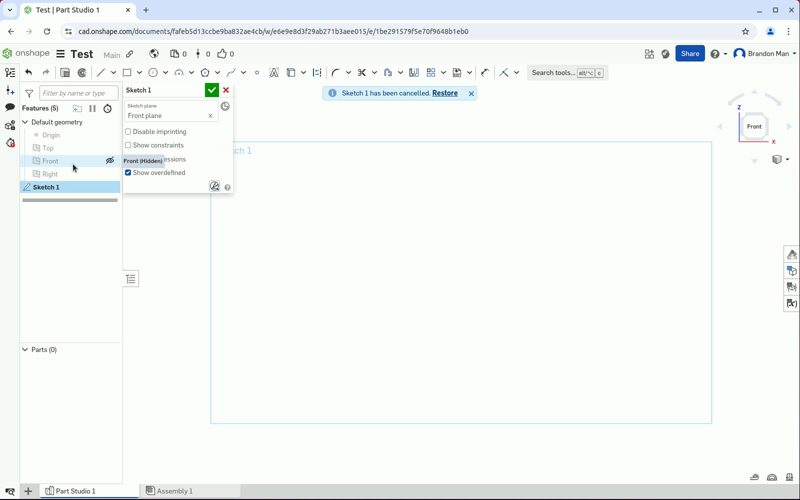
mouse_move(73, 352)
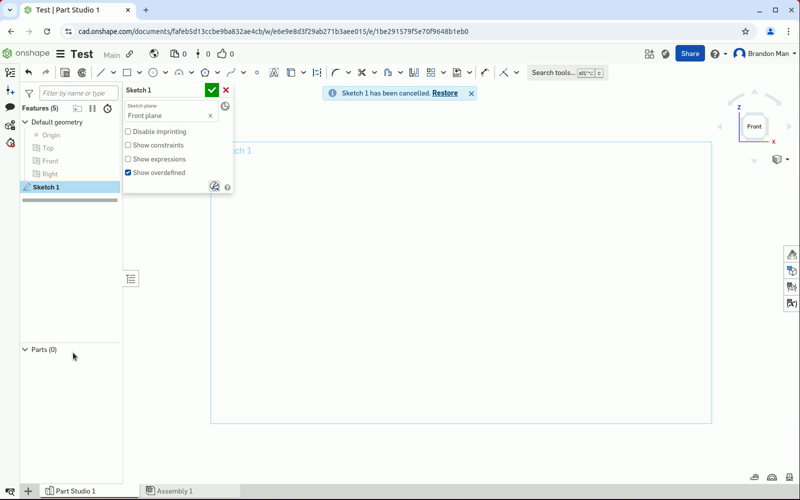
key(y)
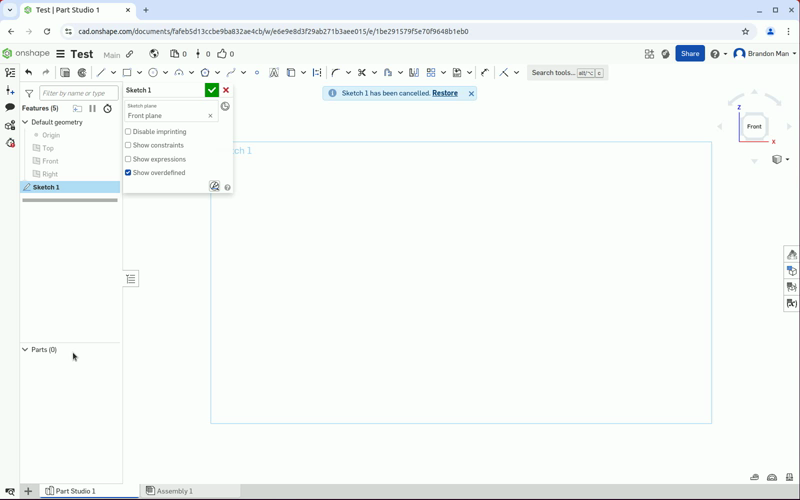
key(l)
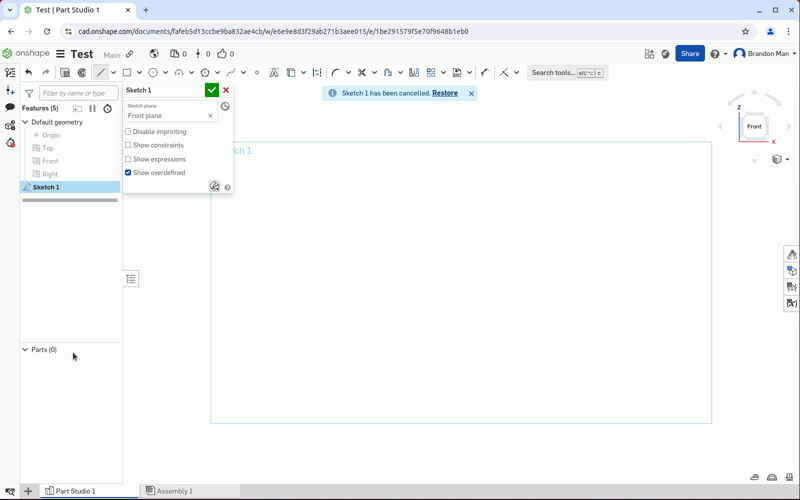
key_down(shift)
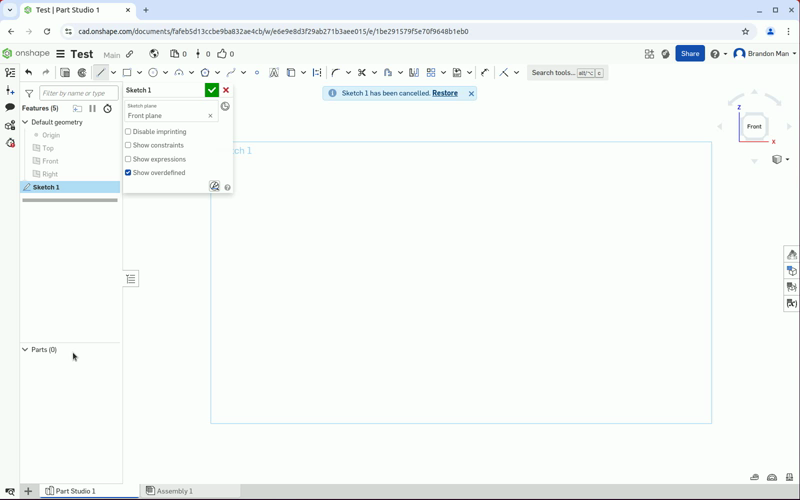
mouse_move(348, 388)
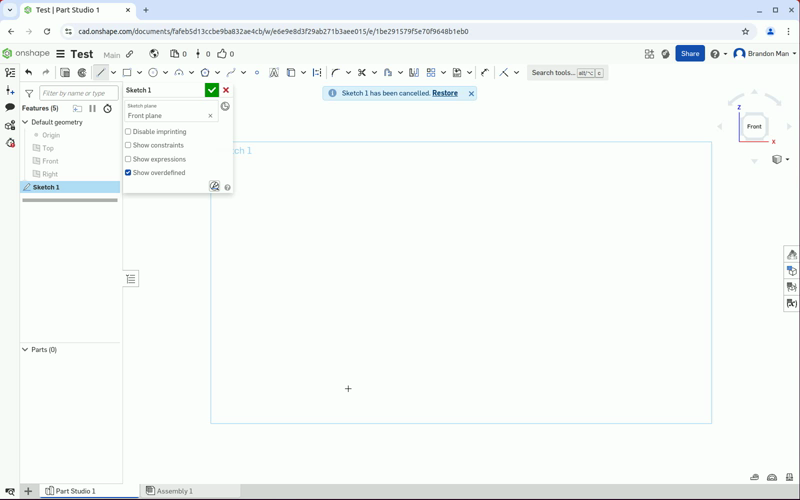
click(348, 388)
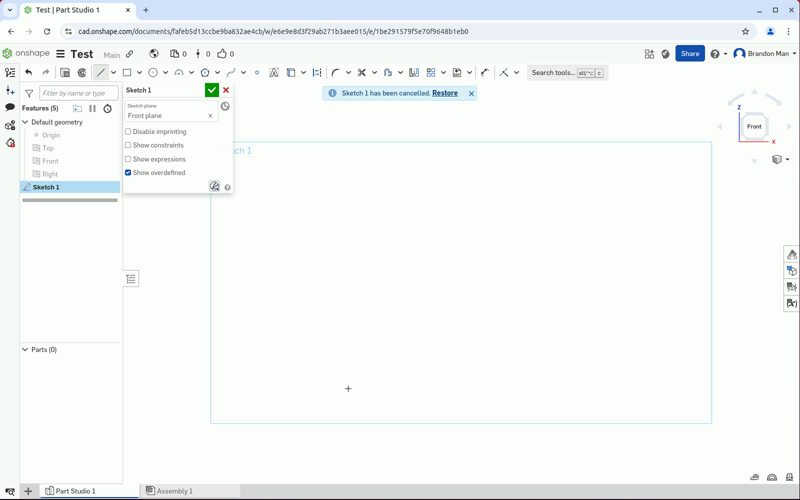
key_up(shift)
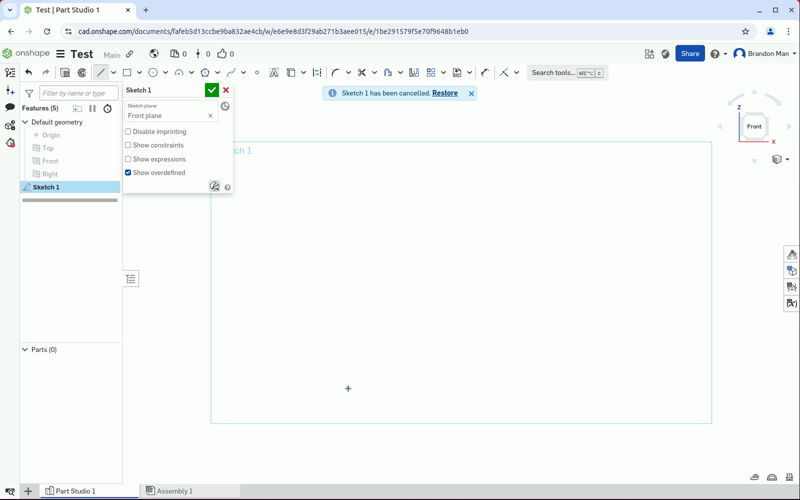
key_down(shift)
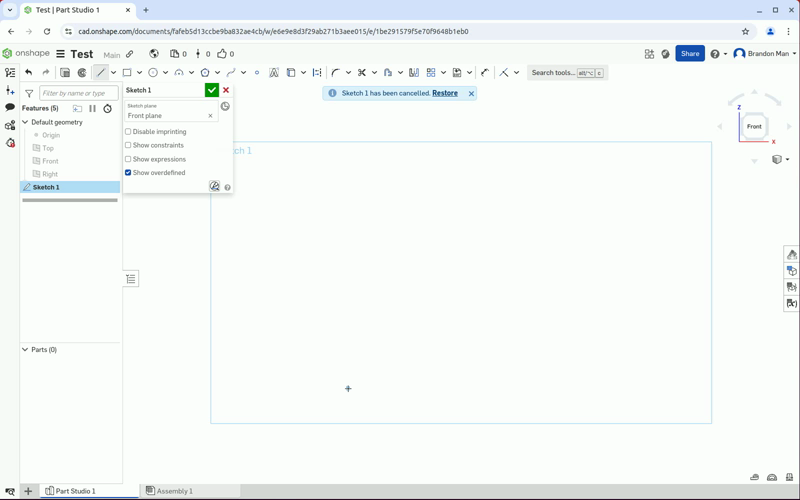
mouse_move(424, 388)
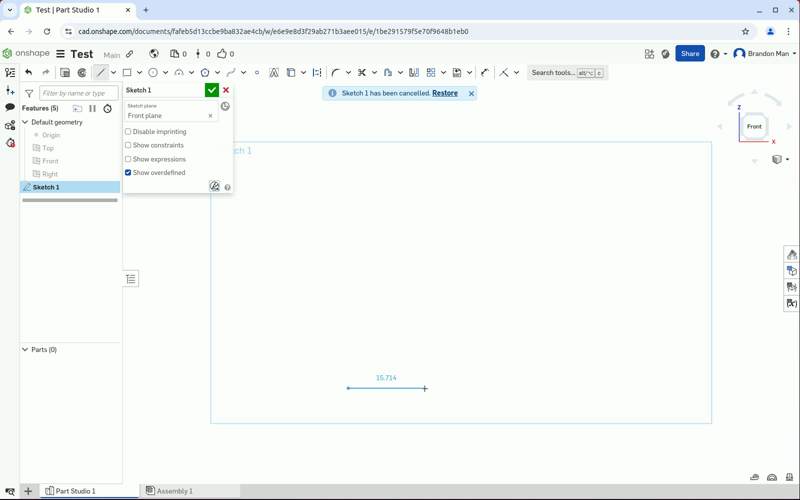
click(424, 388)
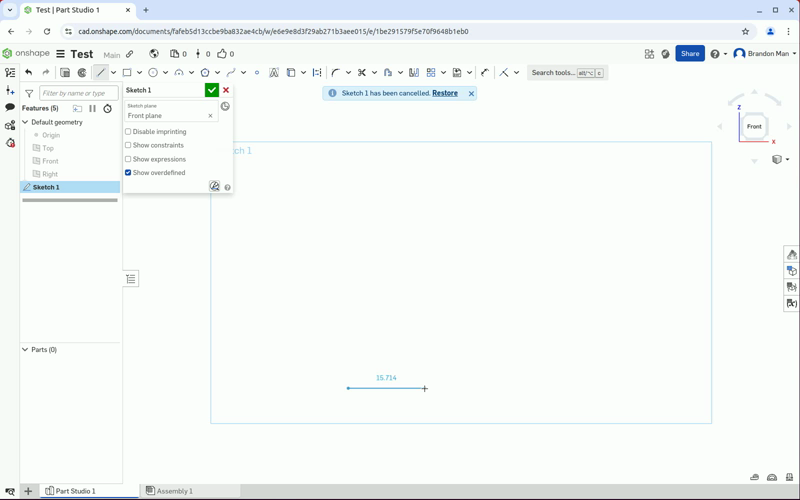
key_up(shift)
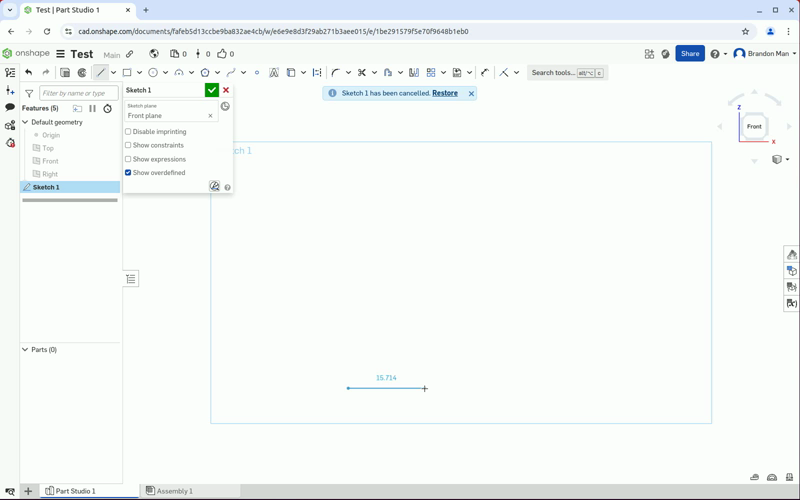
key_down(shift)
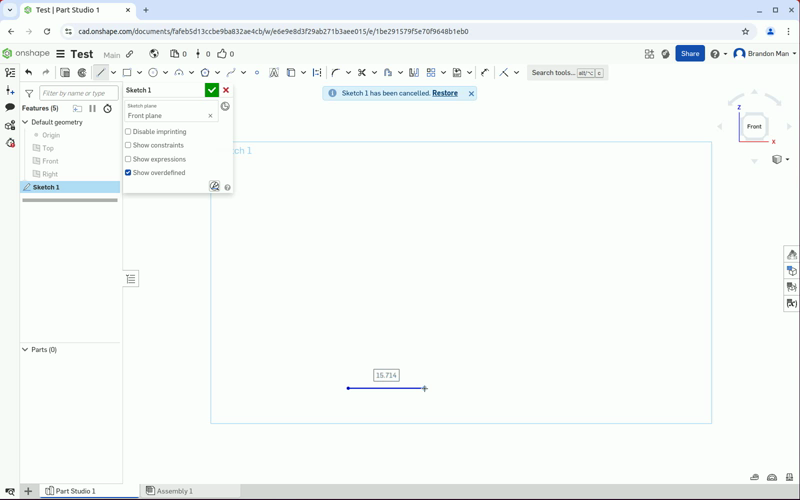
mouse_move(401, 282)
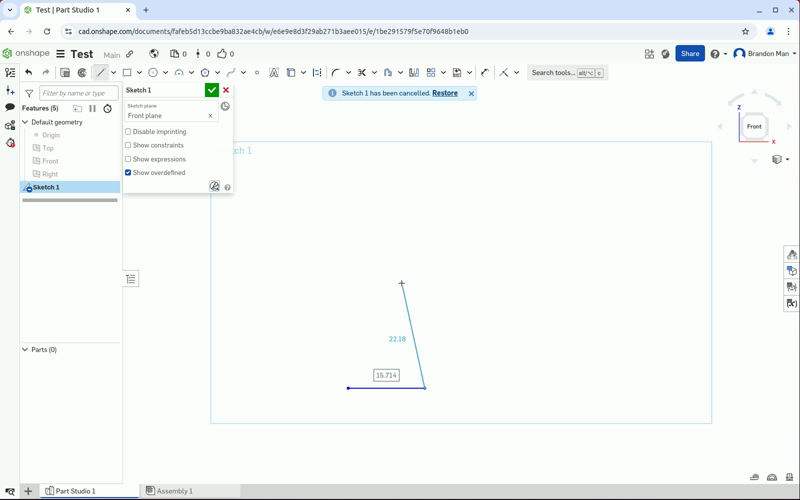
click(401, 282)
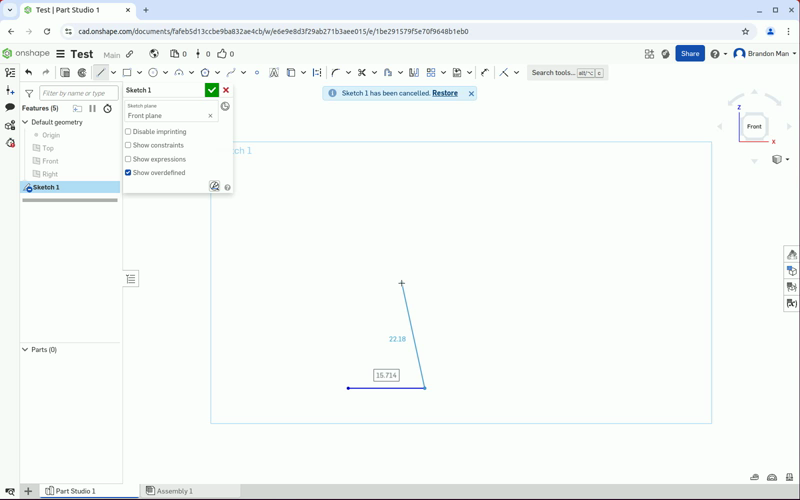
key_up(shift)
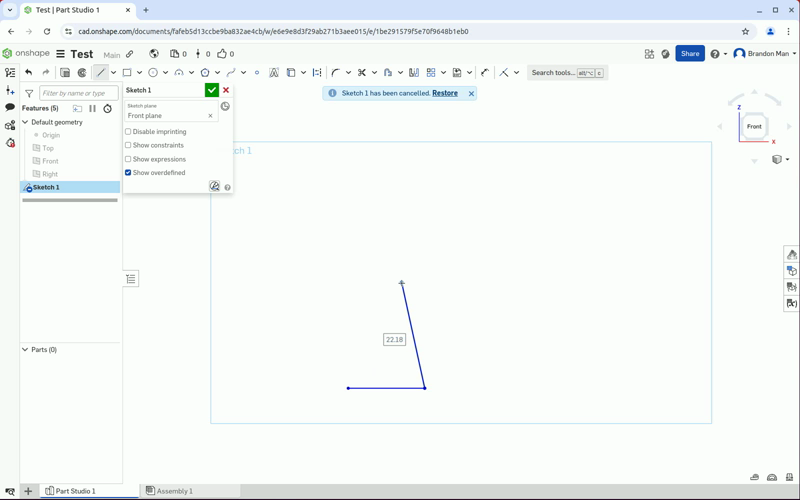
key_down(shift)
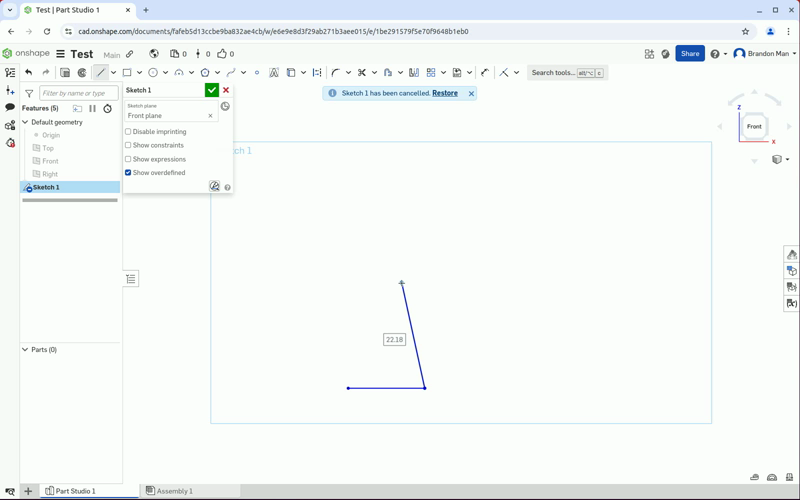
mouse_move(431, 282)
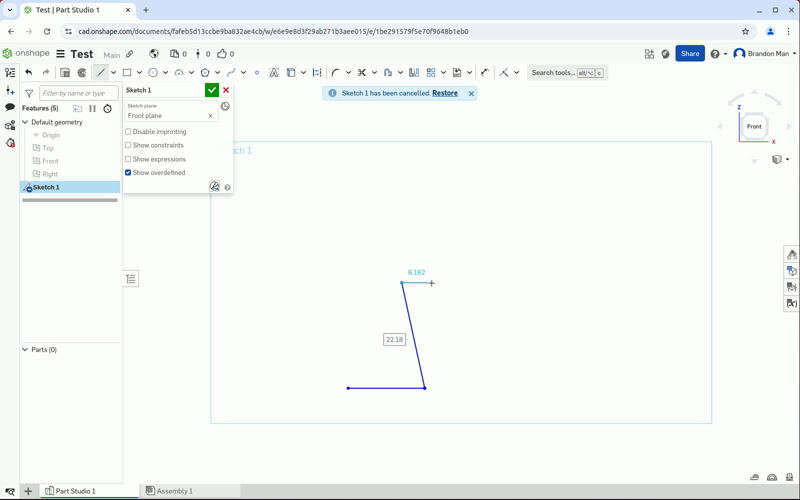
mouse_move(348, 282)
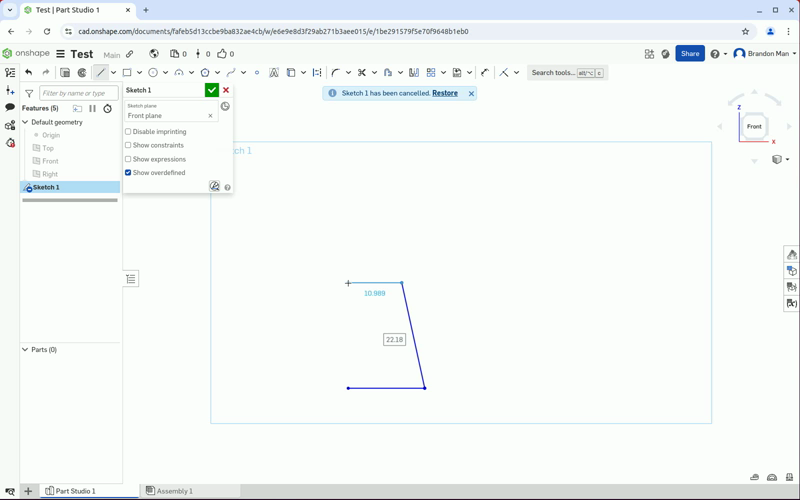
click(348, 282)
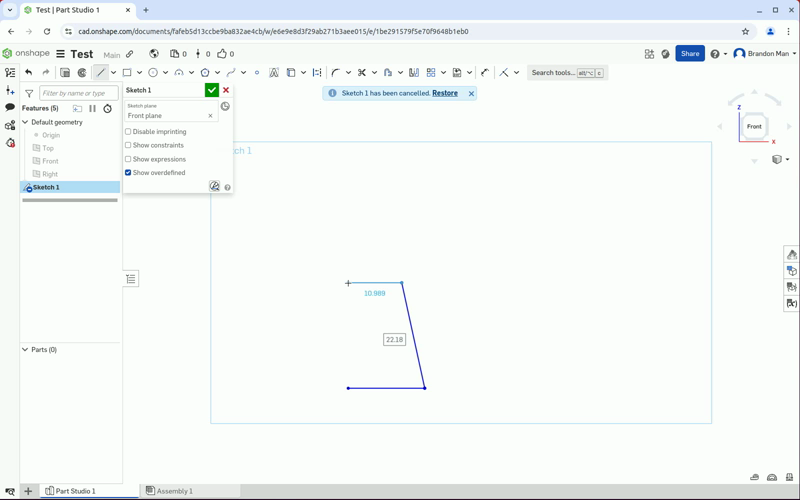
key_up(shift)
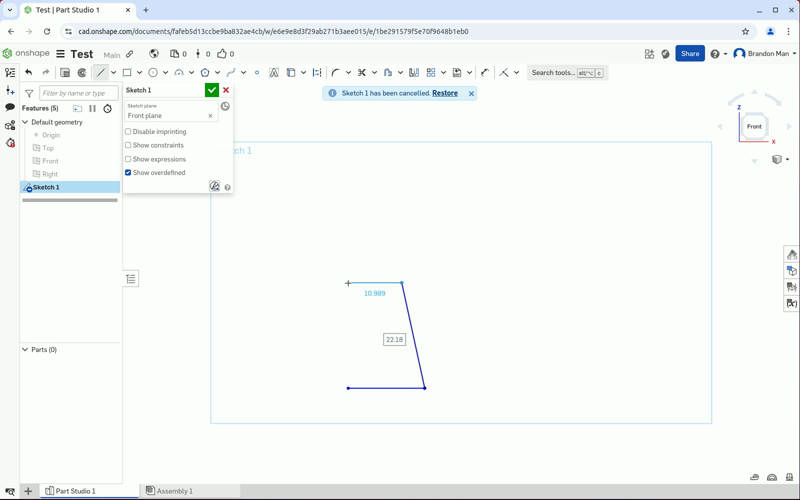
key_down(shift)
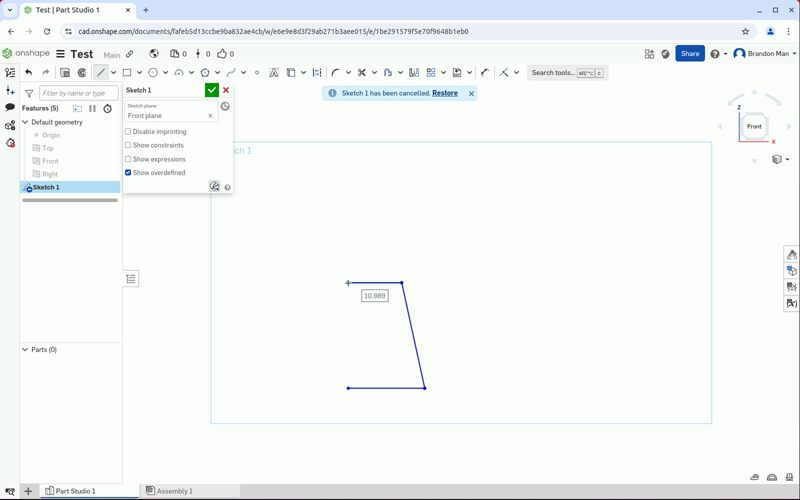
mouse_move(348, 388)
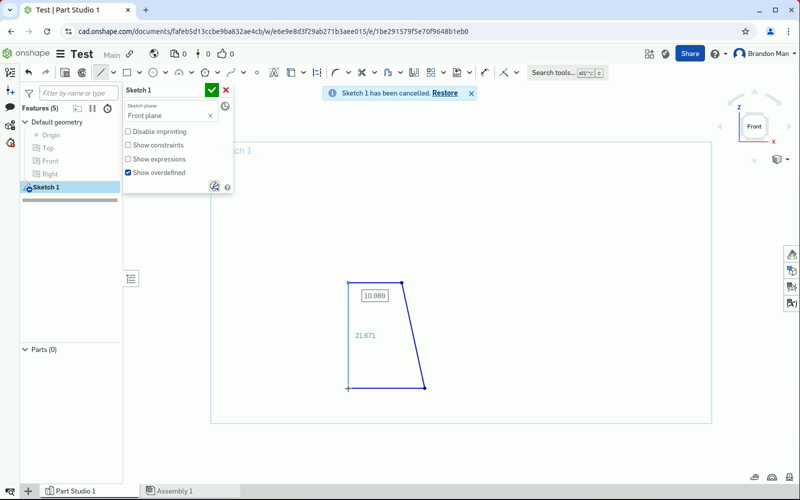
key_up(shift)
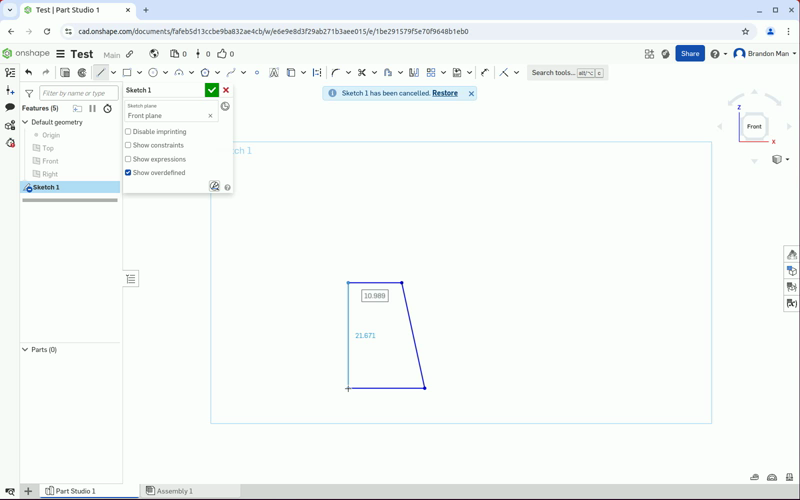
click(348, 388)
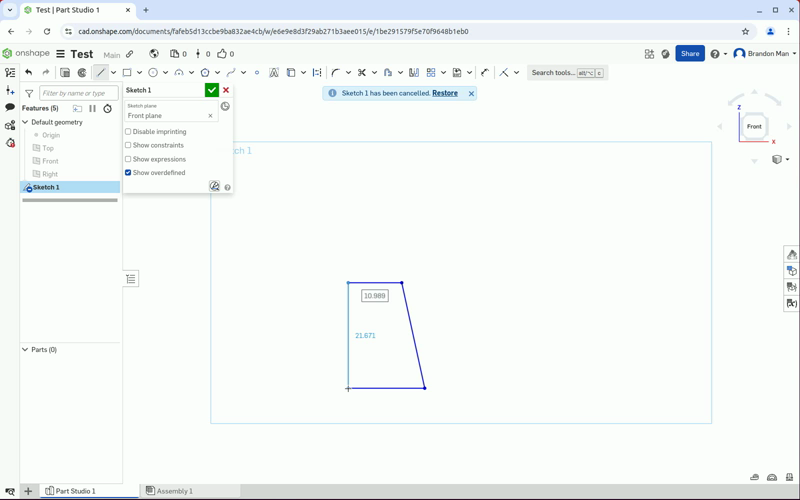
key(esc)
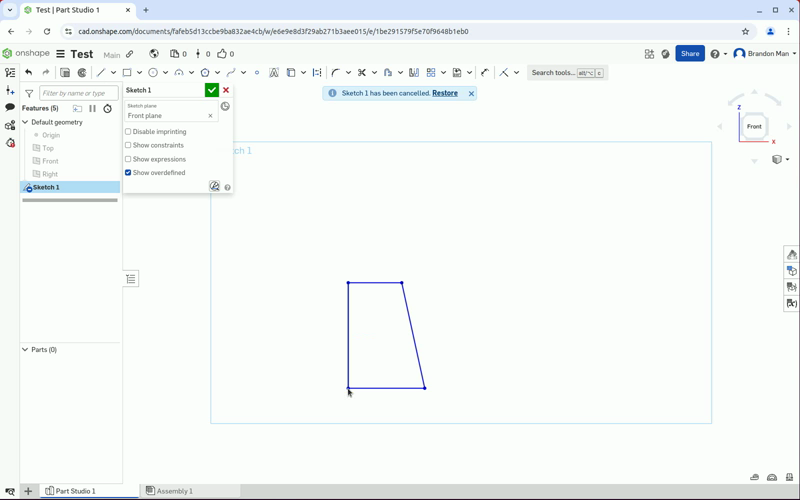
mouse_move(358, 378)
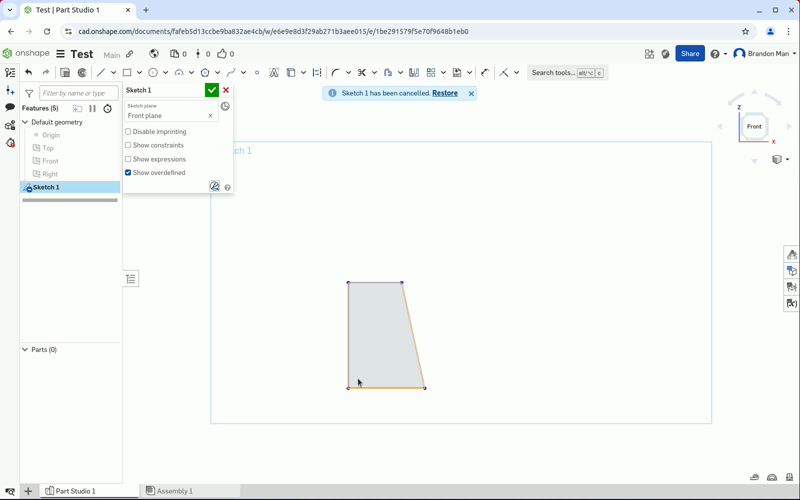
click(358, 378)
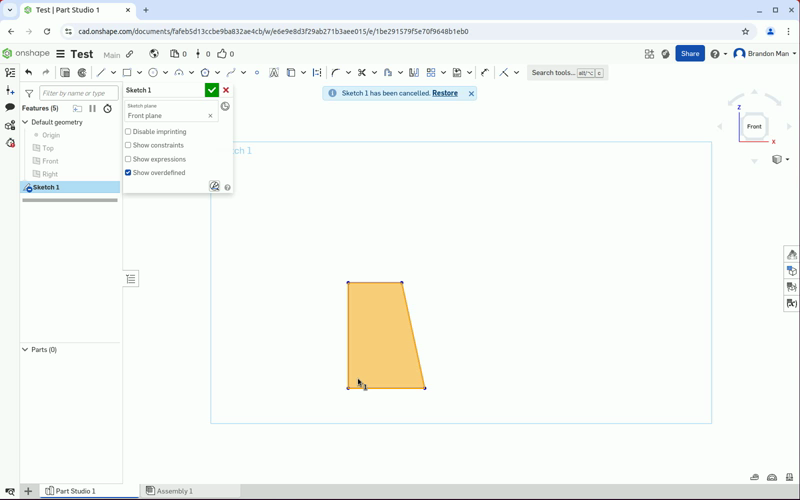
mouse_move(73, 352)
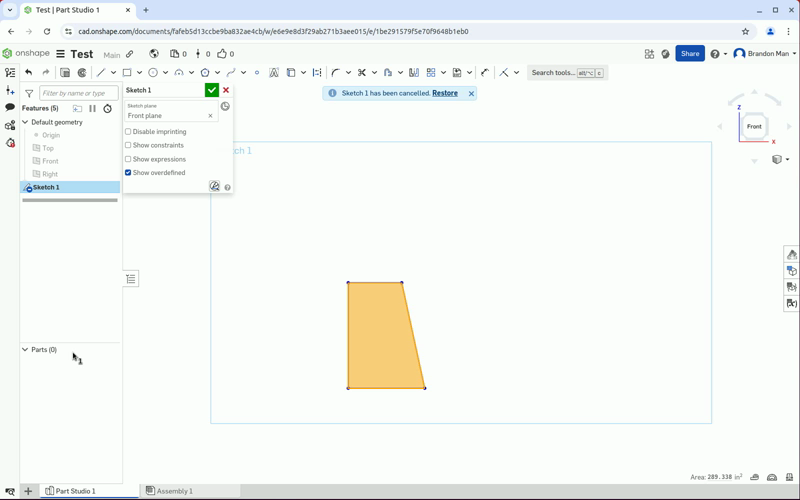
key(shift+y)
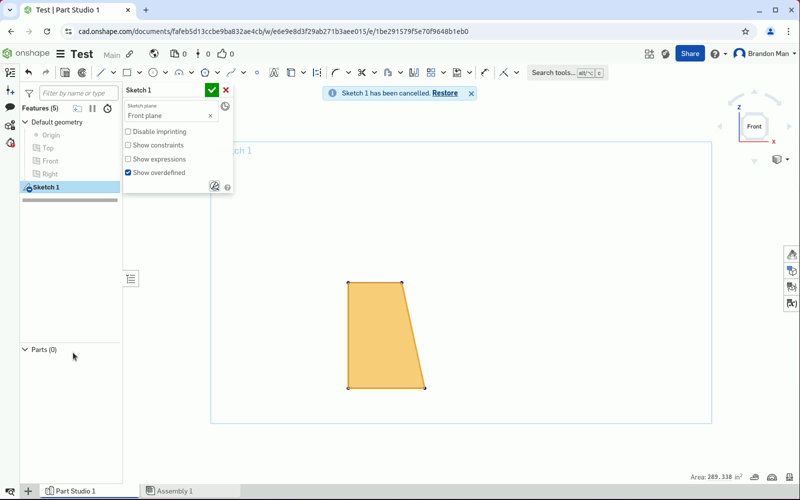
key(shift+e)
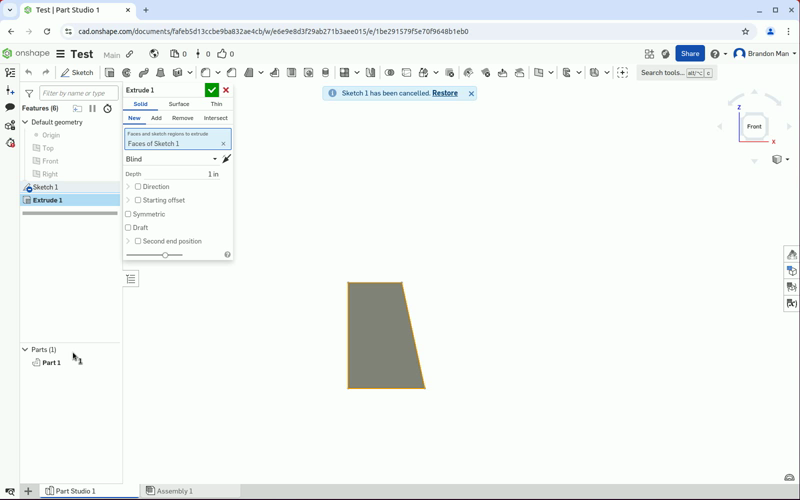
mouse_move(143, 106)
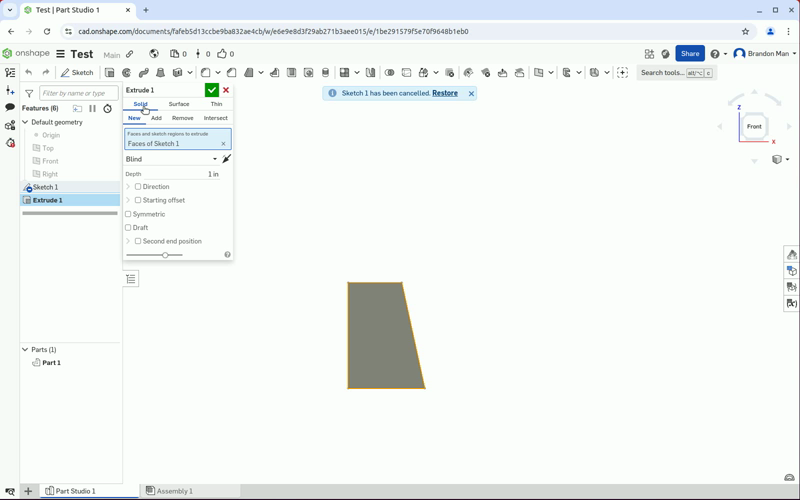
click(143, 106)
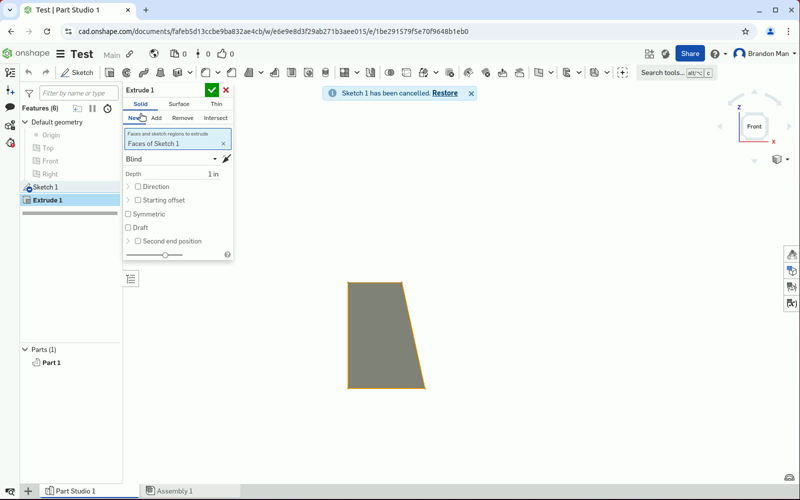
mouse_move(137, 120)
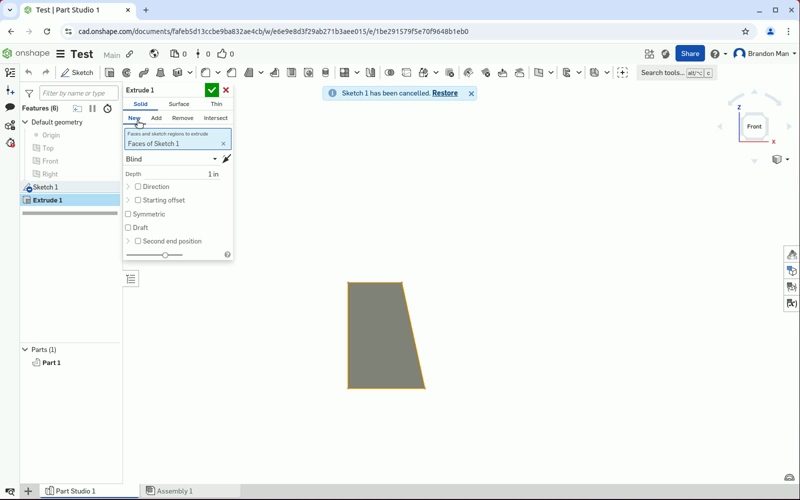
click(137, 120)
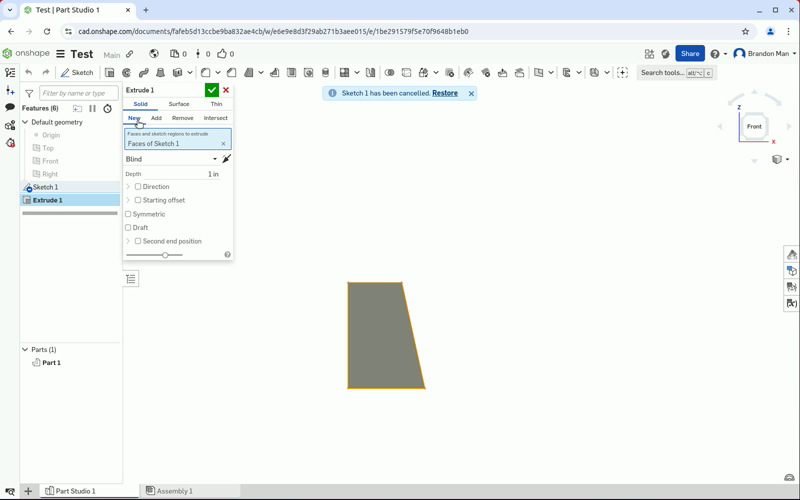
key(tab, 4)
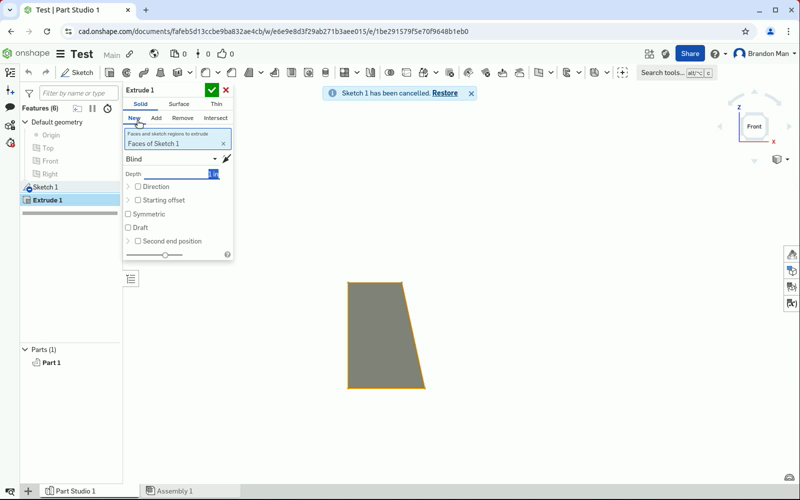
text(-11.795)
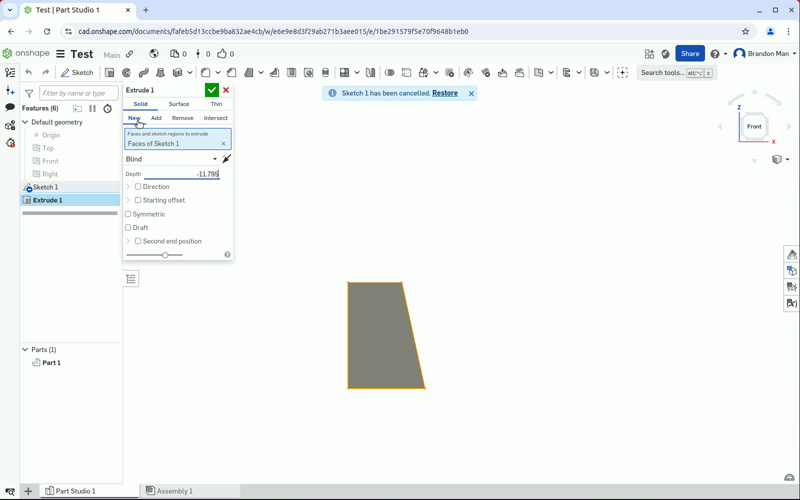
key(enter)
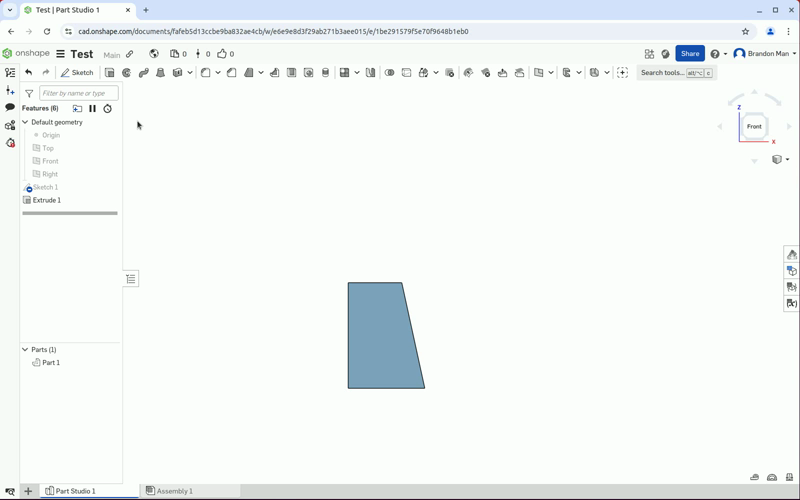
key(shift+h)
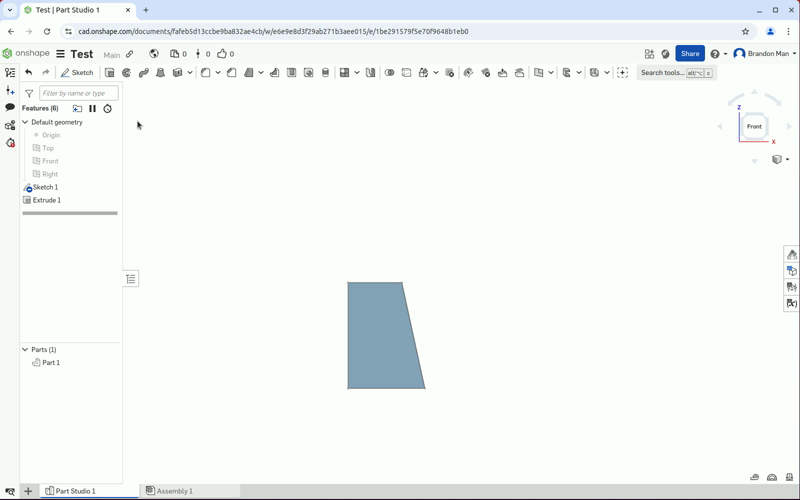
key(shift+h)
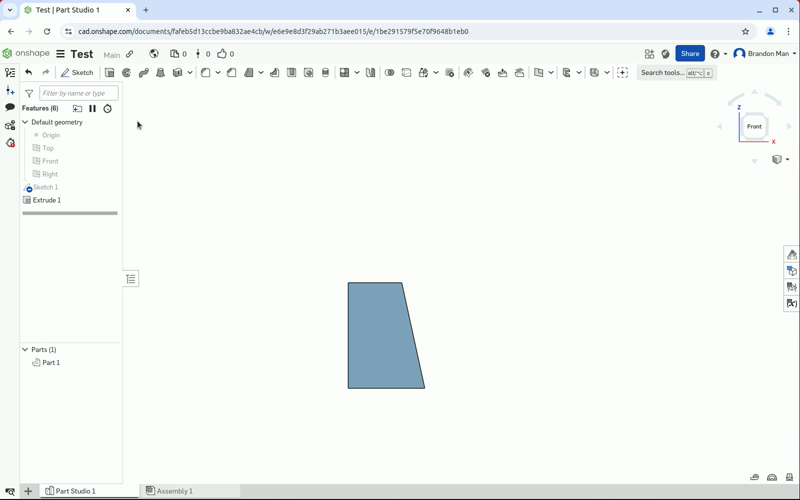
mouse_move(73, 189)
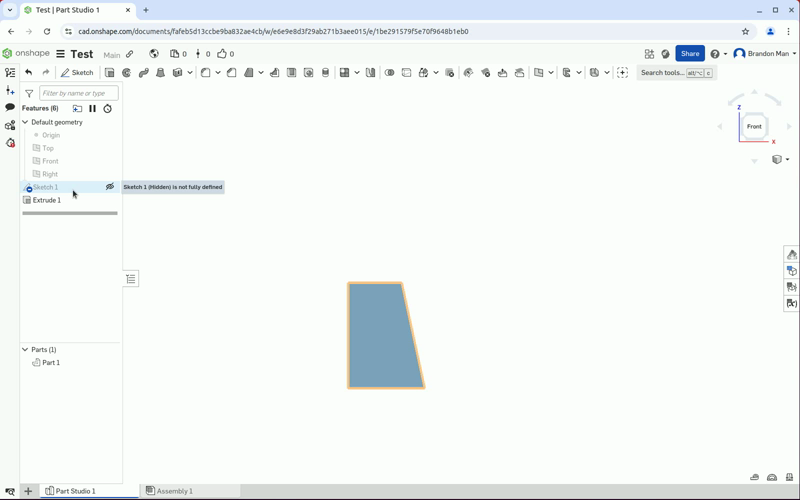
click(73, 189)
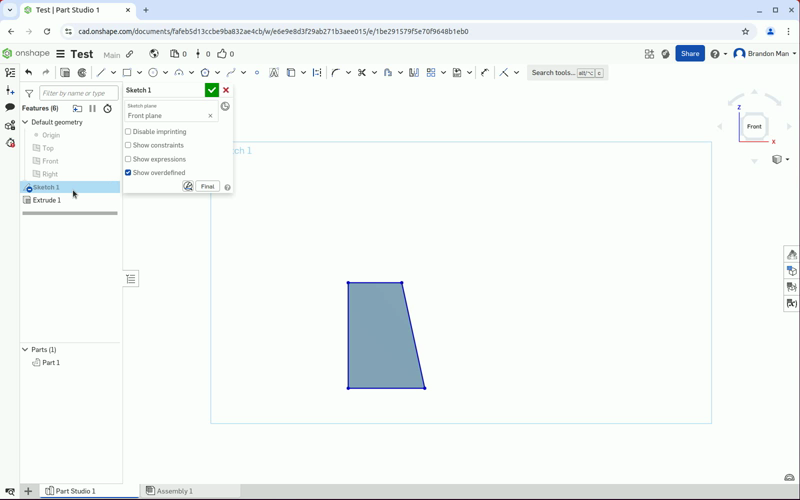
mouse_move(229, 92)
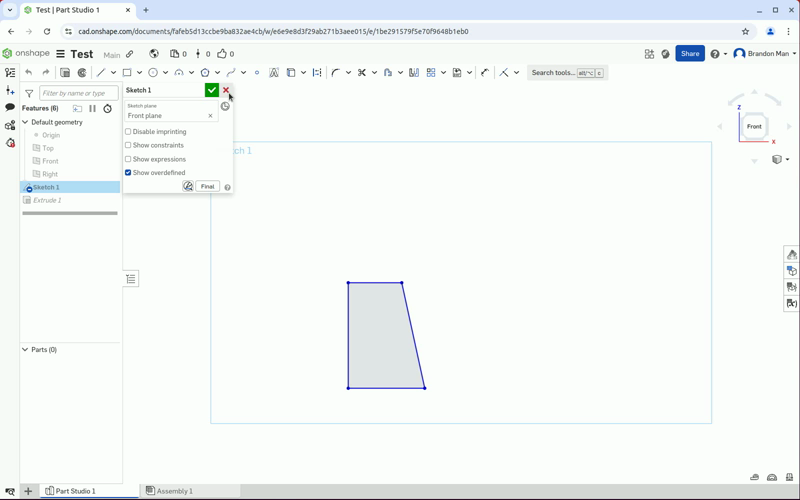
click(229, 92)
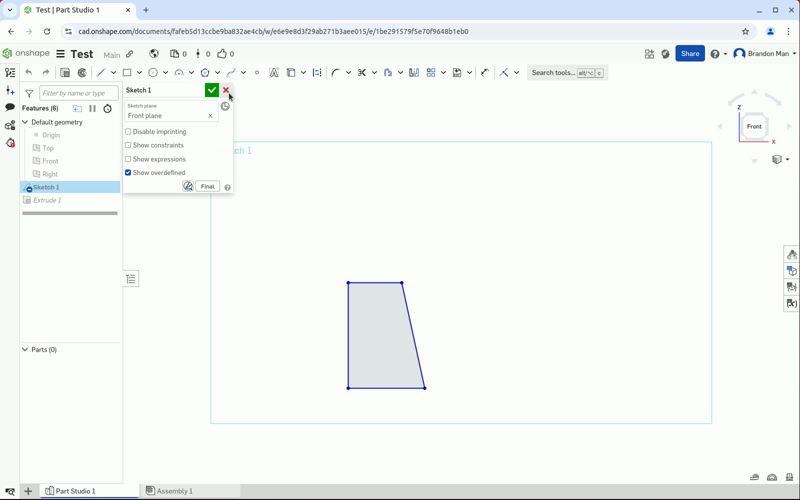
key(shift+s)
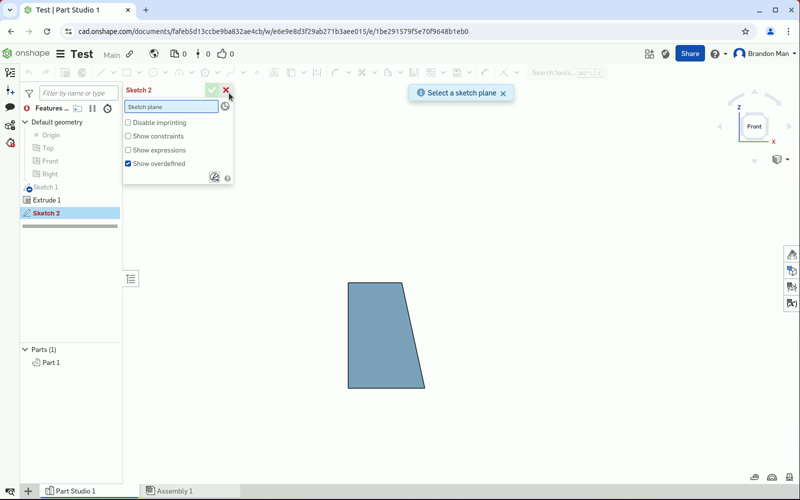
mouse_move(73, 163)
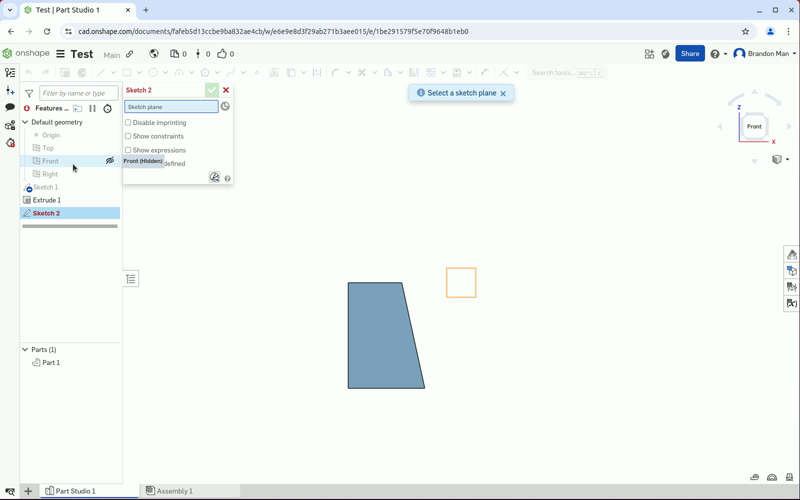
click(73, 163)
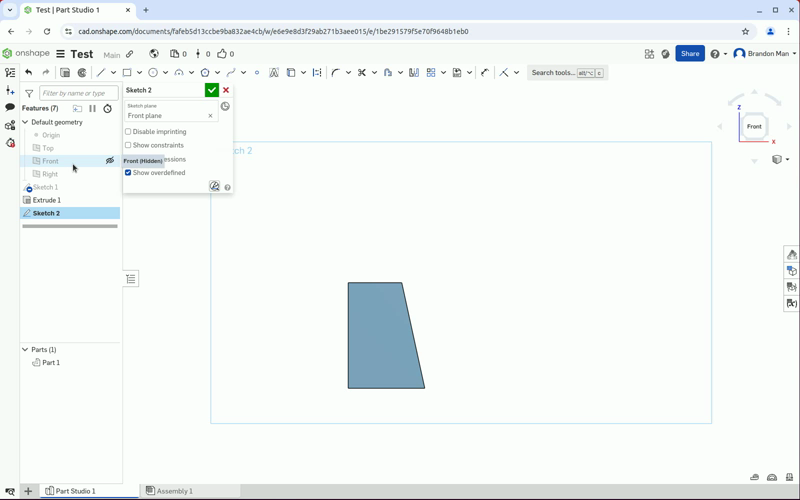
mouse_move(73, 352)
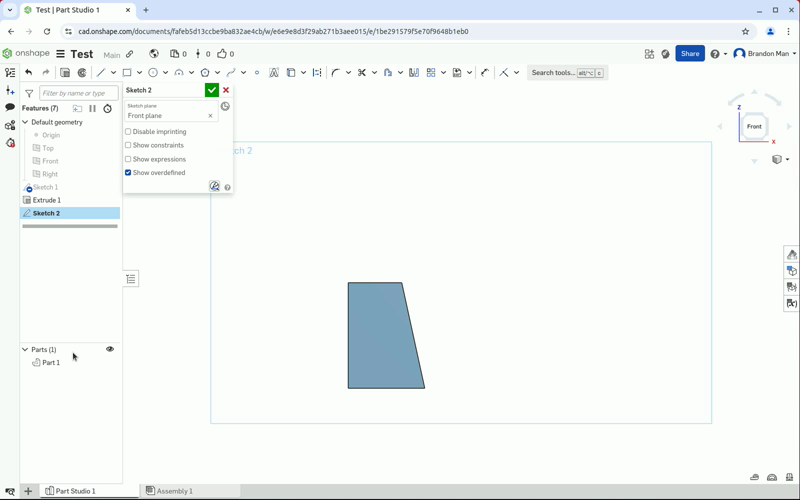
key(y)
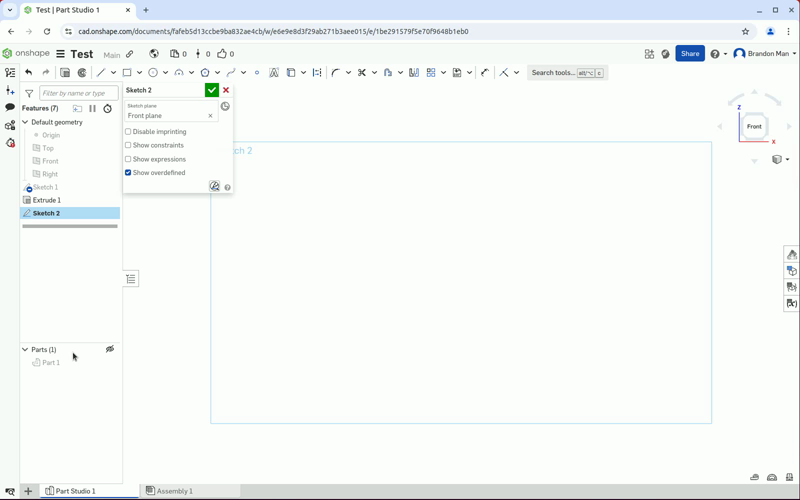
key(l)
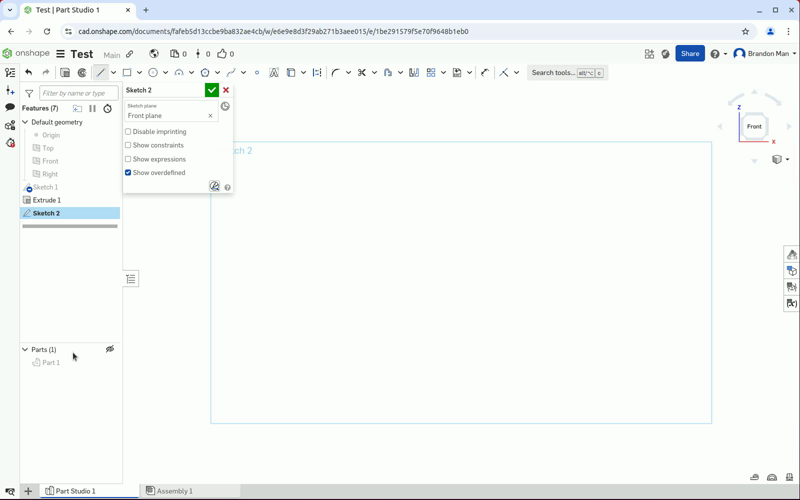
key_down(shift)
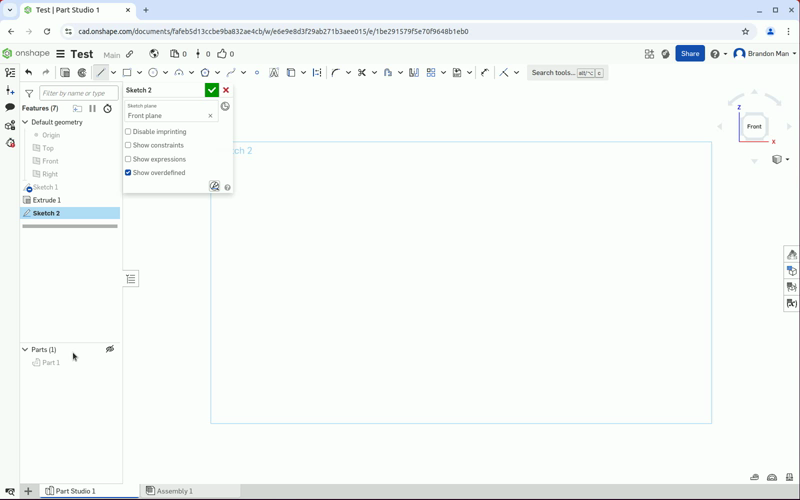
mouse_move(492, 388)
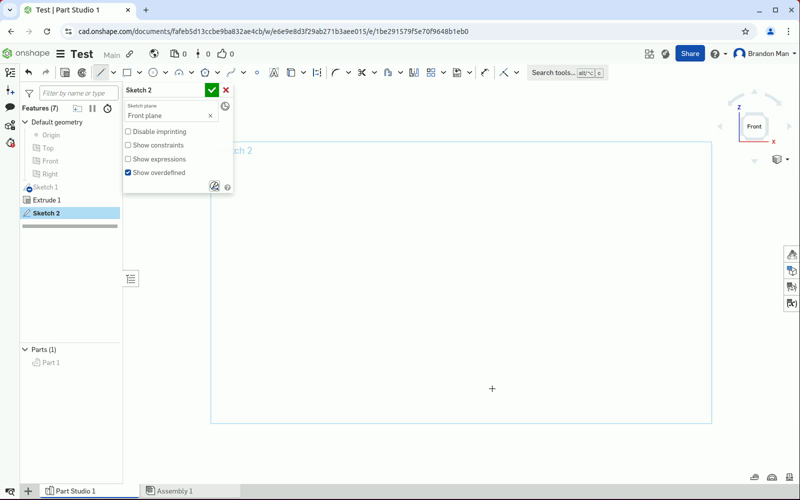
click(492, 388)
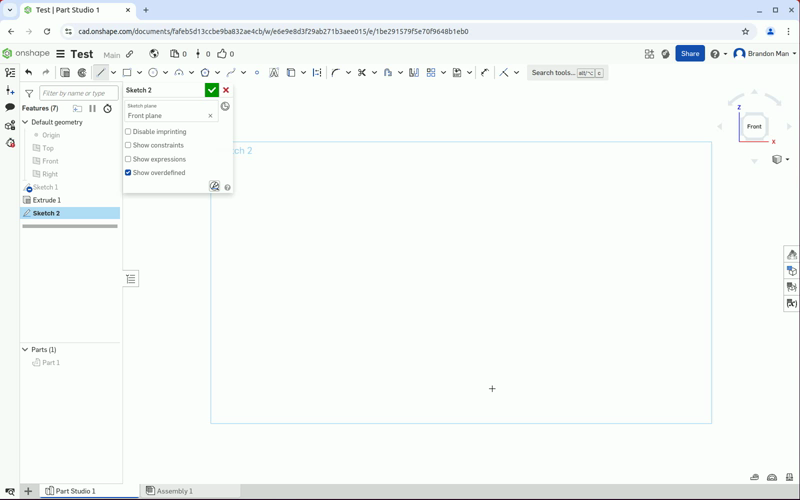
key_up(shift)
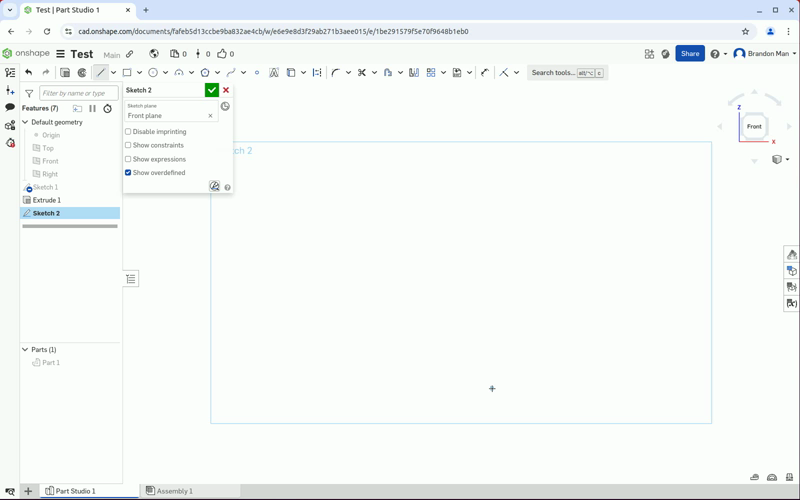
key_down(shift)
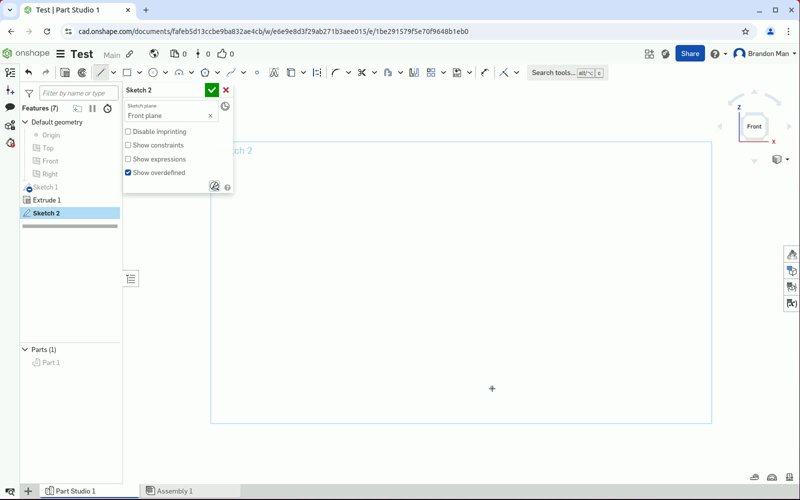
mouse_move(569, 388)
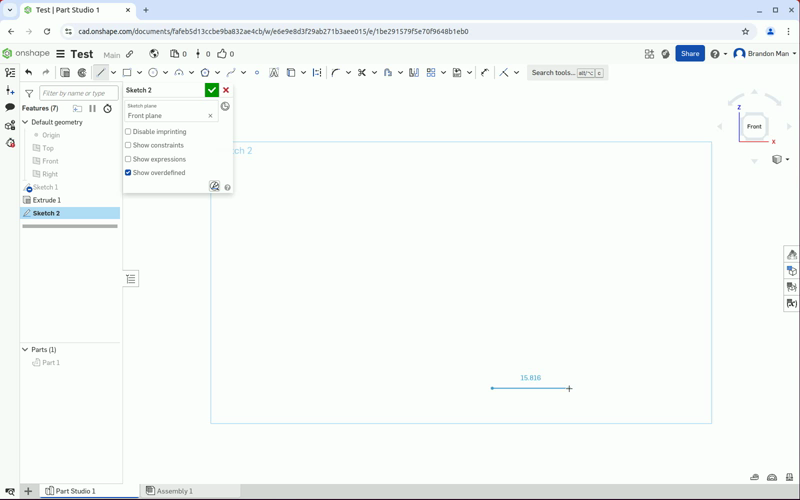
click(569, 388)
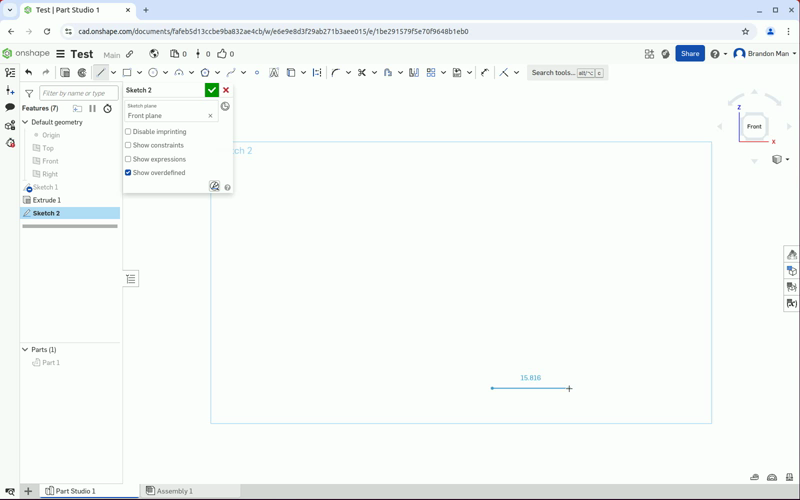
key_up(shift)
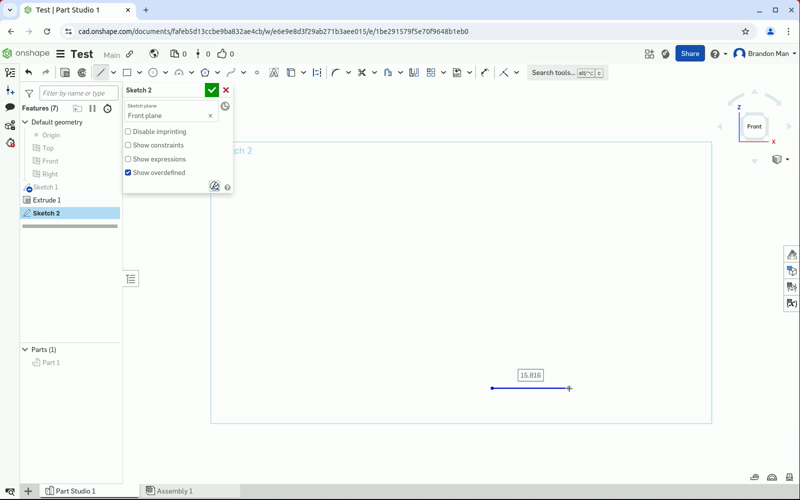
key_down(shift)
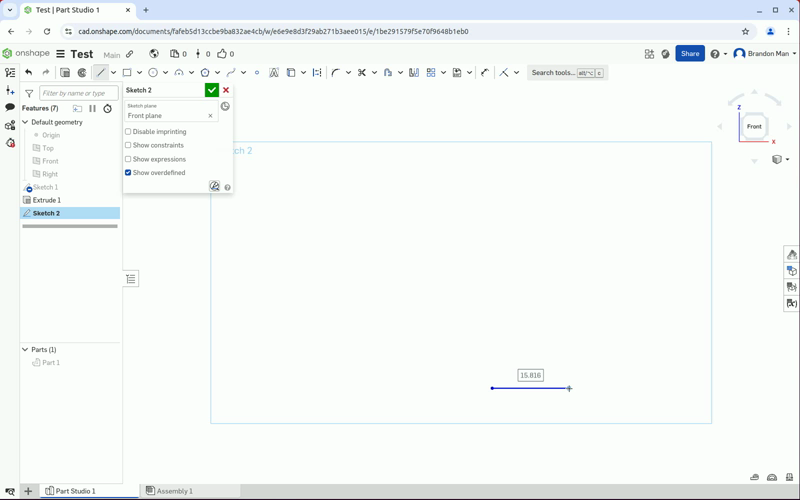
mouse_move(569, 282)
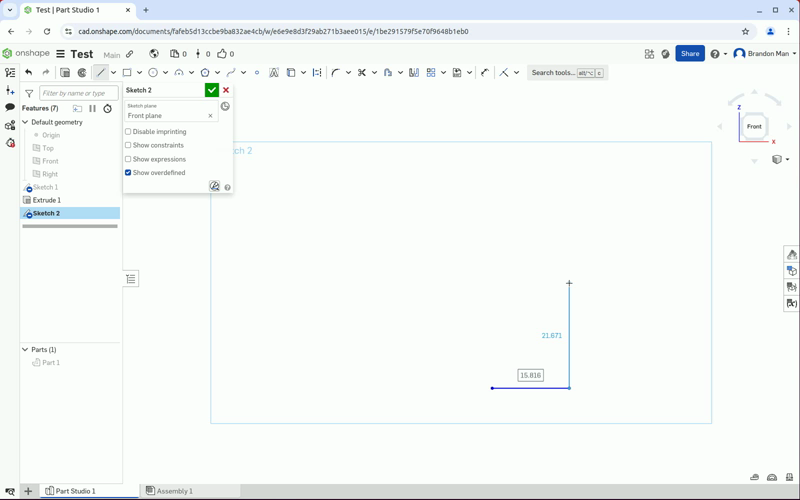
click(569, 282)
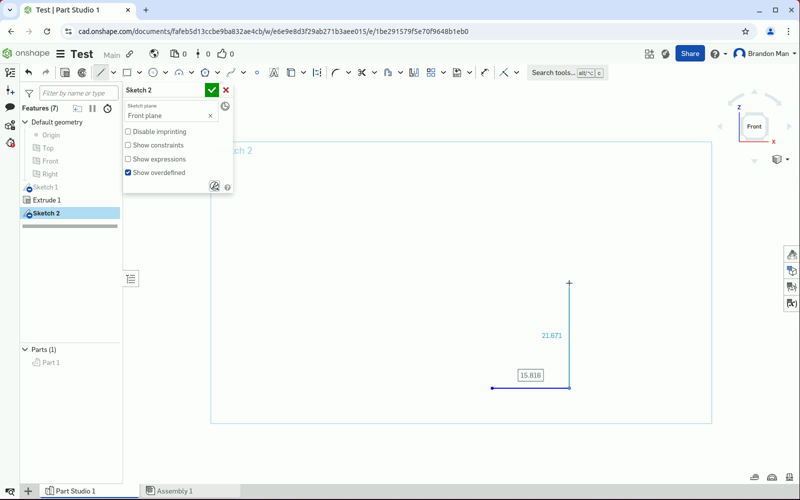
key_up(shift)
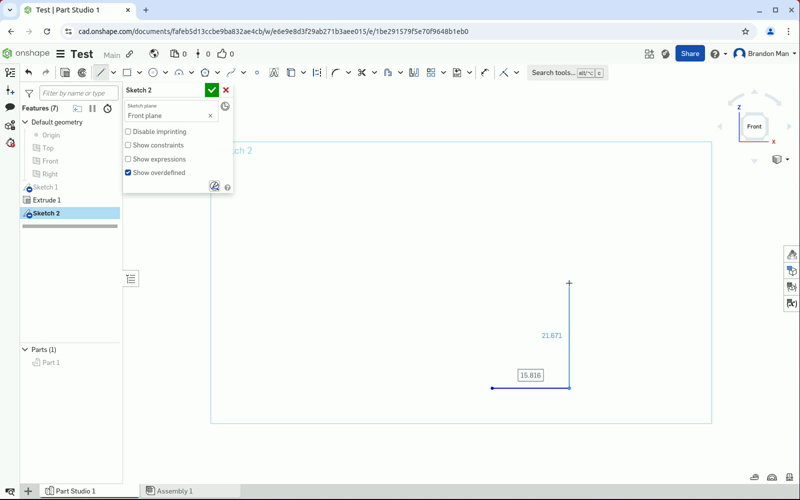
key_down(shift)
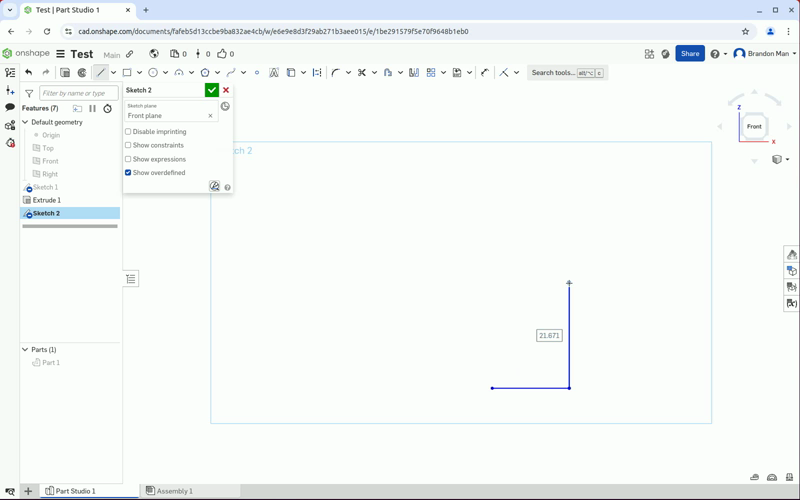
mouse_move(589, 282)
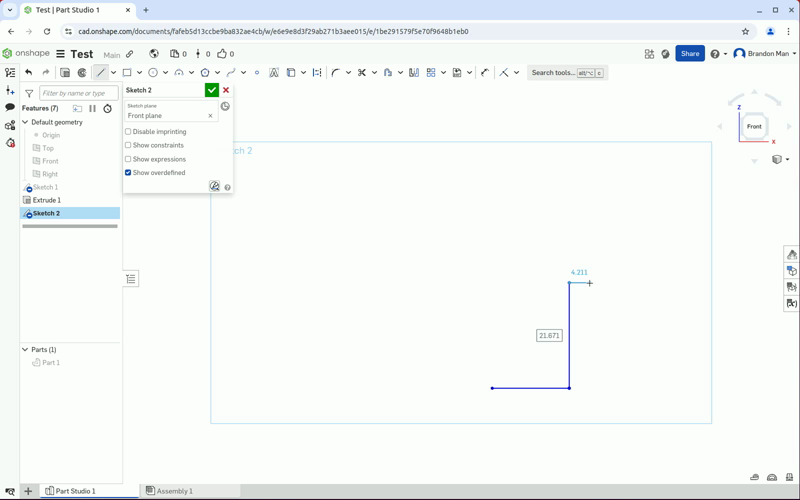
mouse_move(515, 282)
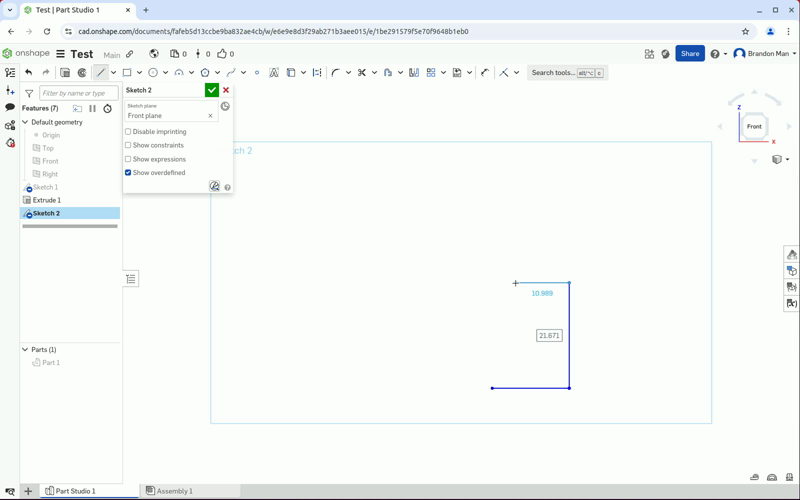
click(515, 282)
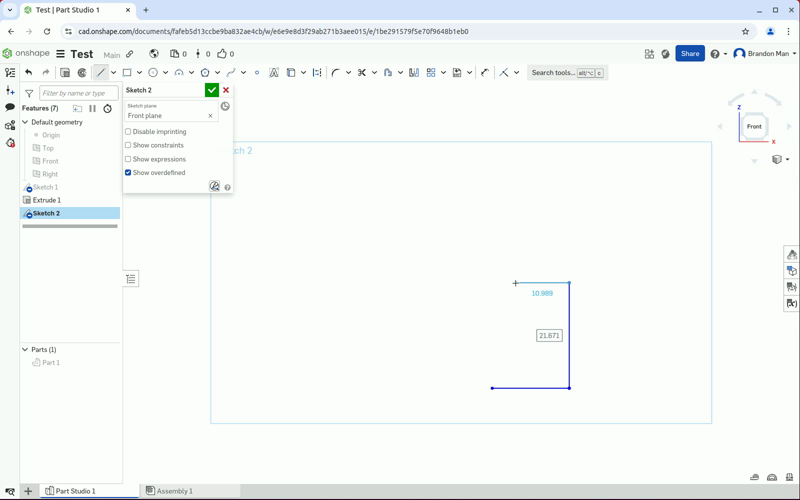
key_up(shift)
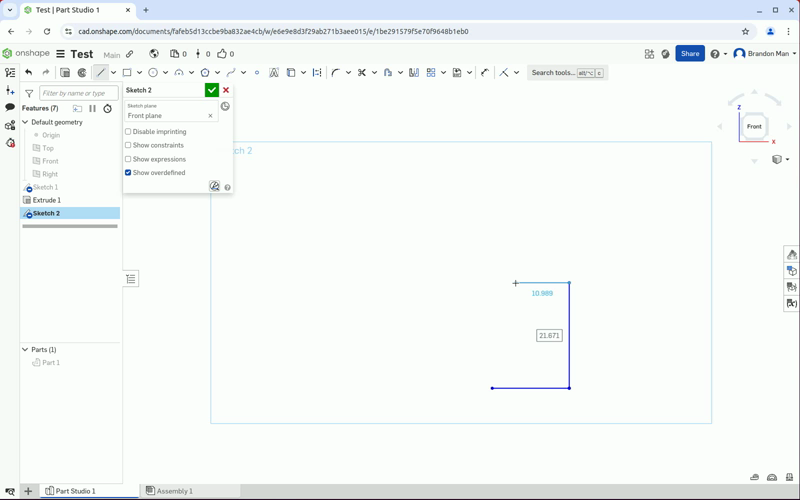
key_down(shift)
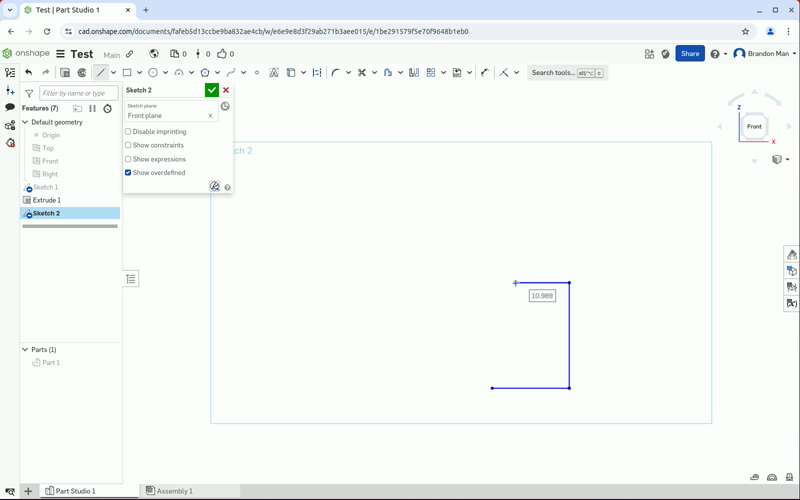
mouse_move(492, 388)
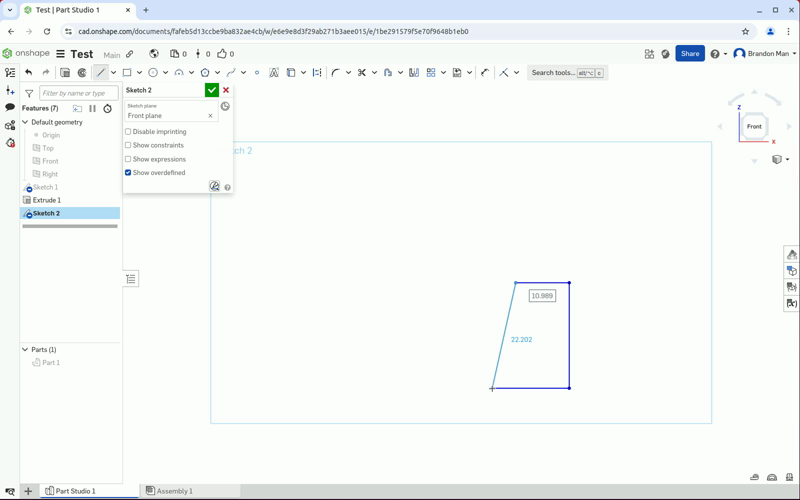
key_up(shift)
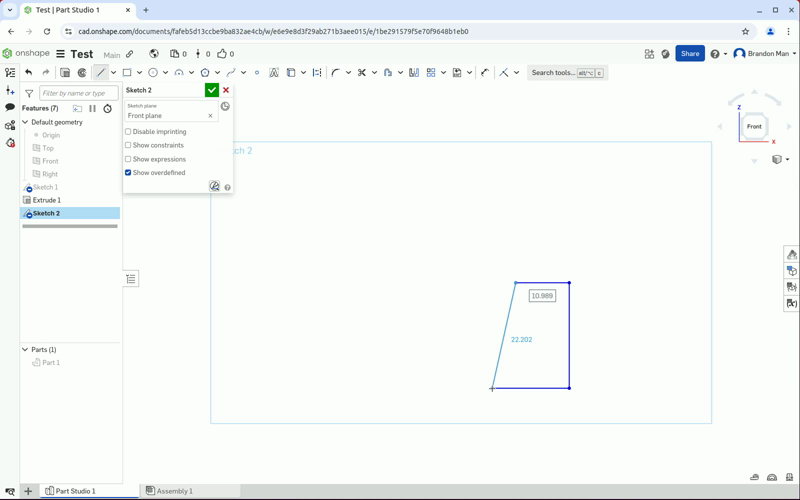
click(492, 388)
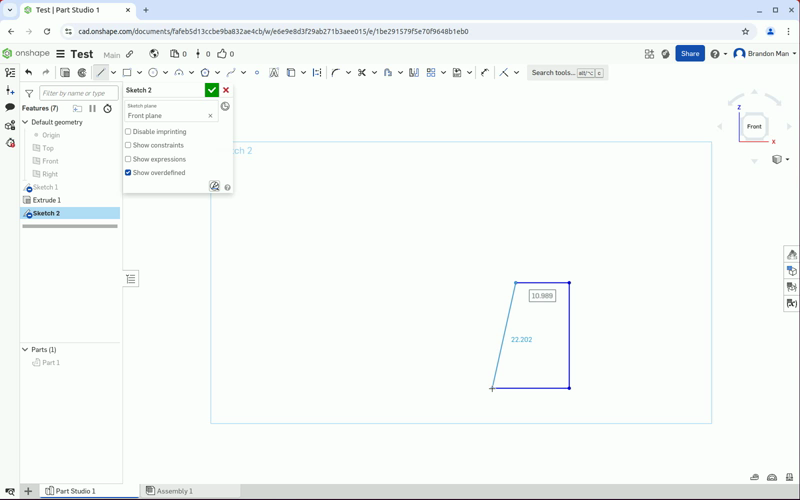
key(esc)
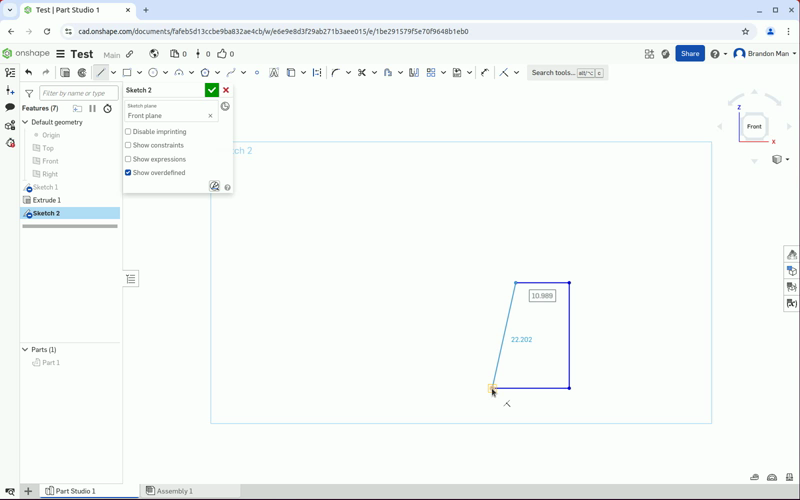
mouse_move(553, 350)
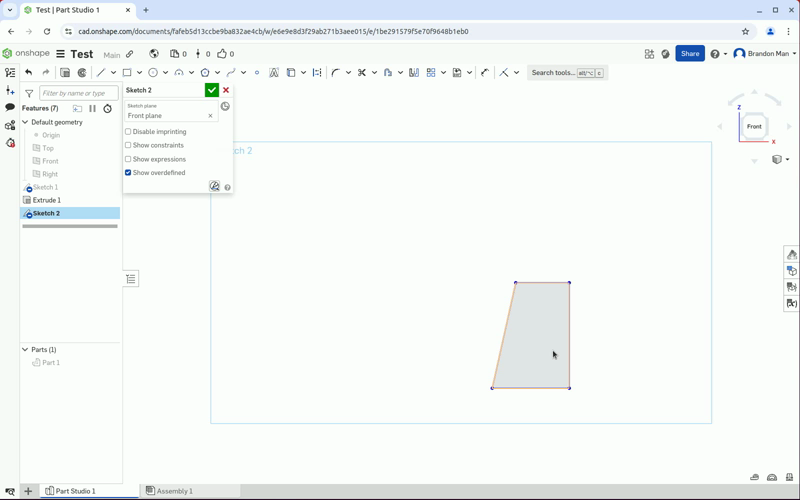
click(553, 350)
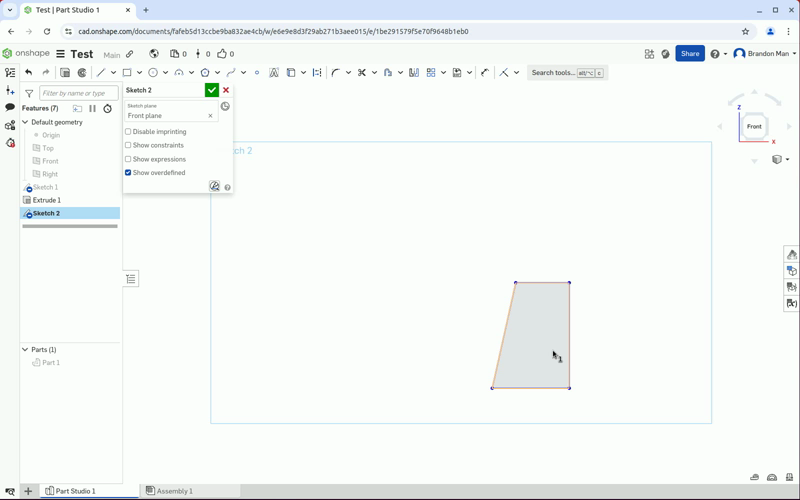
mouse_move(73, 352)
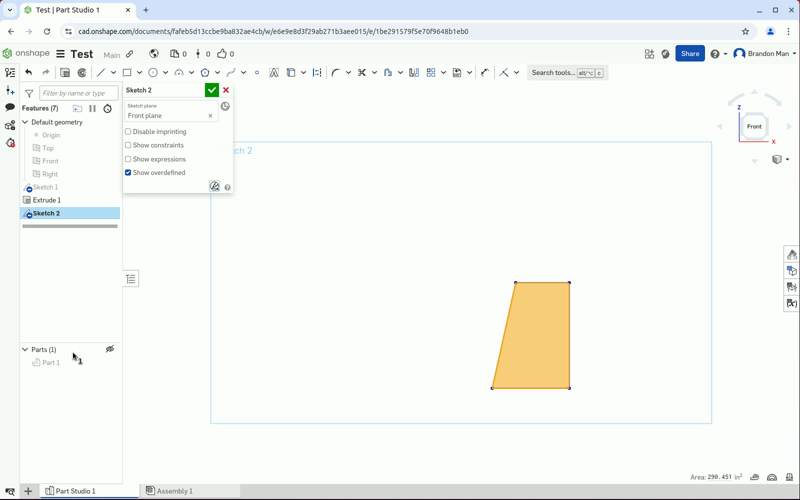
key(shift+y)
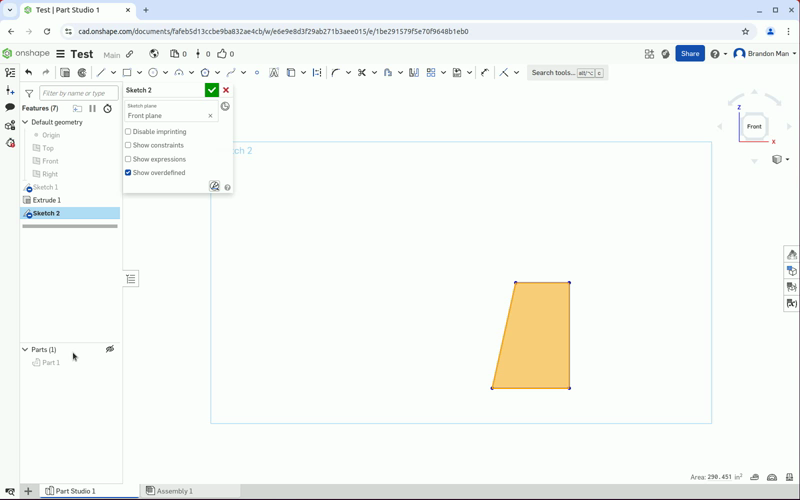
key(shift+e)
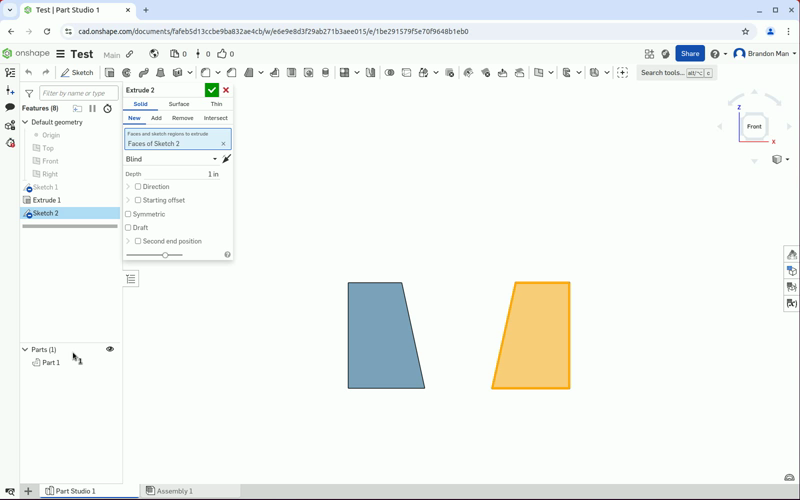
mouse_move(143, 106)
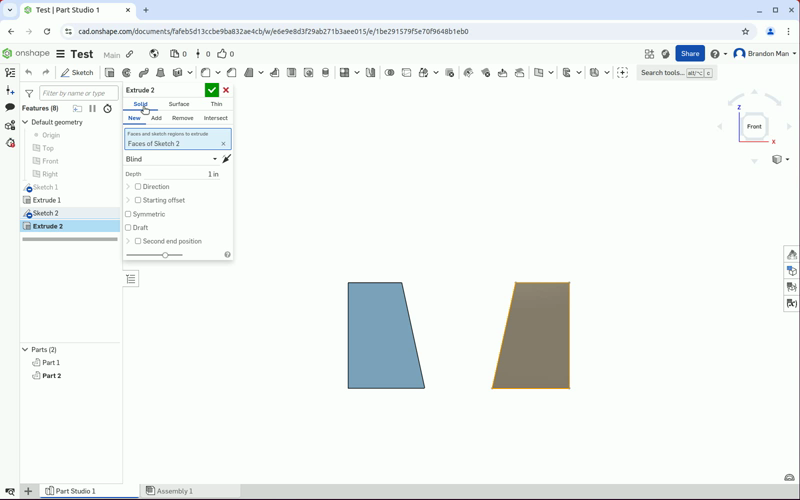
click(143, 106)
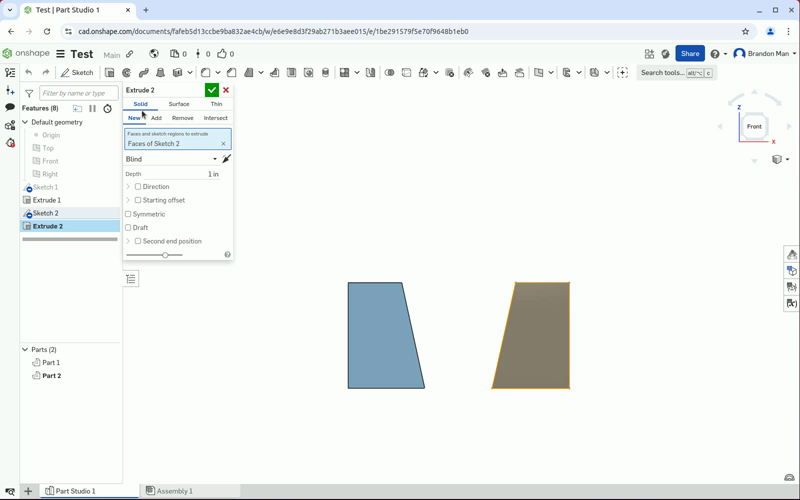
mouse_move(137, 120)
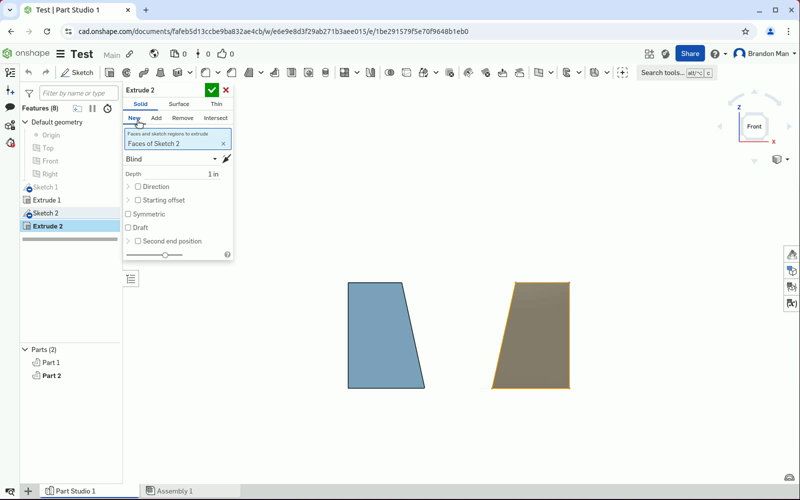
click(137, 120)
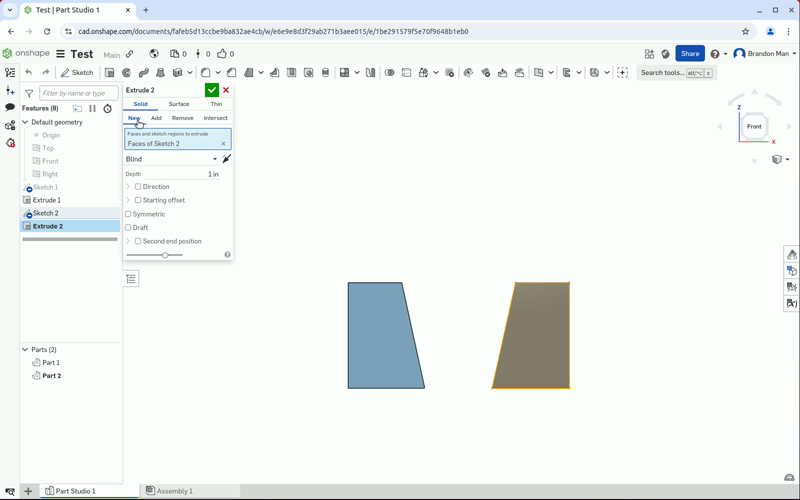
key(tab, 4)
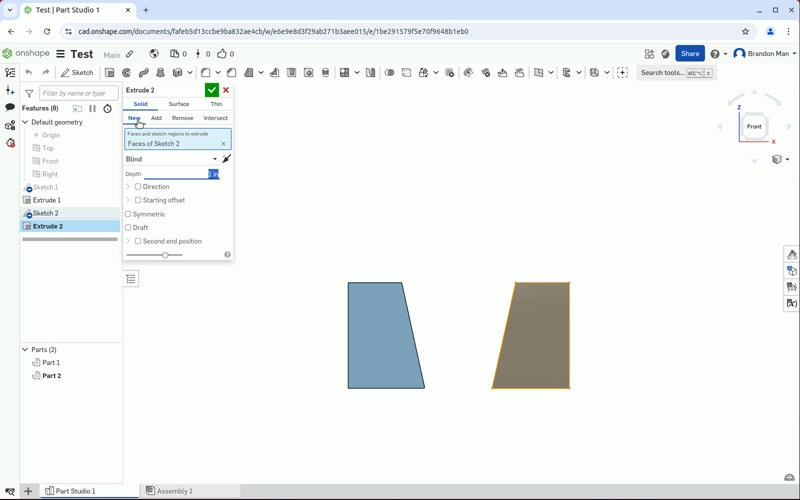
text(-11.795)
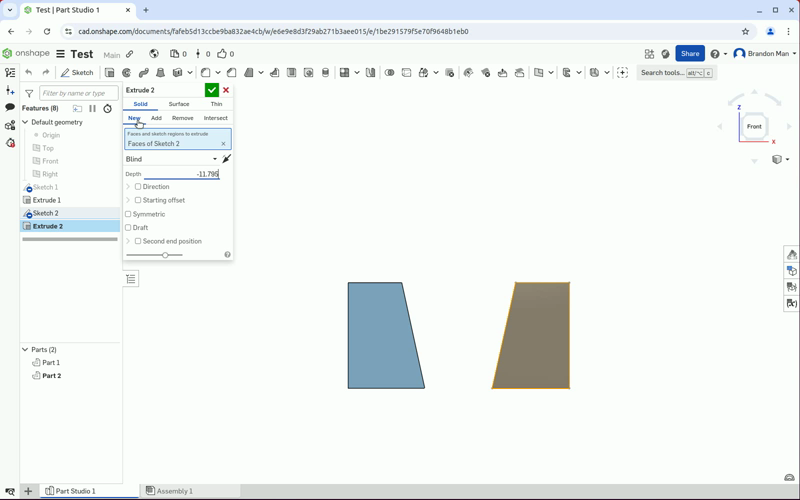
key(enter)
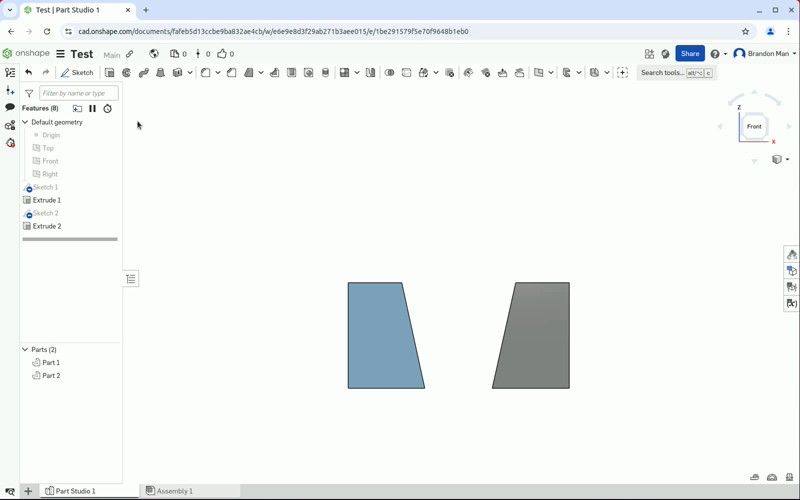
key(shift+h)
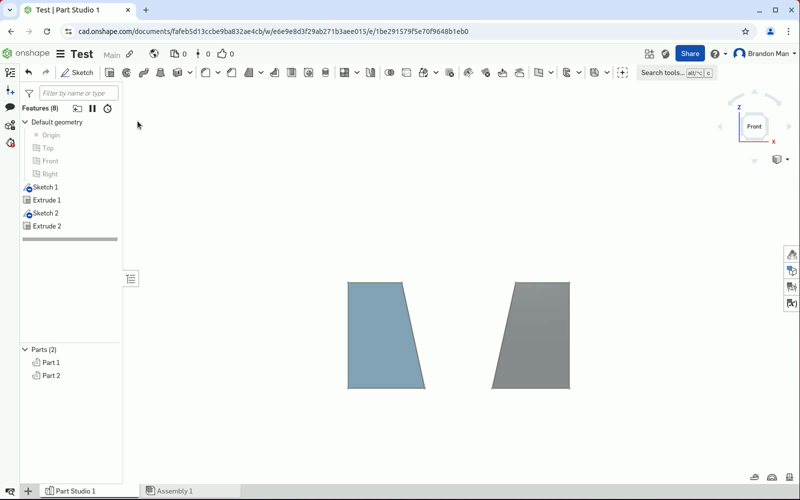
key(shift+h)
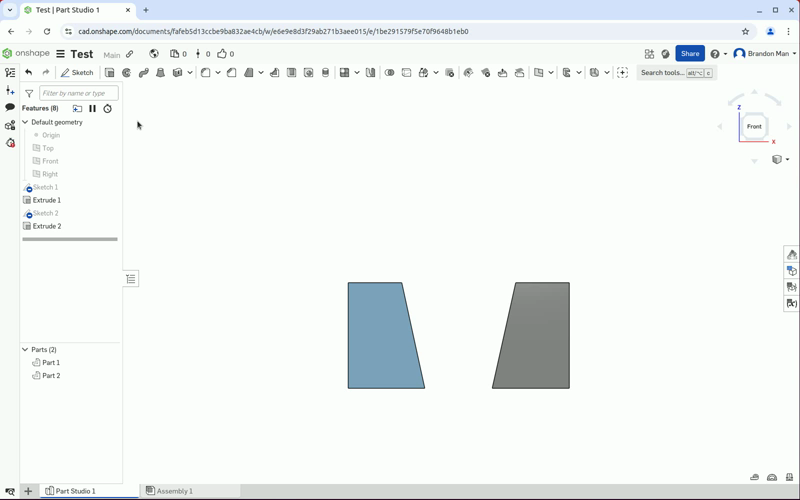
mouse_move(73, 189)
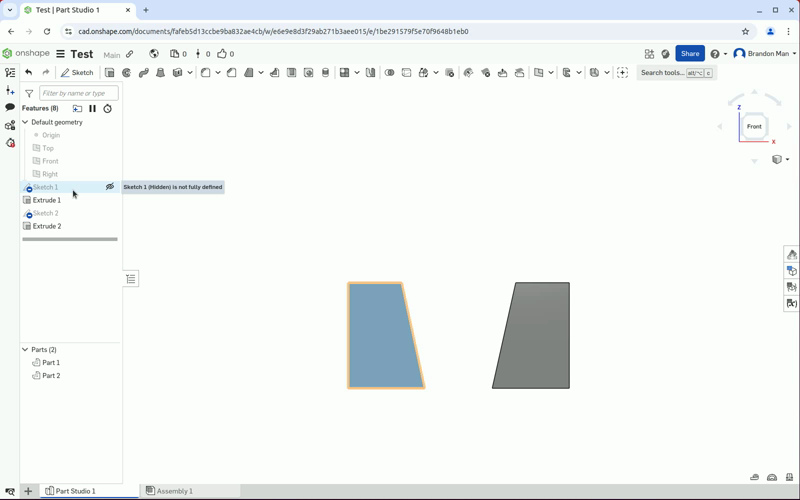
click(73, 189)
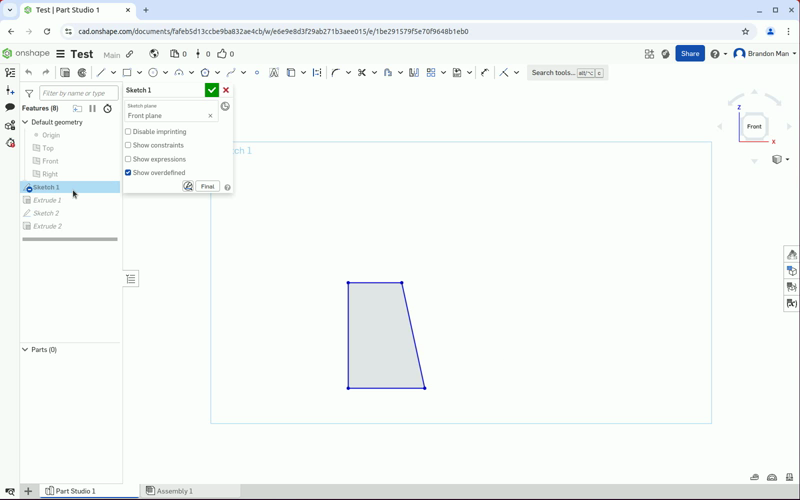
mouse_move(229, 92)
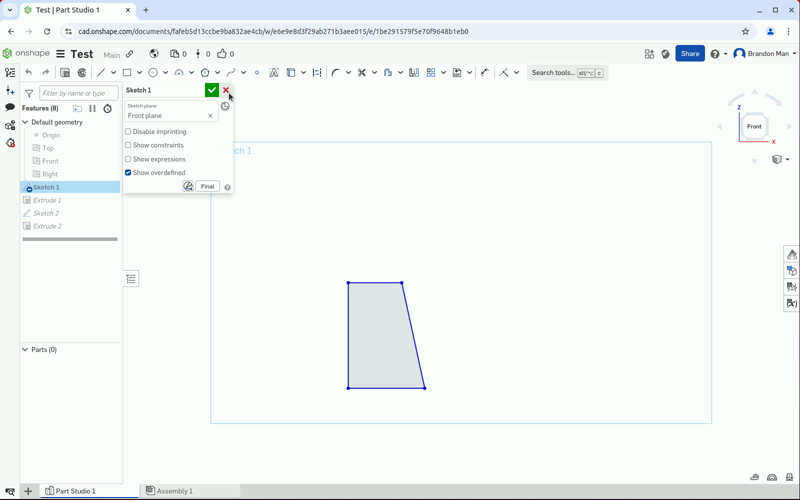
click(229, 92)
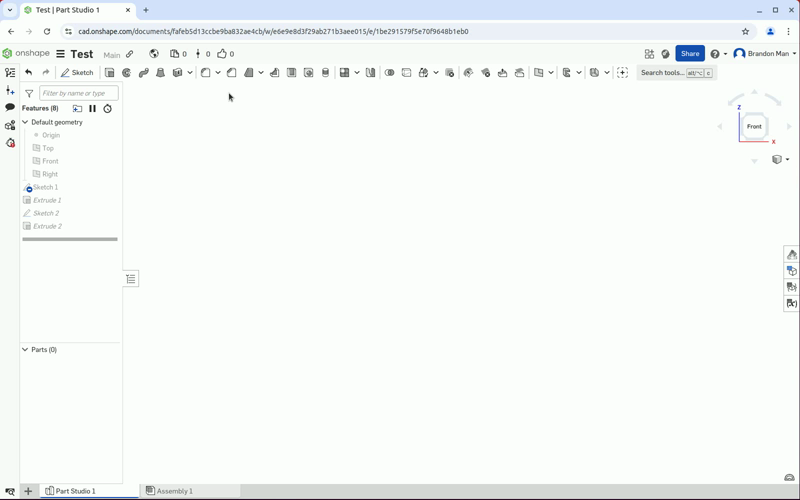
mouse_move(73, 352)
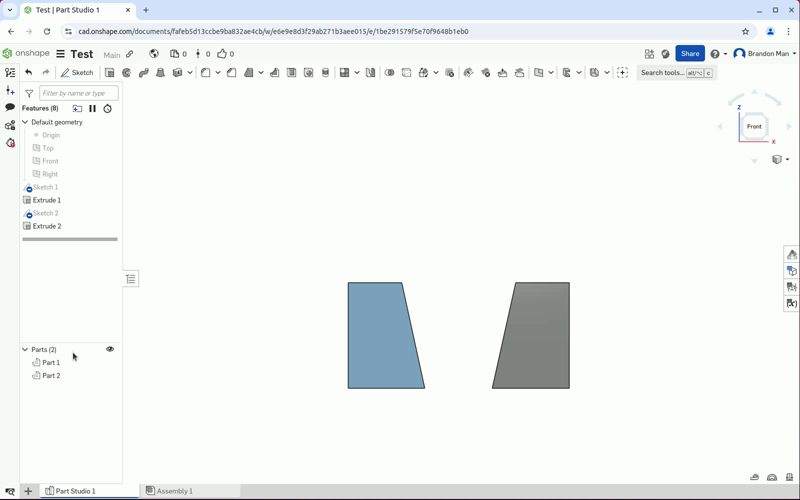
key(y)
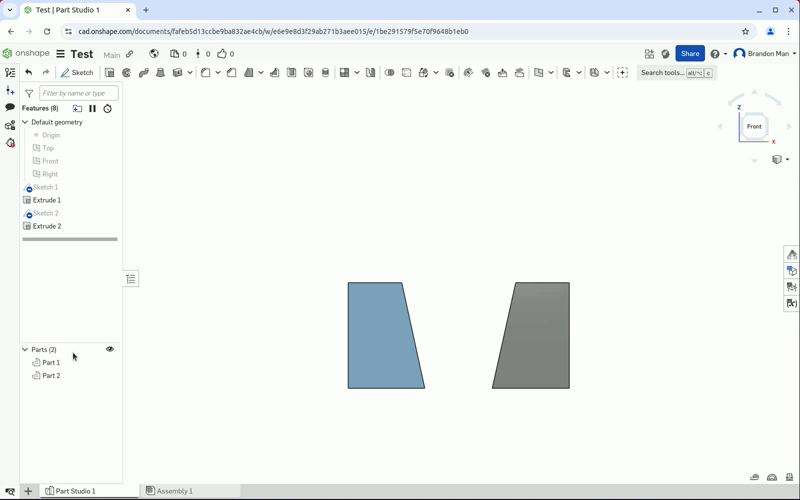
key(shift+p)
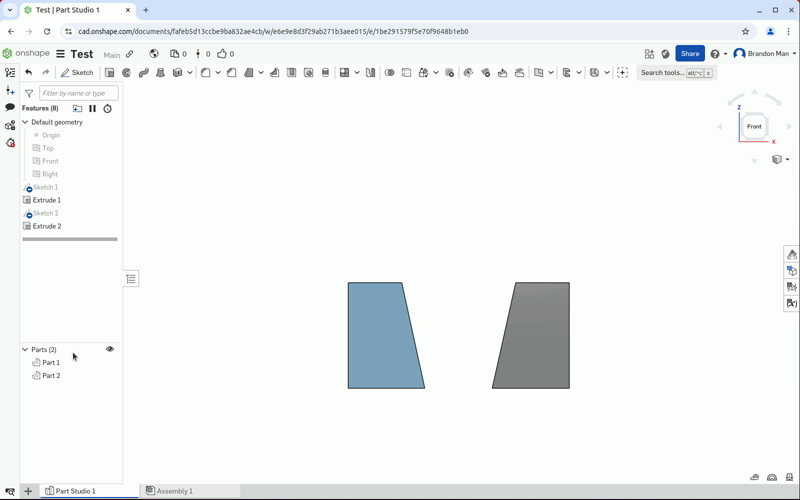
key(space)
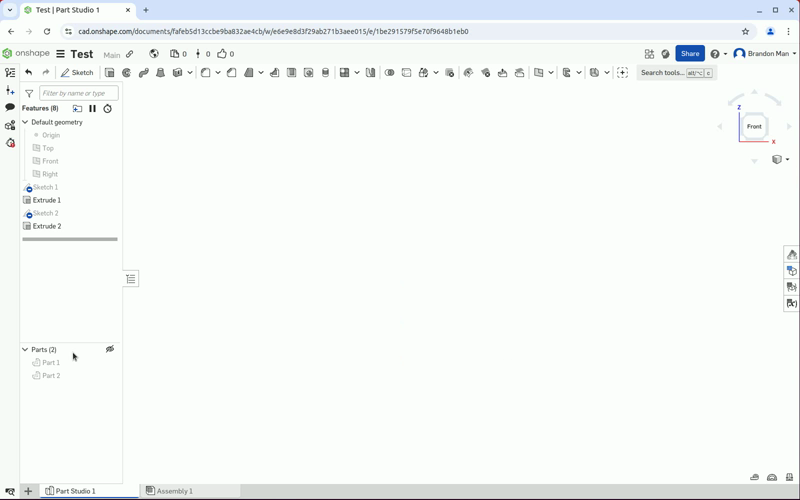
key_down(shift)
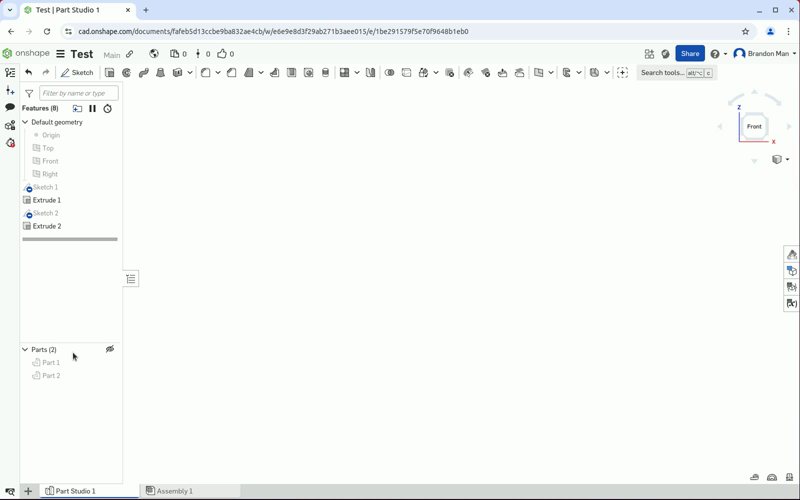
key(down)
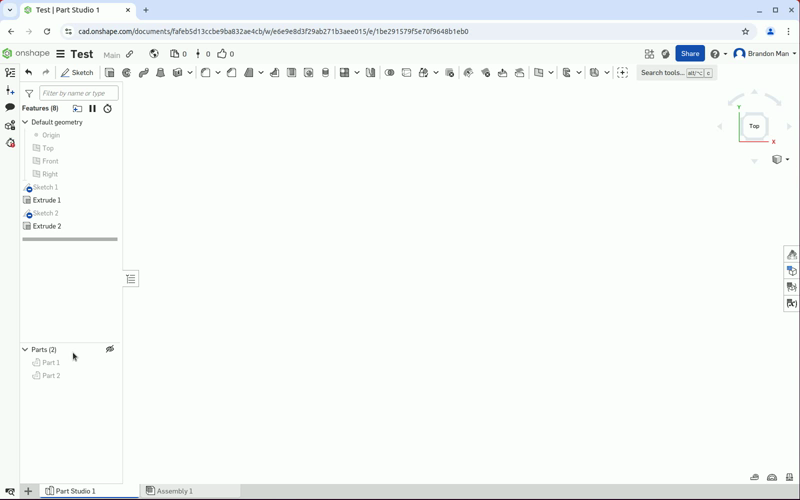
key_up(shift)
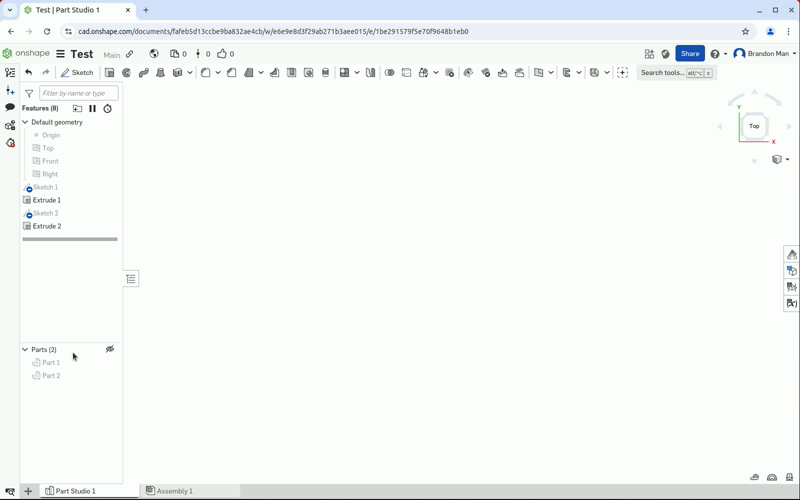
mouse_move(73, 352)
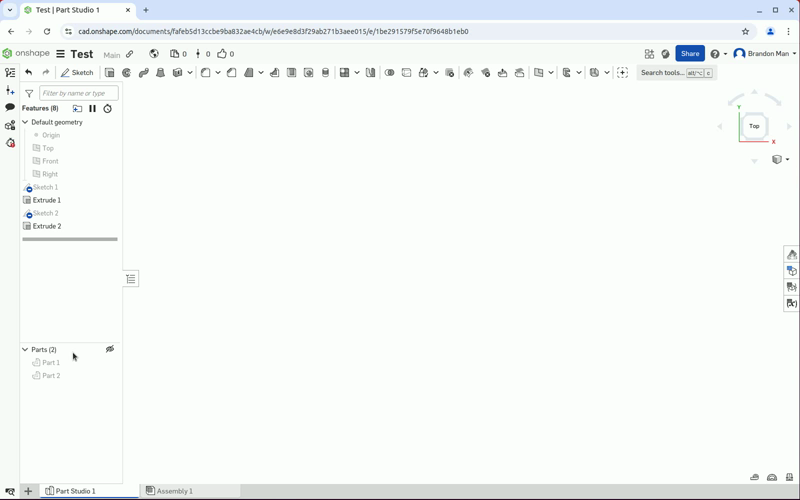
key(shift+y)
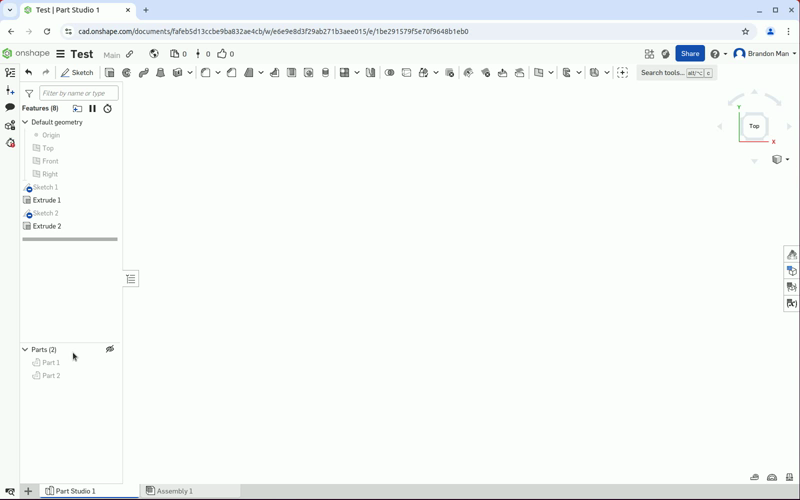
key(shift+s)
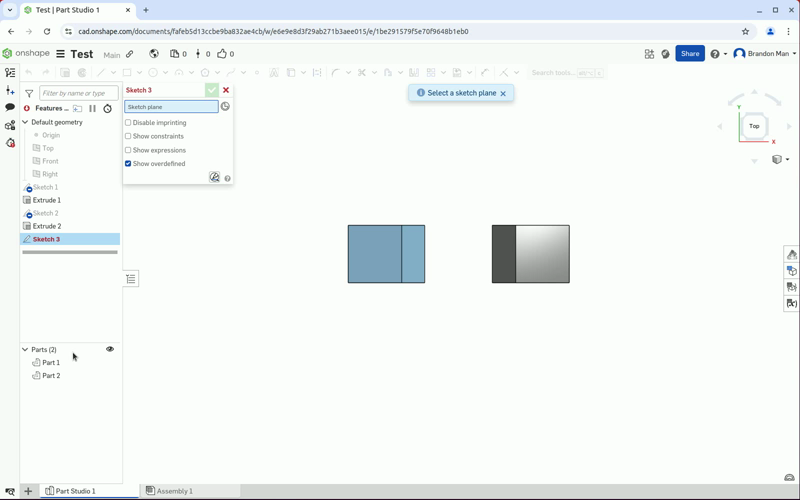
mouse_move(73, 150)
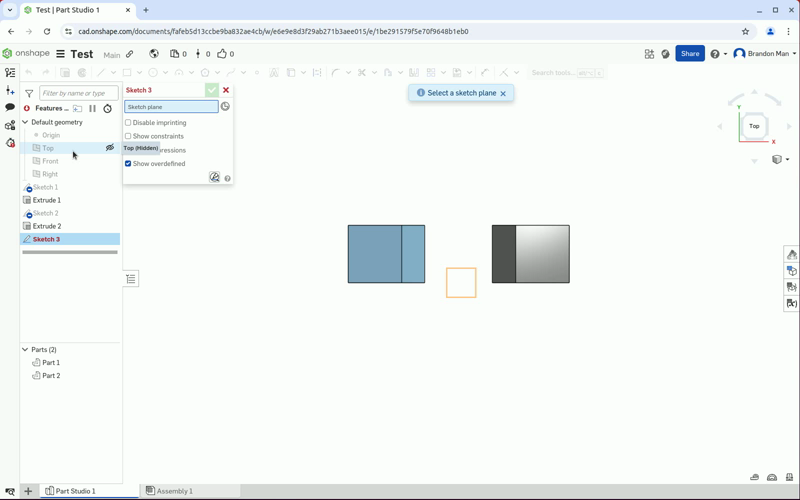
click(73, 150)
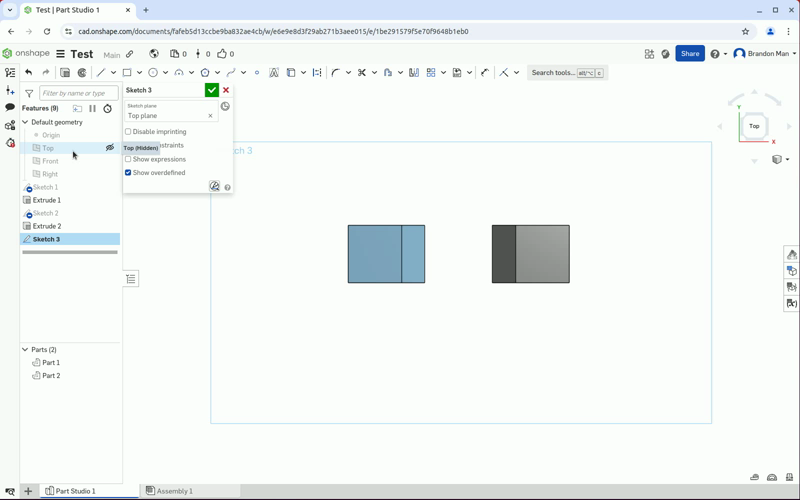
mouse_move(73, 352)
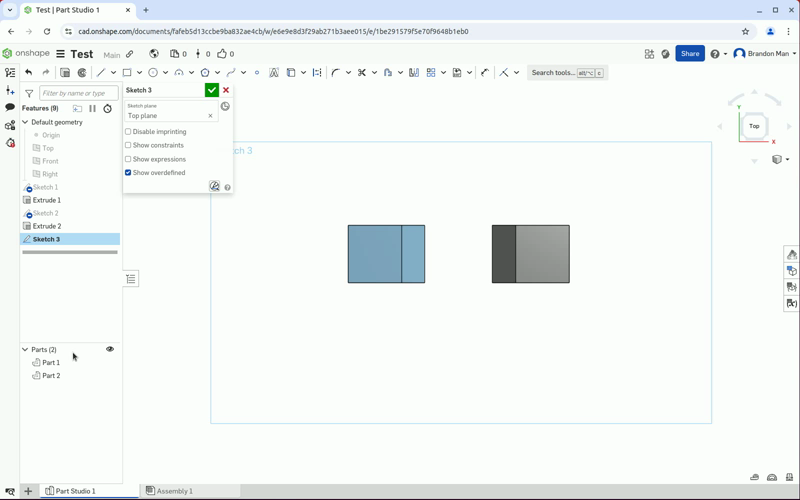
key(y)
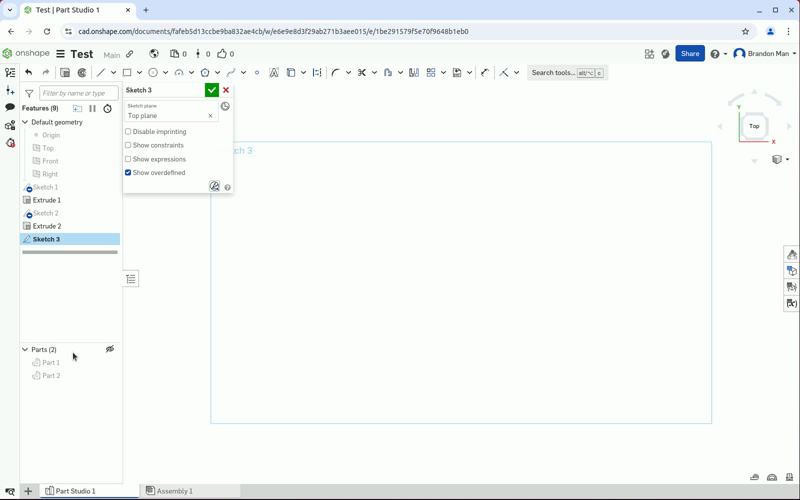
key(l)
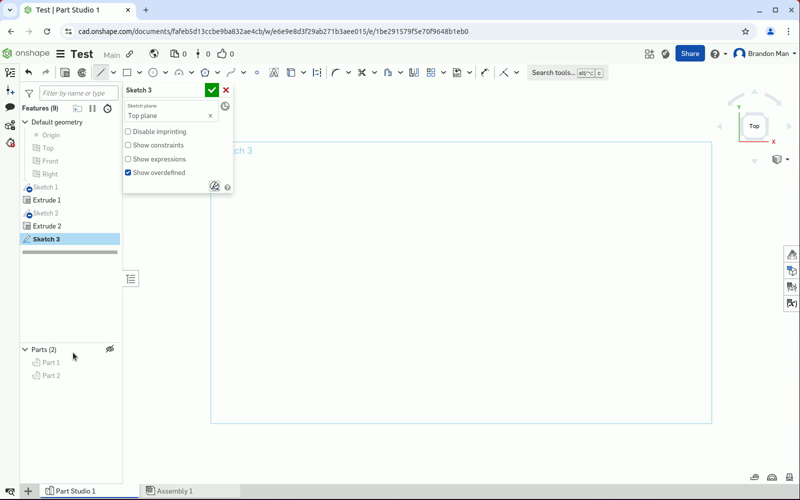
key_down(shift)
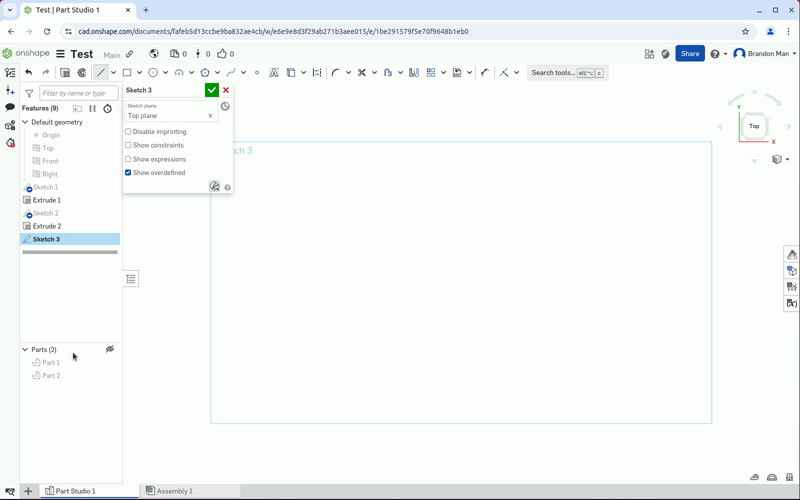
mouse_move(348, 282)
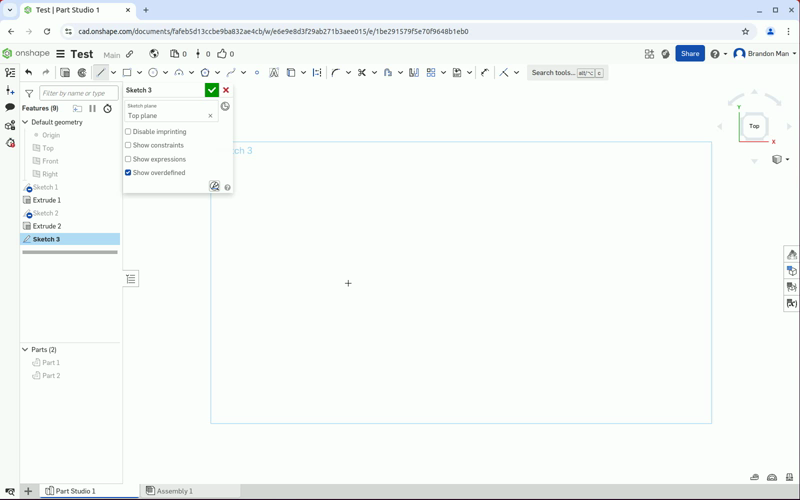
click(348, 282)
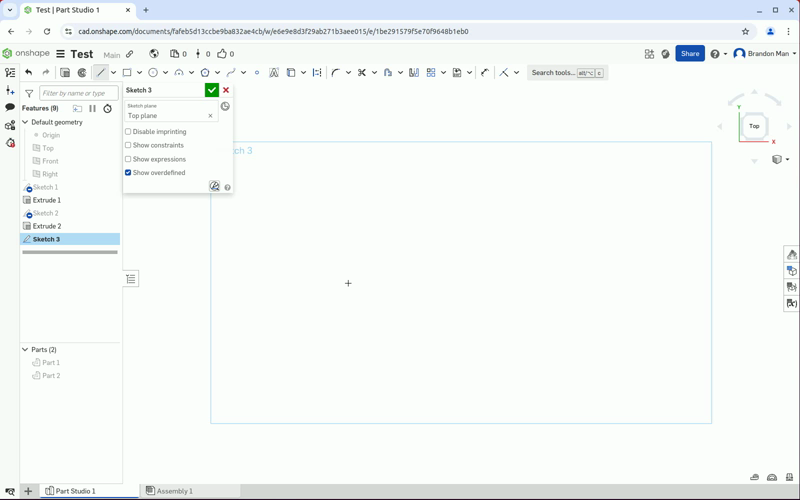
key_up(shift)
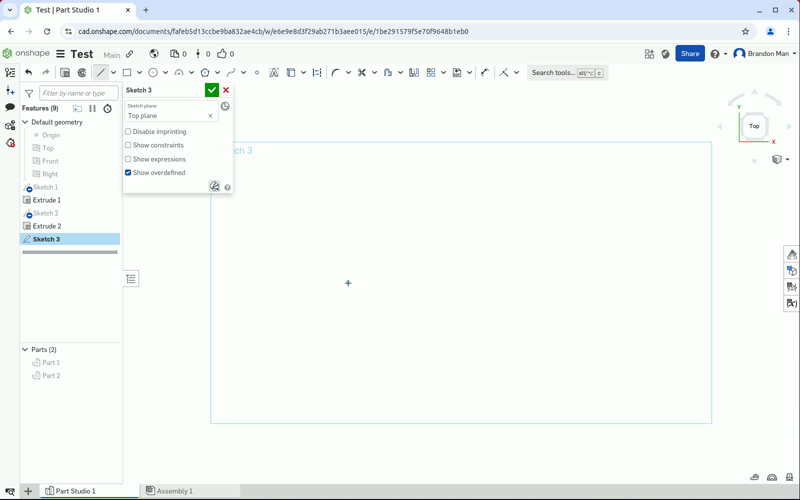
key_down(shift)
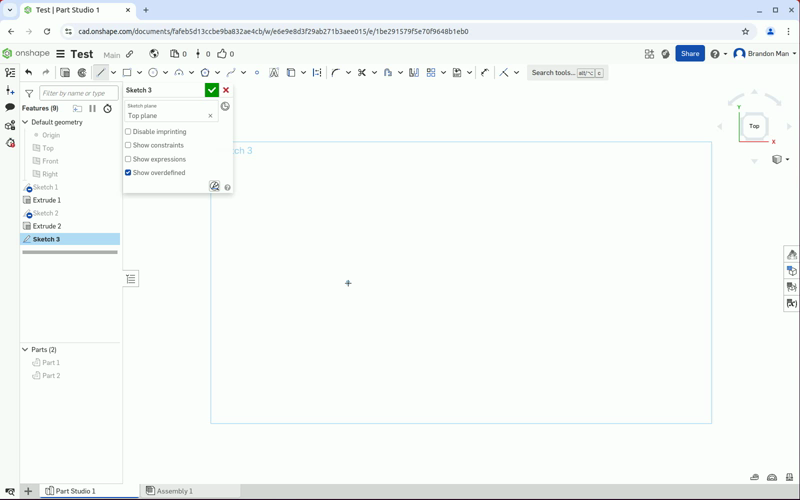
mouse_move(378, 282)
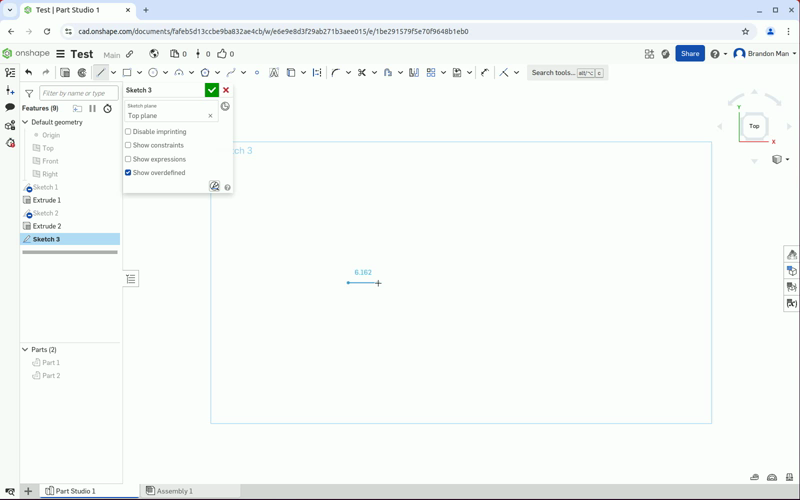
mouse_move(401, 282)
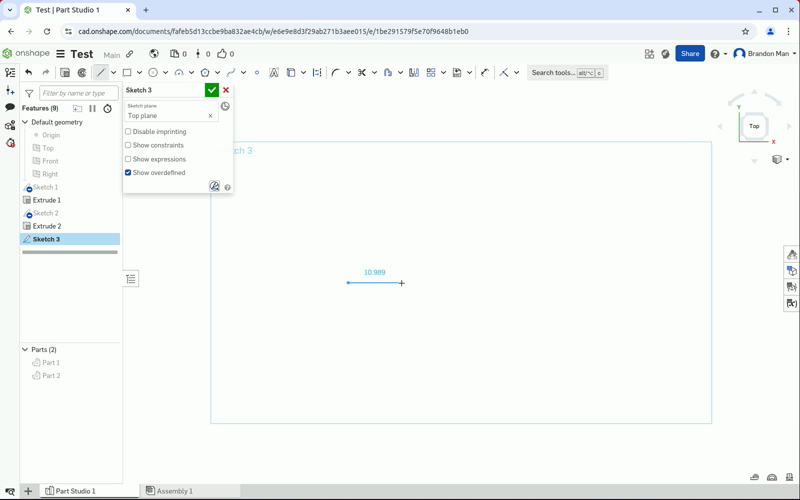
click(401, 282)
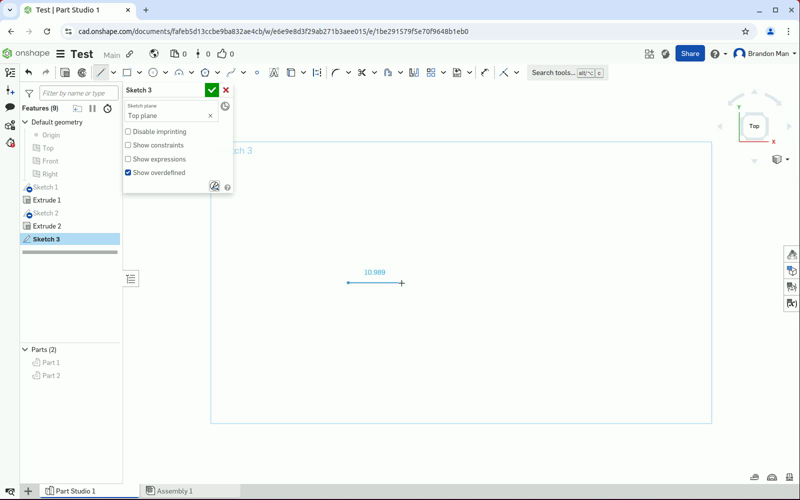
key_up(shift)
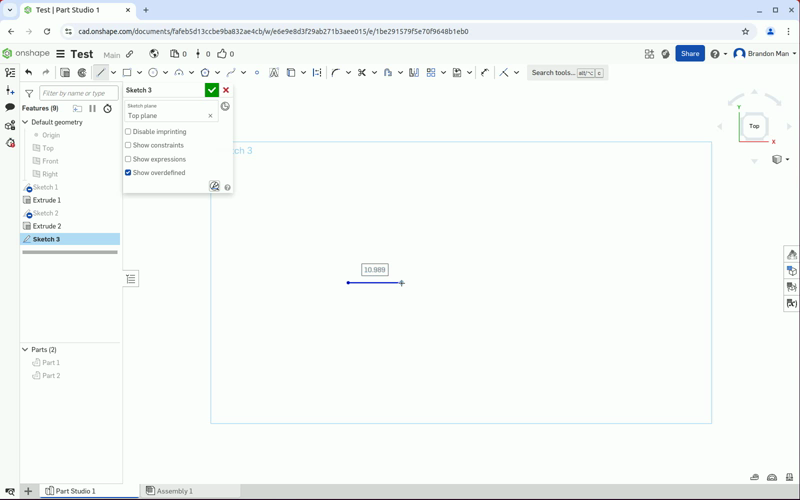
key_down(shift)
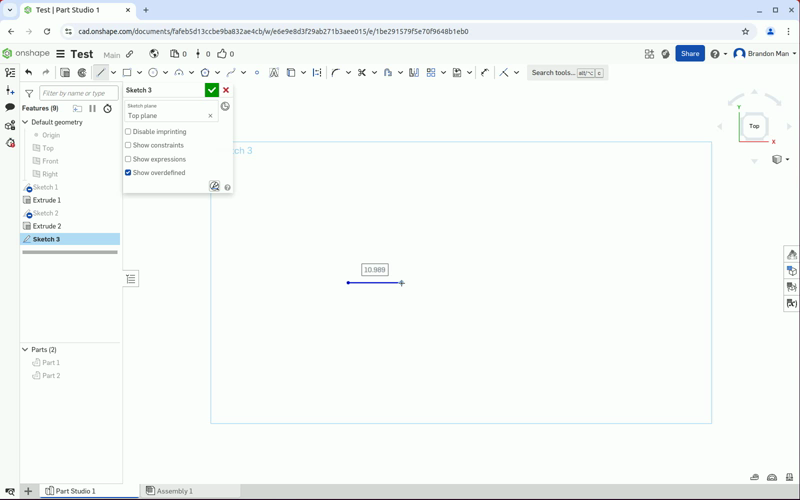
mouse_move(431, 282)
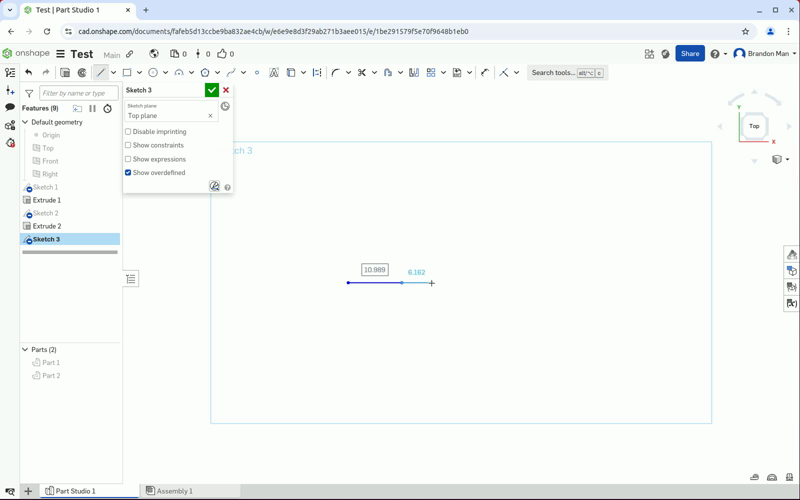
mouse_move(401, 255)
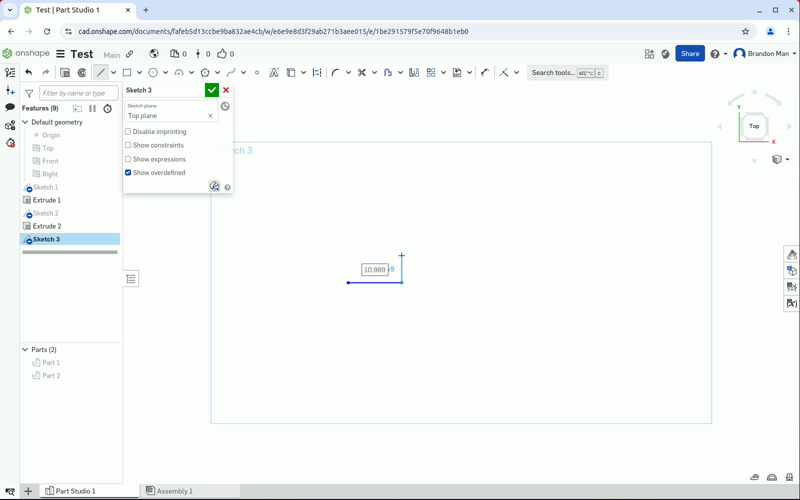
click(401, 255)
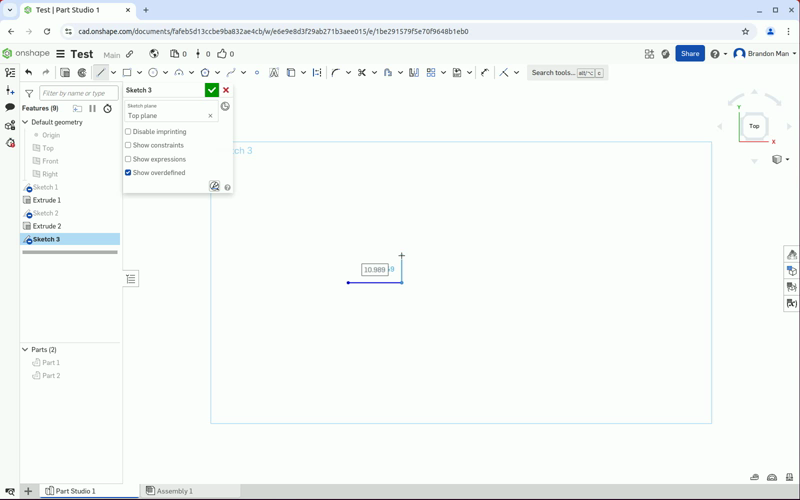
key_up(shift)
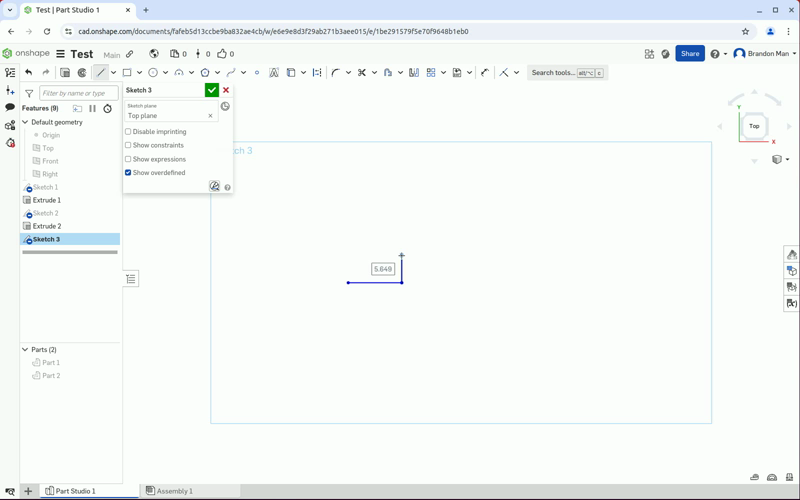
key_down(shift)
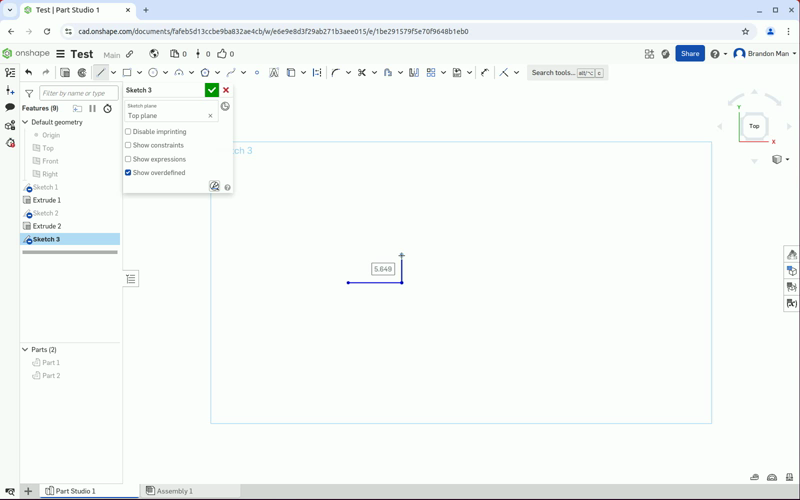
mouse_move(515, 255)
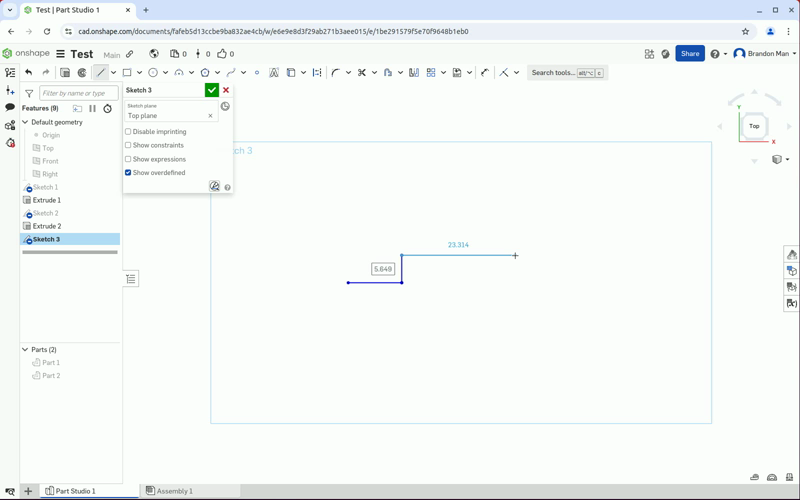
click(515, 255)
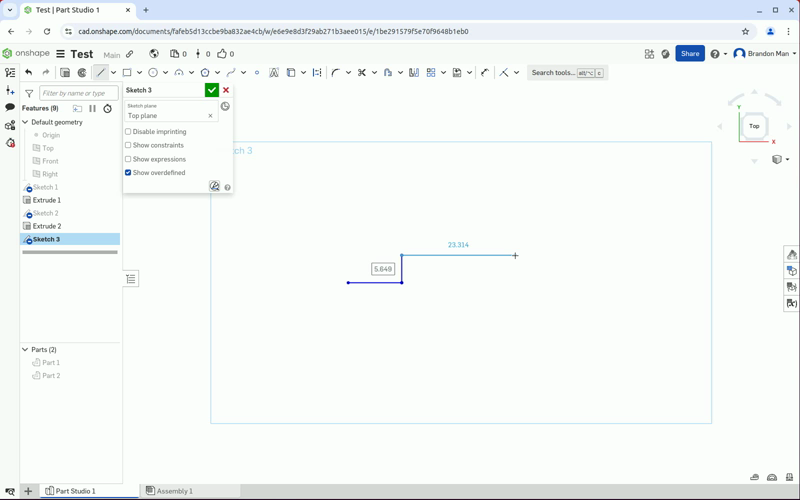
key_up(shift)
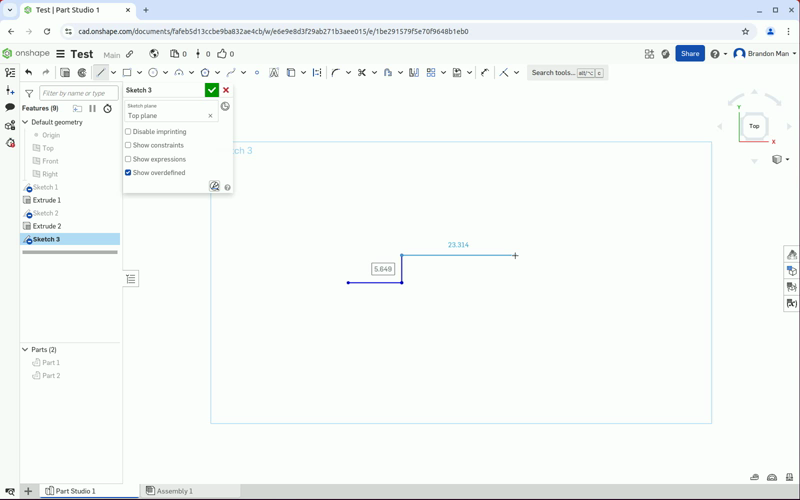
key_down(shift)
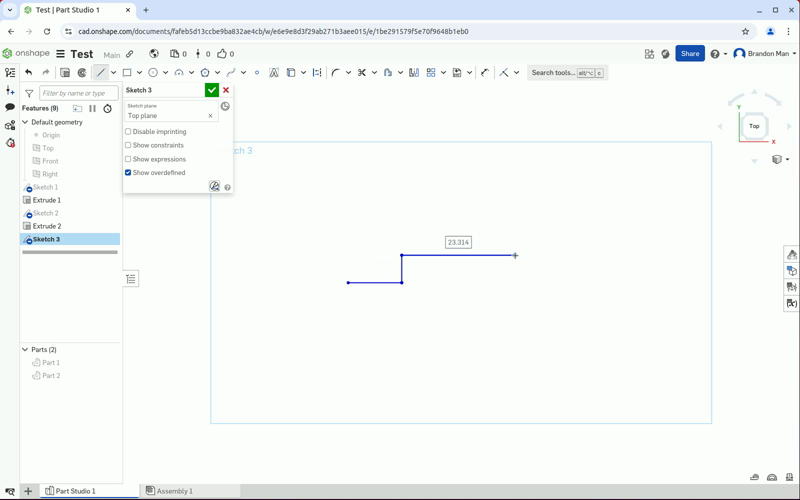
mouse_move(545, 255)
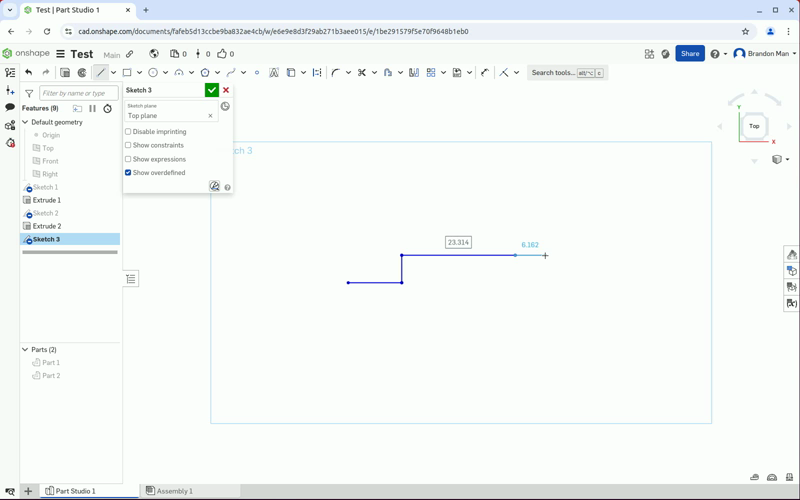
mouse_move(515, 282)
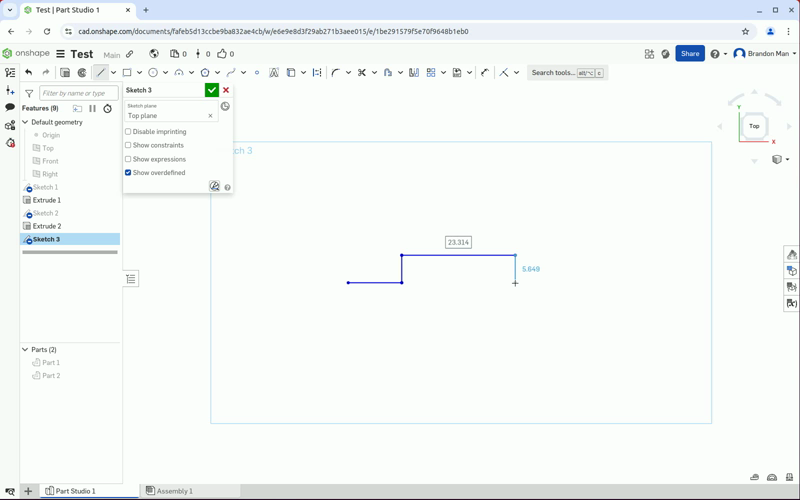
click(515, 282)
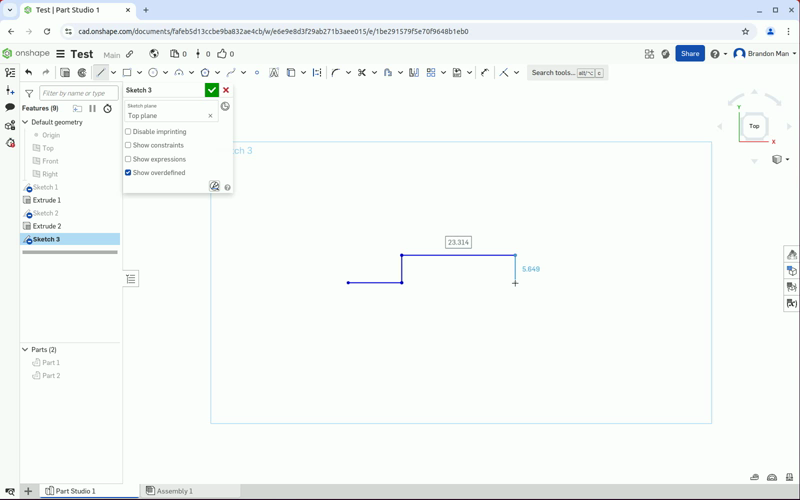
key_up(shift)
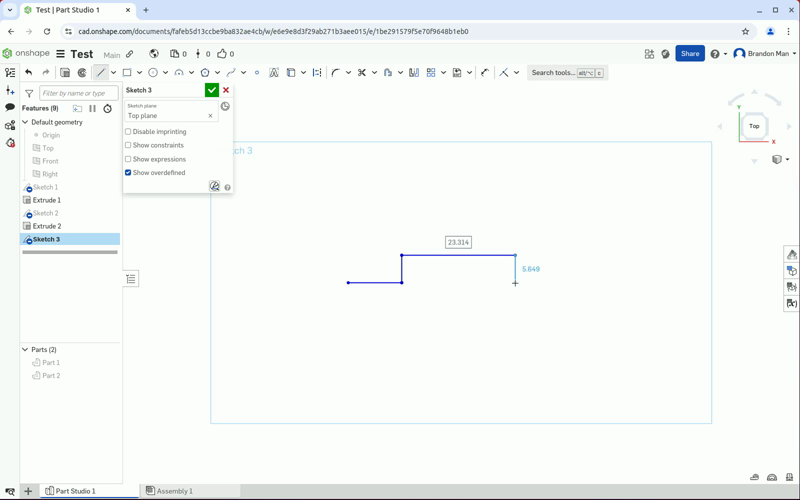
key_down(shift)
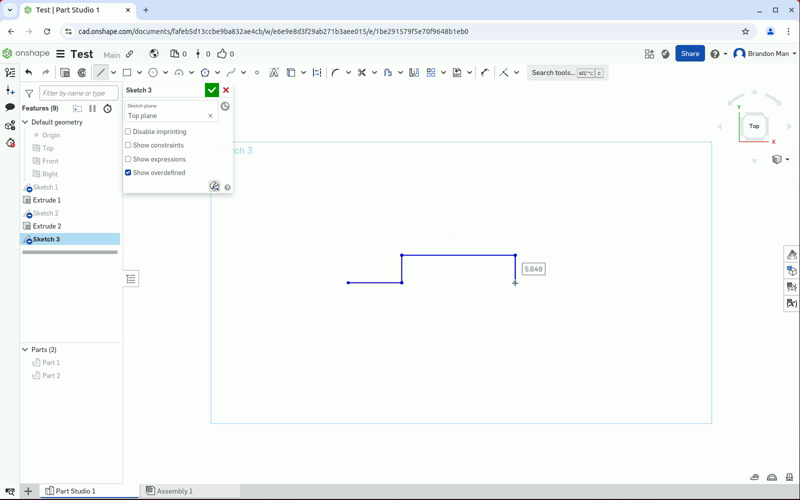
mouse_move(545, 282)
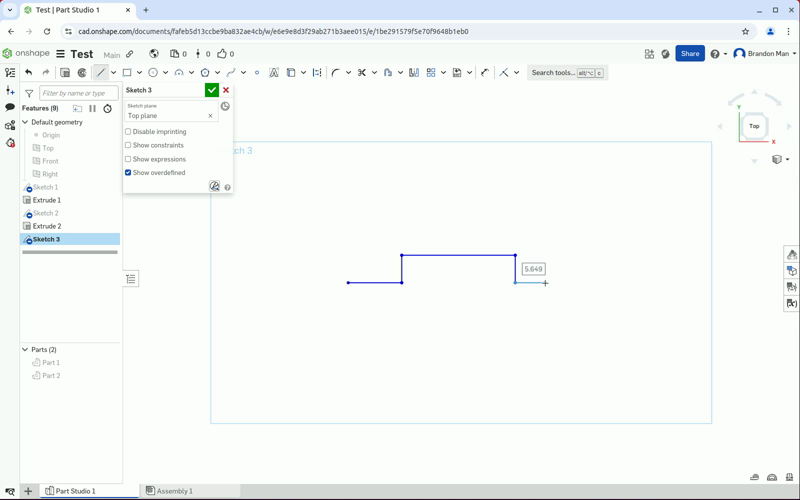
mouse_move(568, 282)
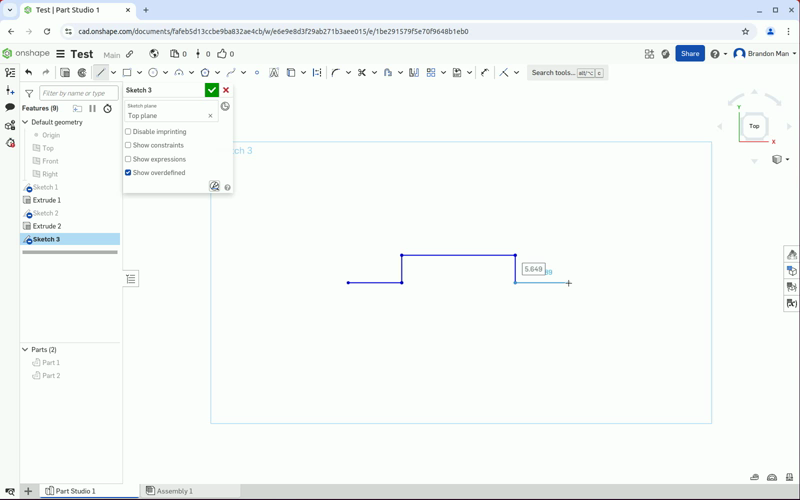
click(568, 282)
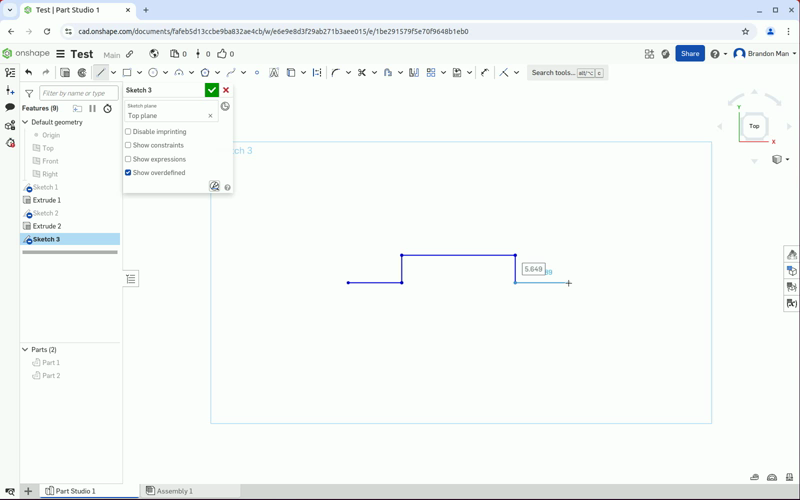
key_up(shift)
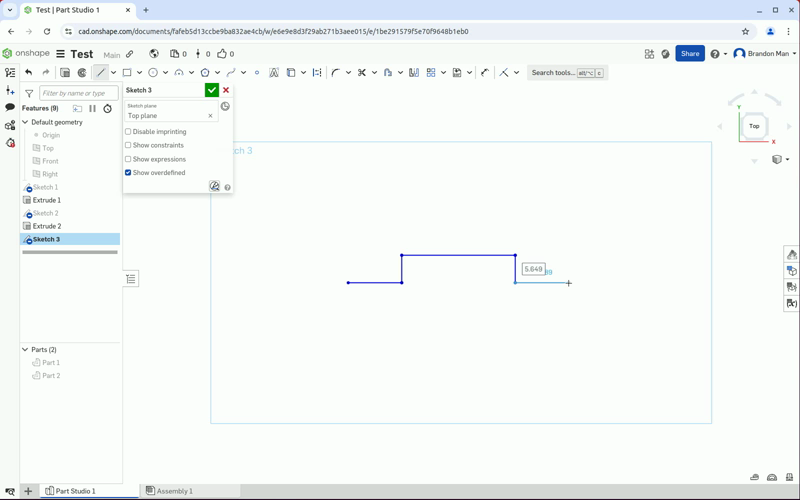
key_down(shift)
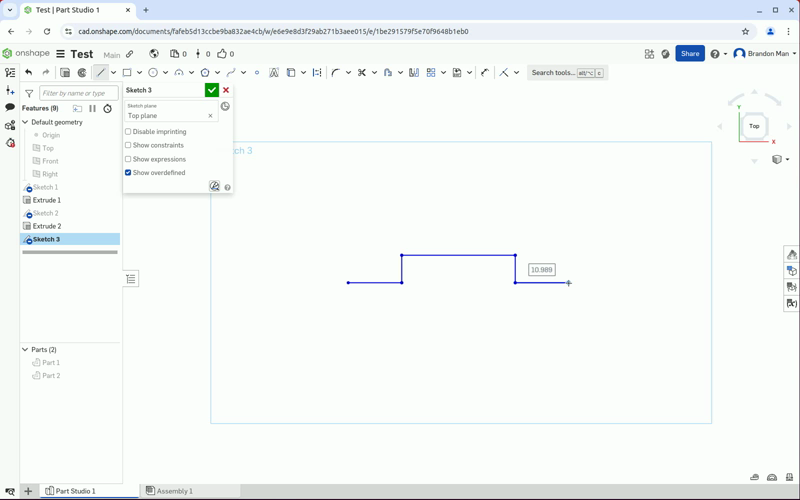
mouse_move(589, 282)
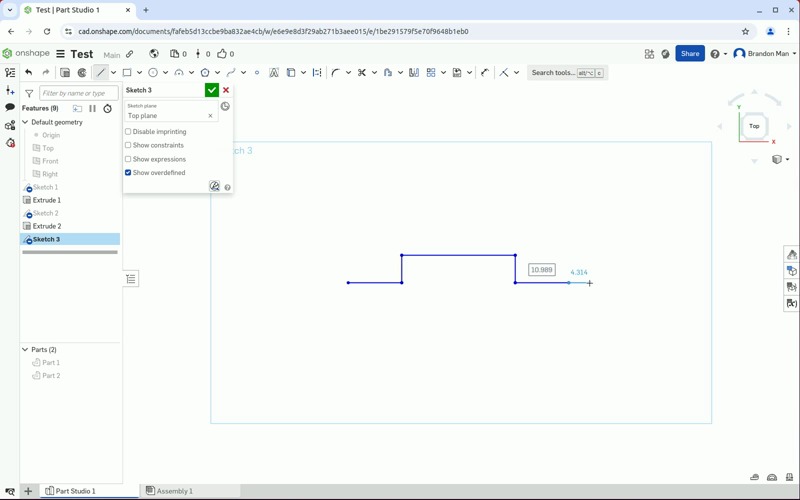
mouse_move(568, 225)
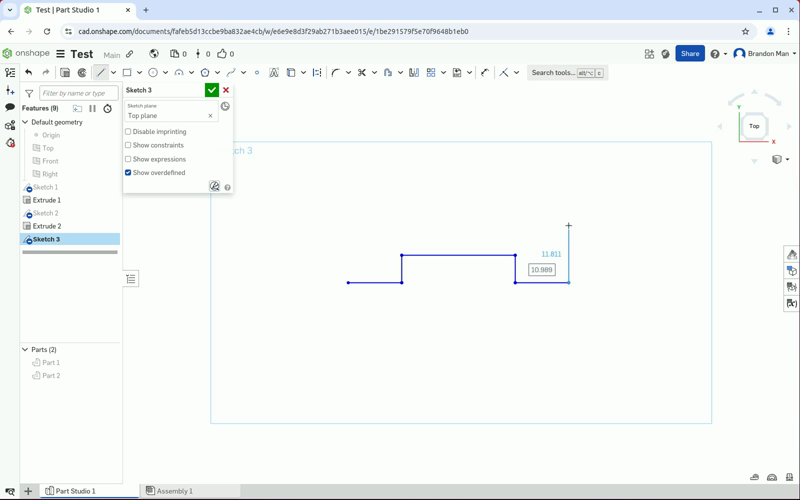
click(568, 225)
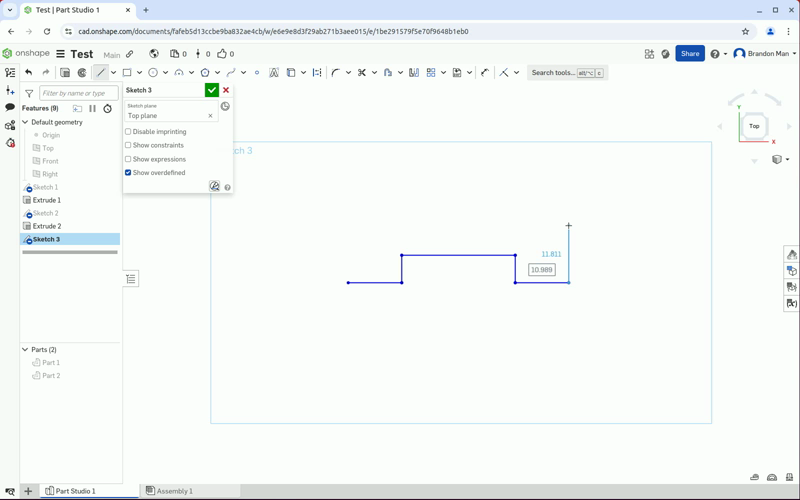
key_up(shift)
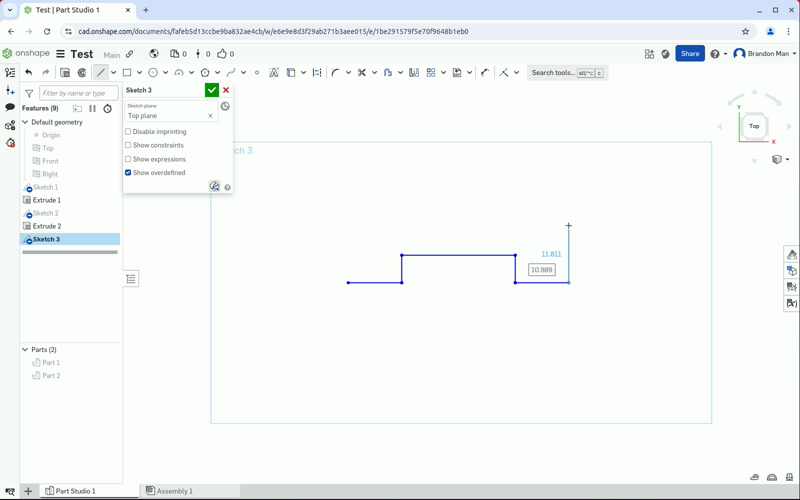
key_down(shift)
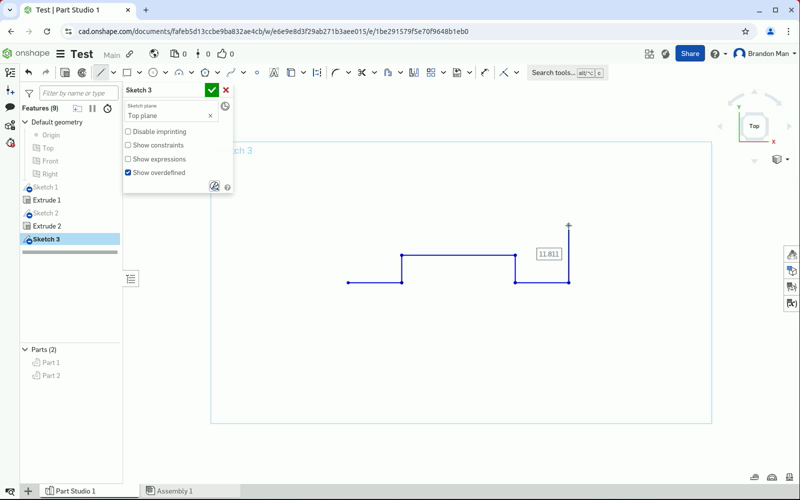
mouse_move(589, 225)
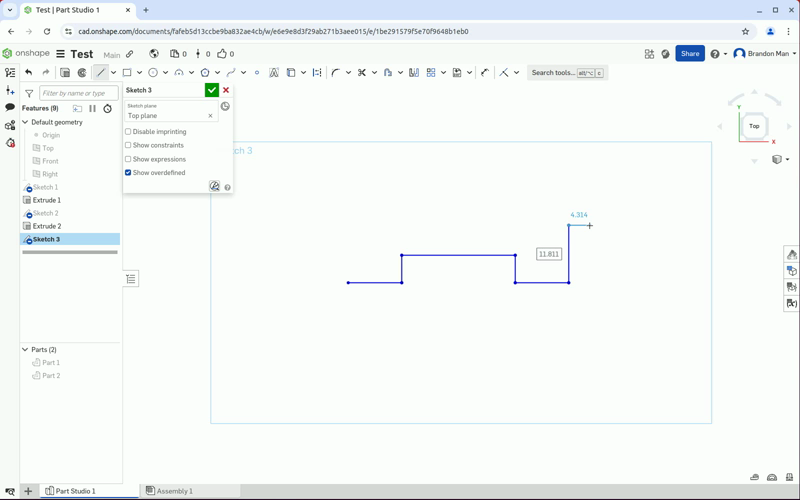
mouse_move(515, 225)
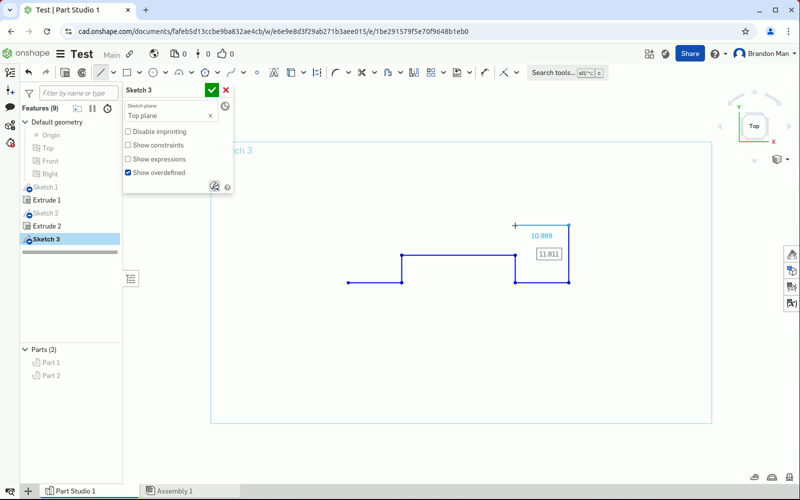
click(515, 225)
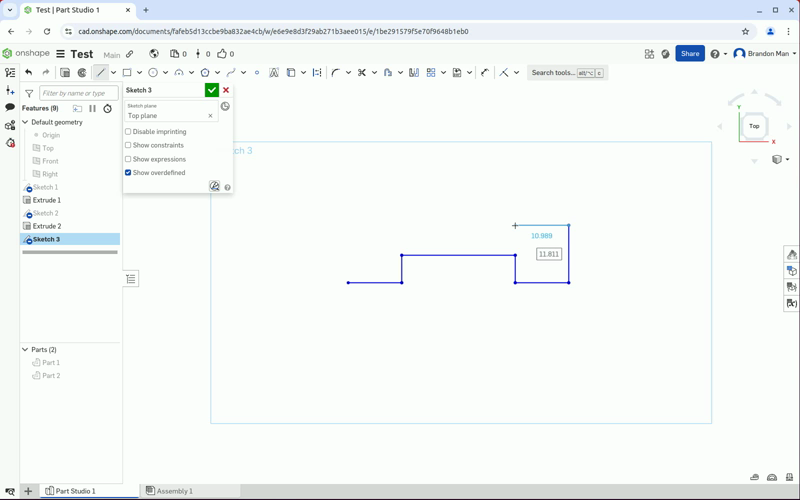
key_up(shift)
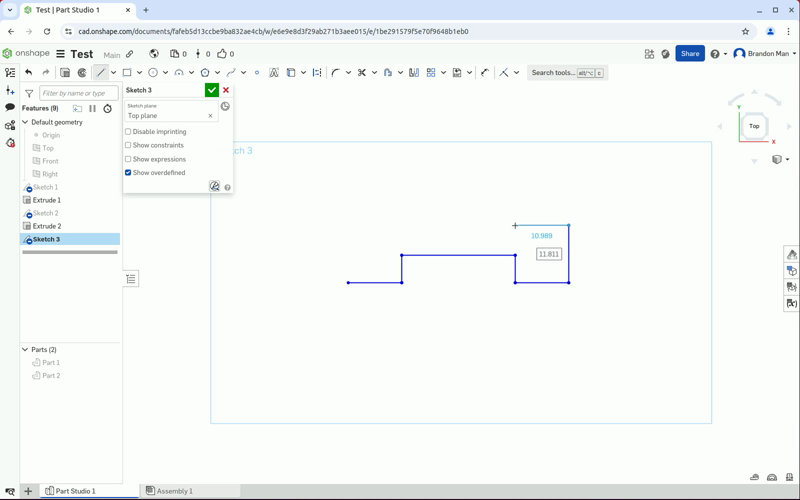
key_down(shift)
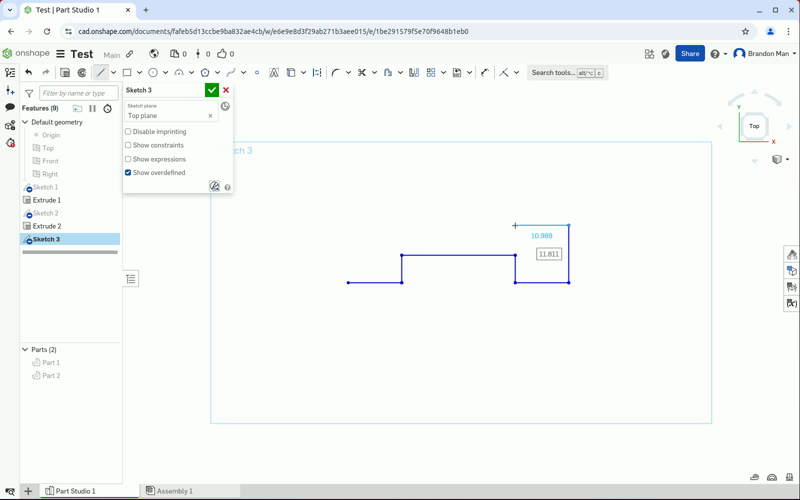
mouse_move(401, 225)
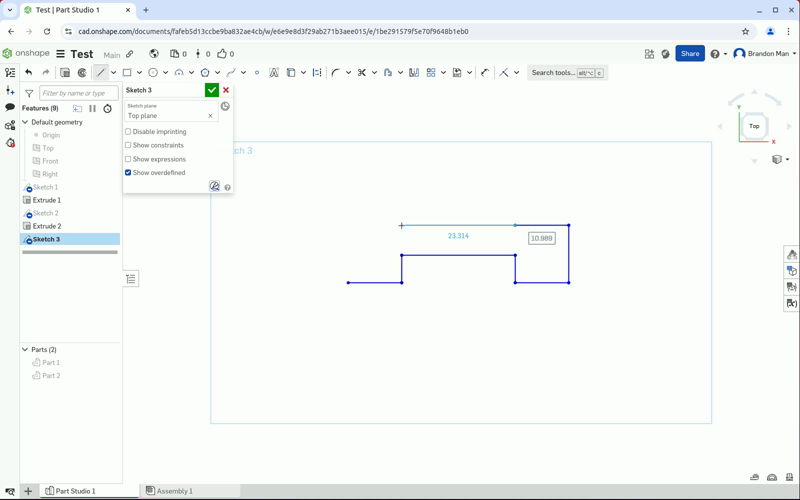
click(401, 225)
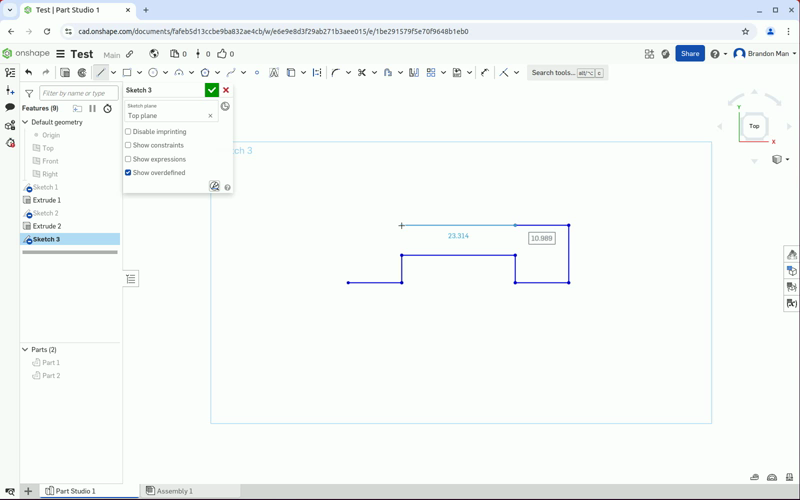
key_up(shift)
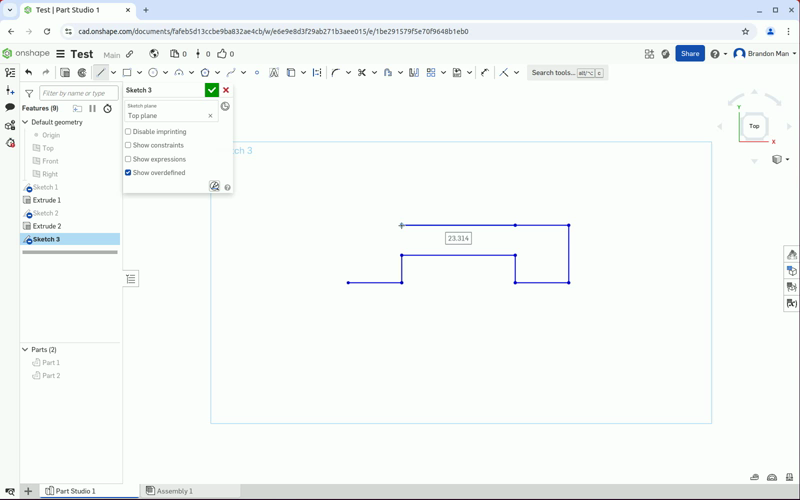
key_down(shift)
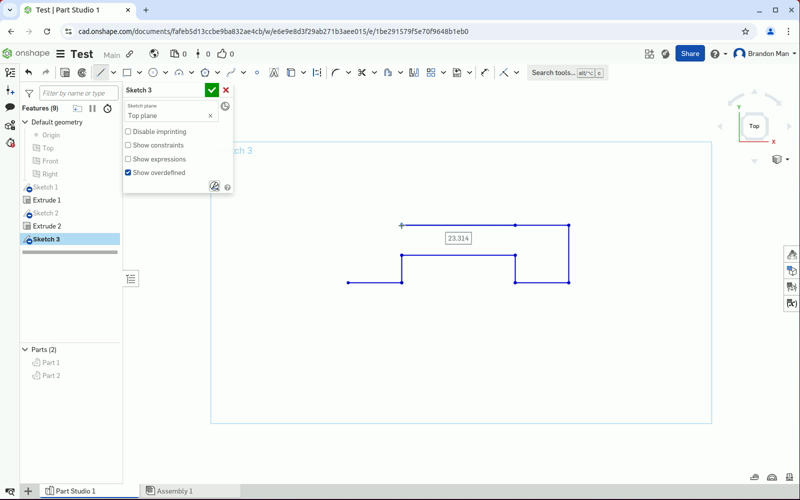
mouse_move(431, 225)
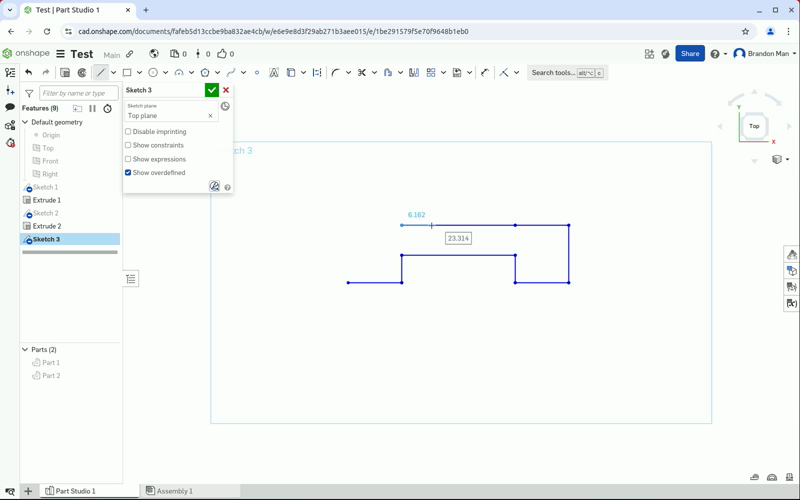
mouse_move(348, 225)
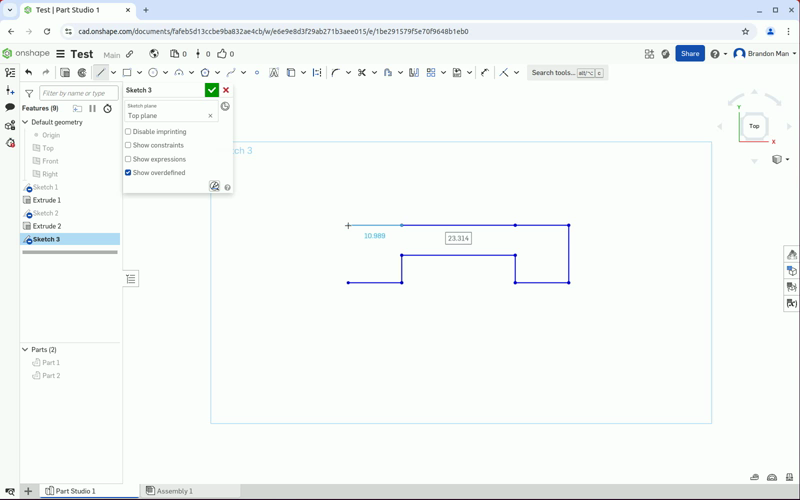
click(348, 225)
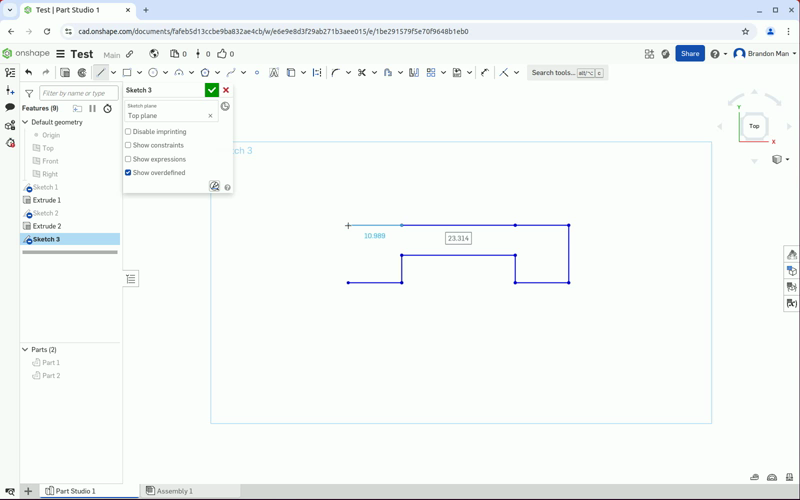
key_up(shift)
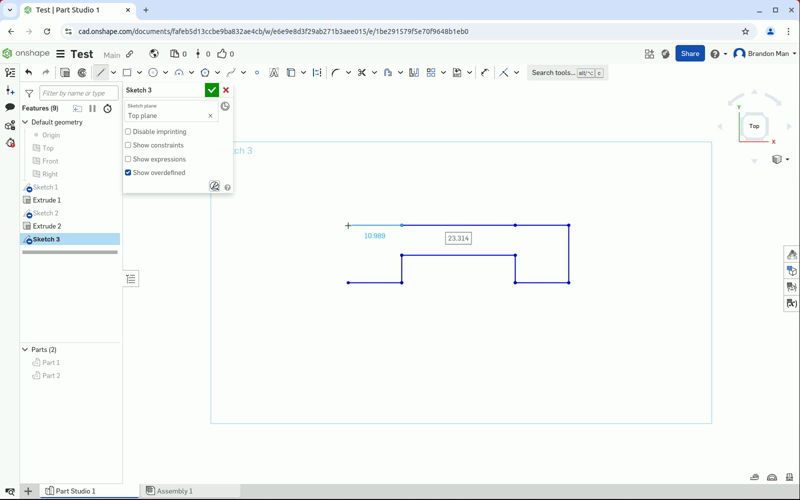
mouse_move(378, 225)
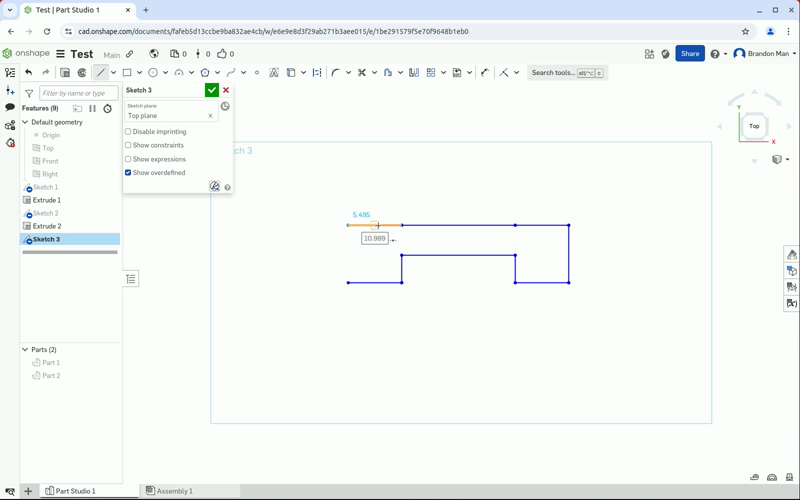
key_down(shift)
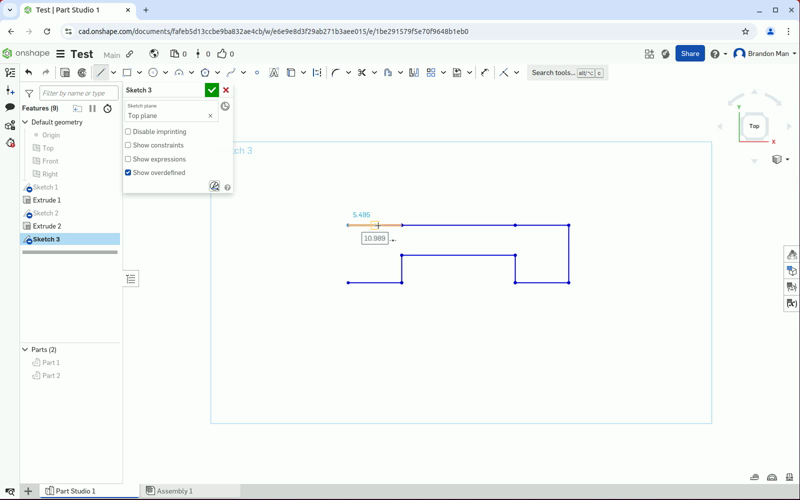
mouse_move(348, 282)
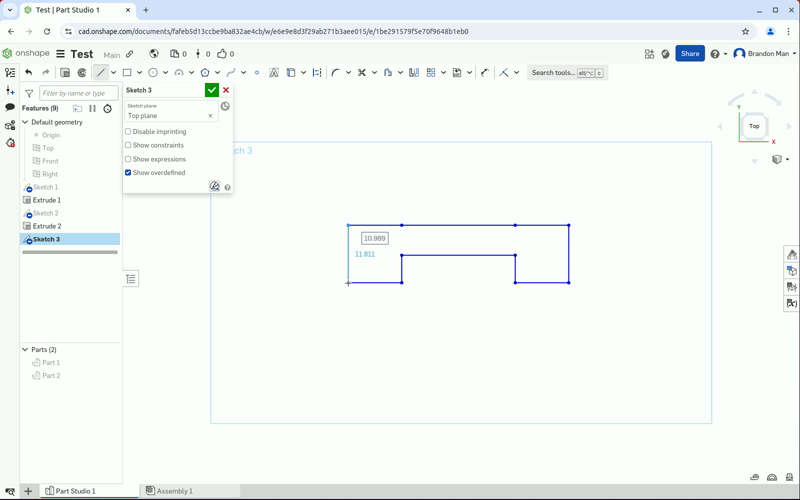
key_up(shift)
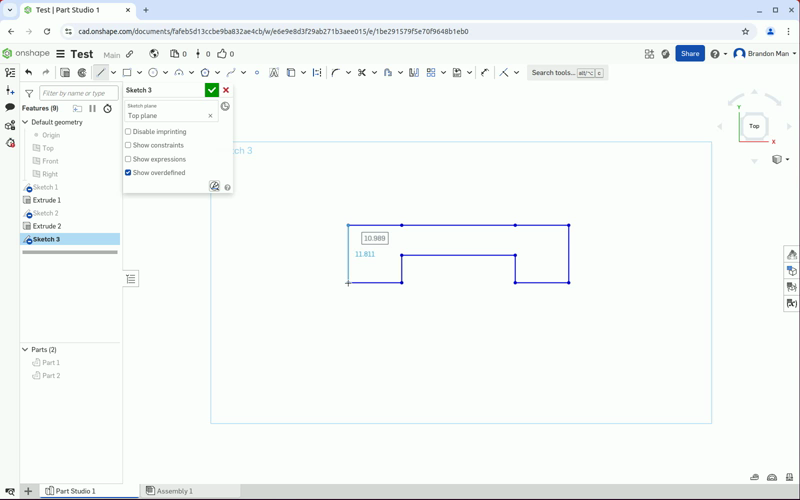
click(348, 282)
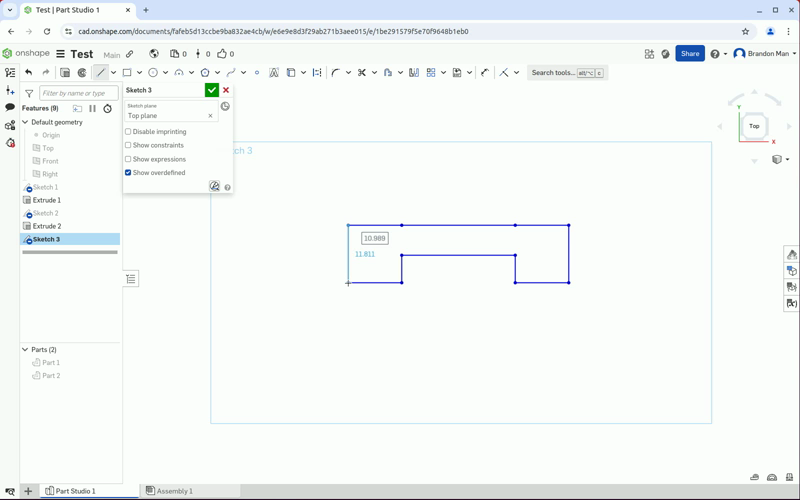
key(esc)
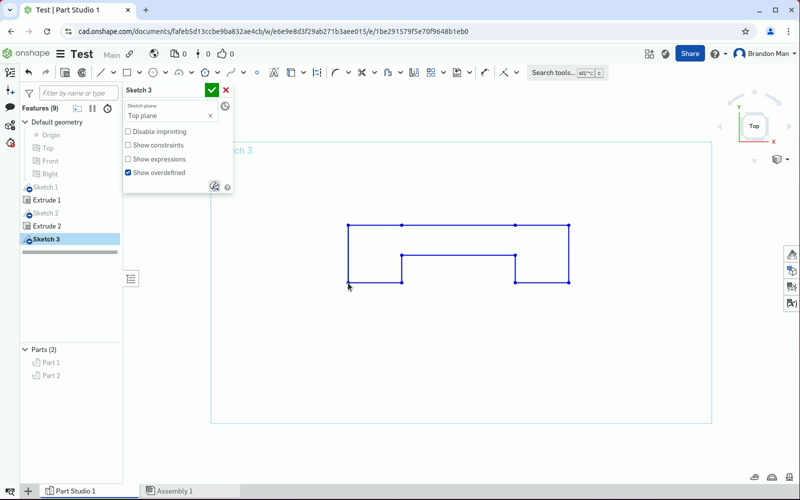
mouse_move(540, 252)
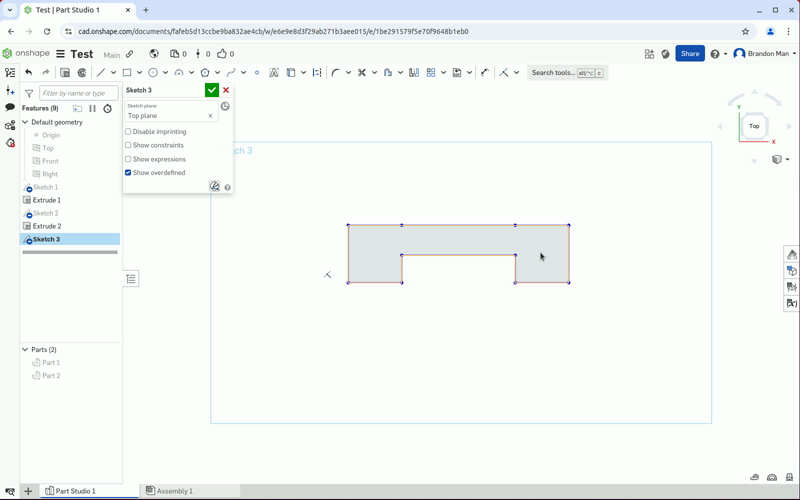
click(540, 252)
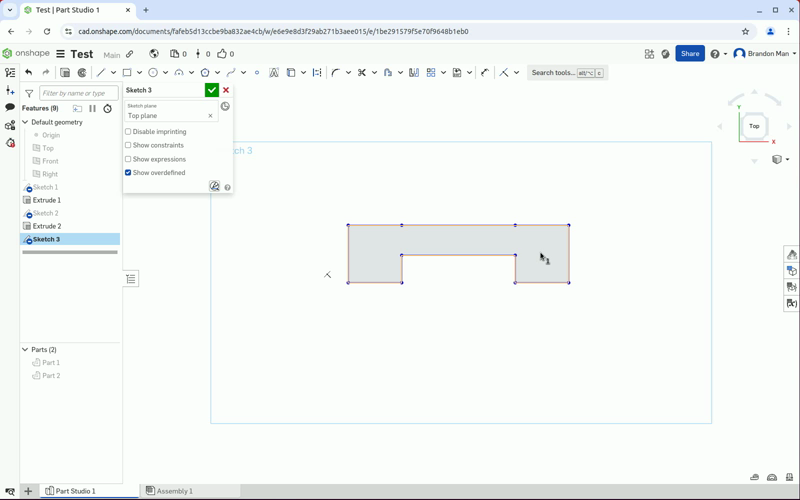
mouse_move(73, 352)
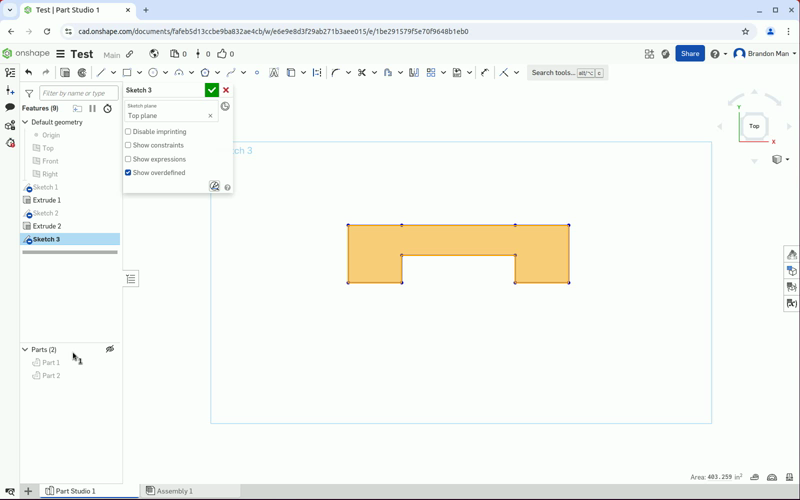
key(shift+y)
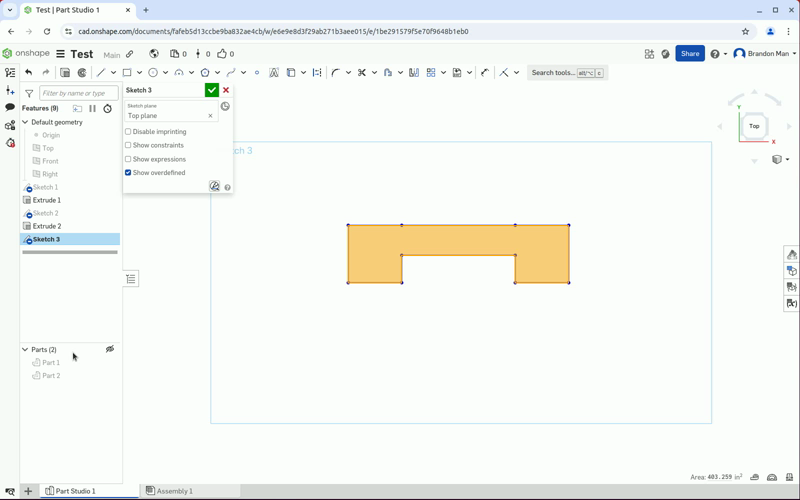
key(shift+e)
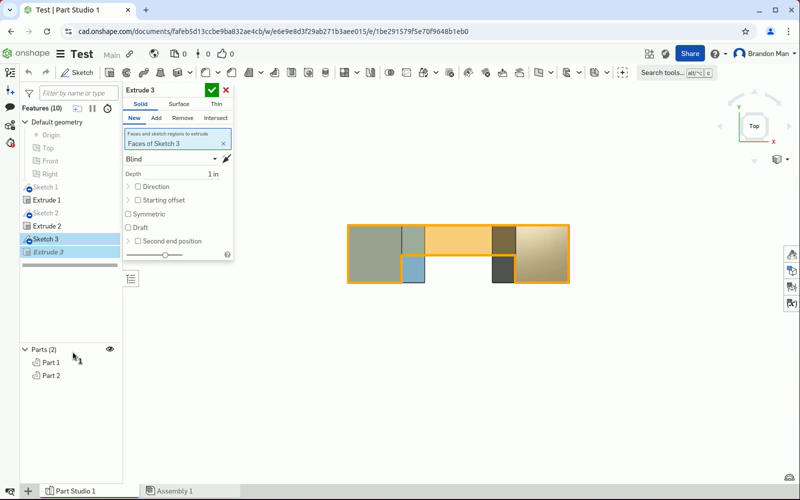
mouse_move(143, 106)
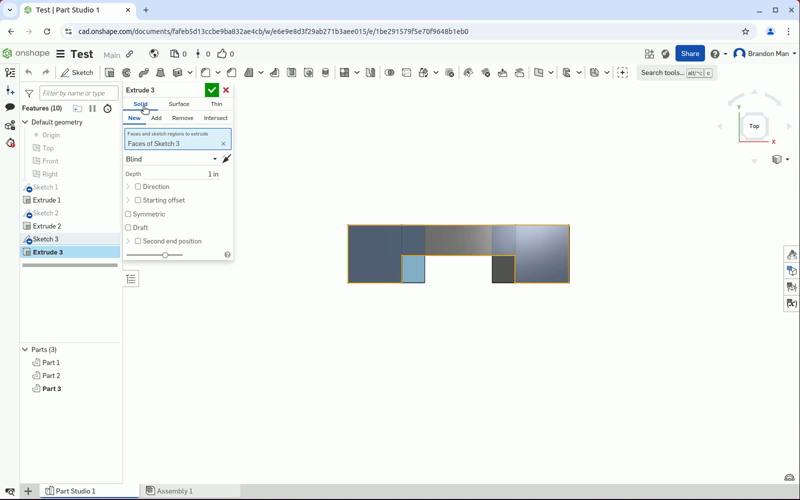
click(143, 106)
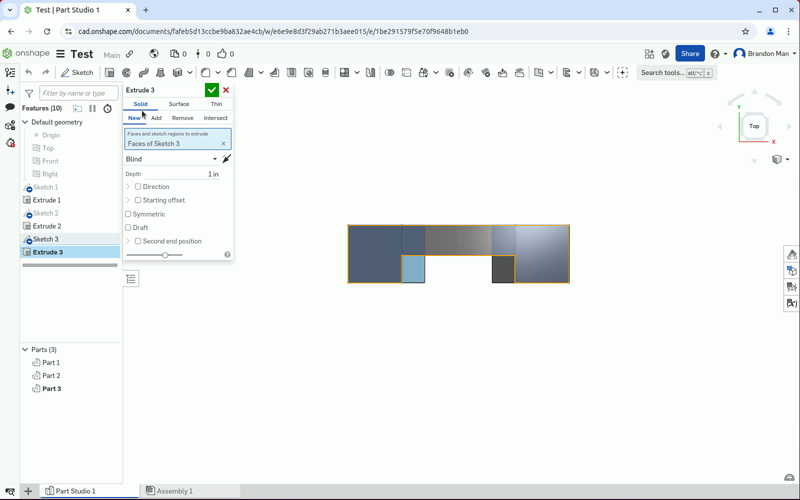
mouse_move(137, 120)
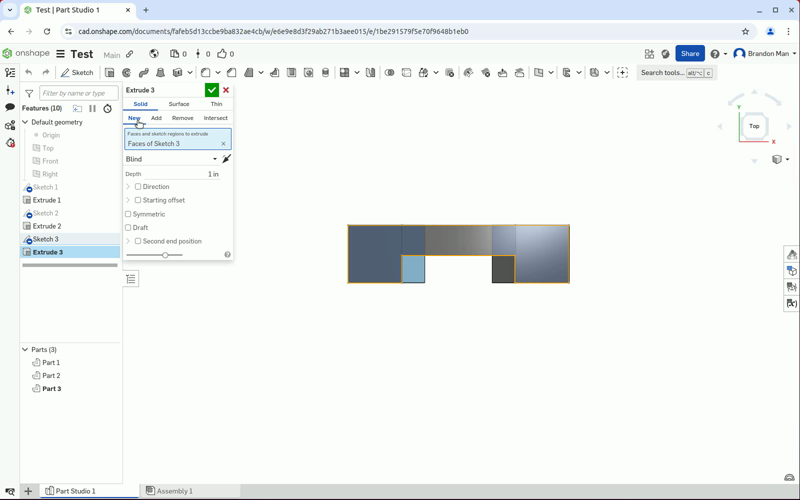
click(137, 120)
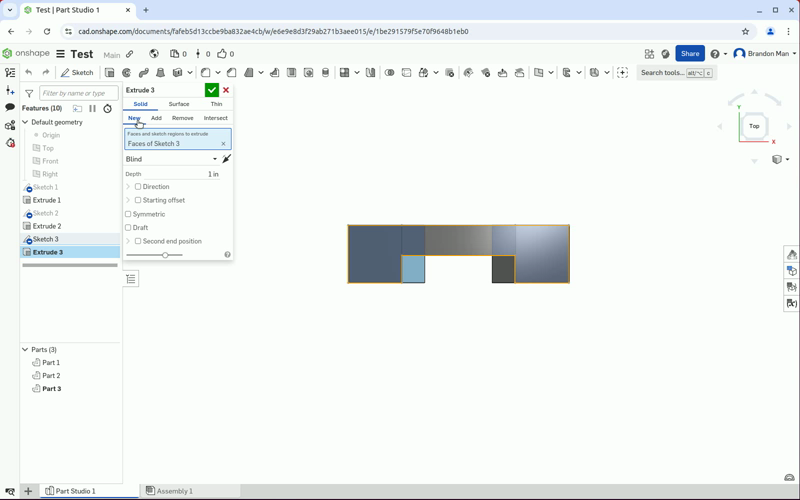
key(tab, 4)
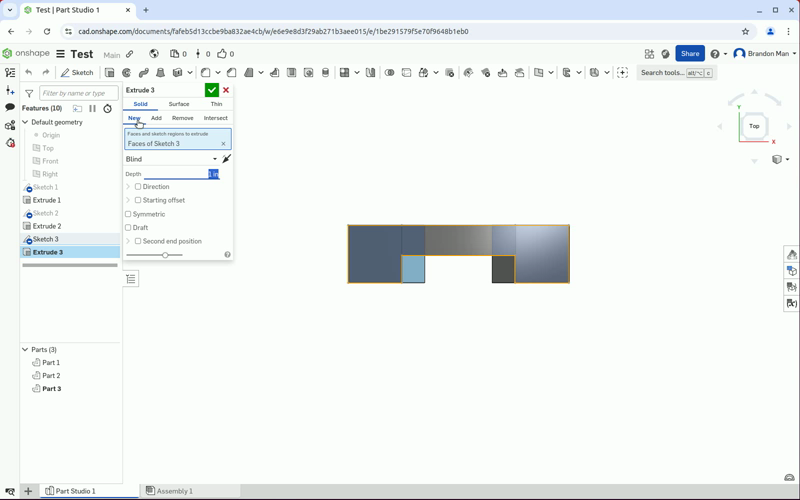
text(-21.664)
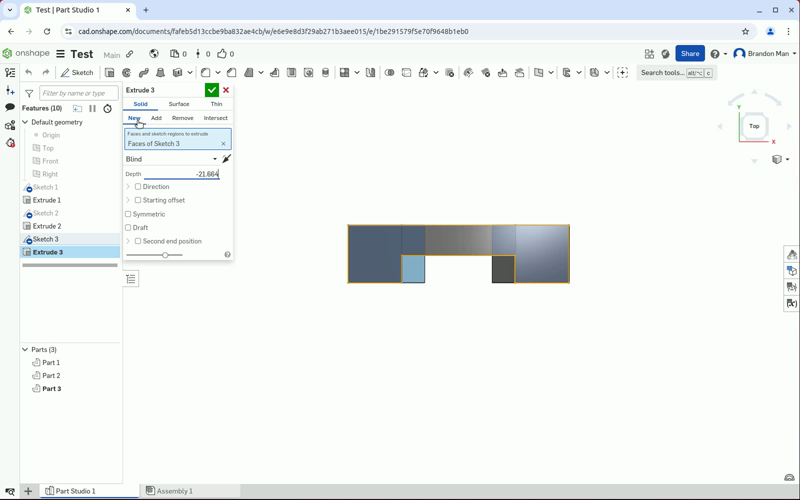
key(enter)
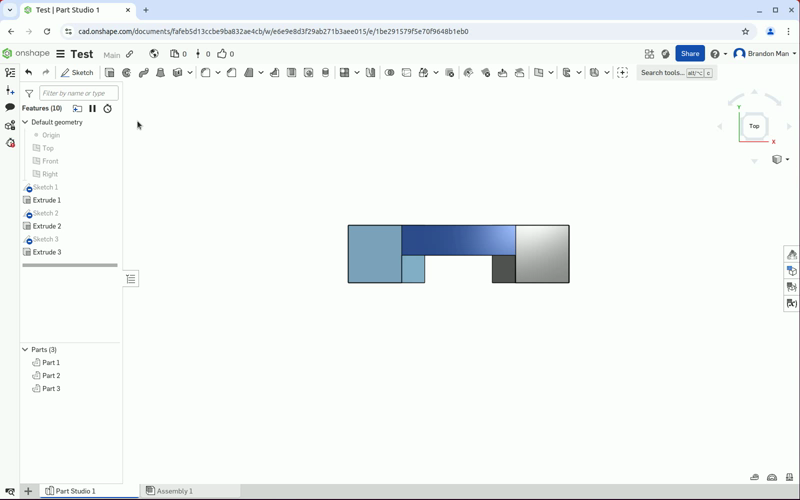
key(shift+h)
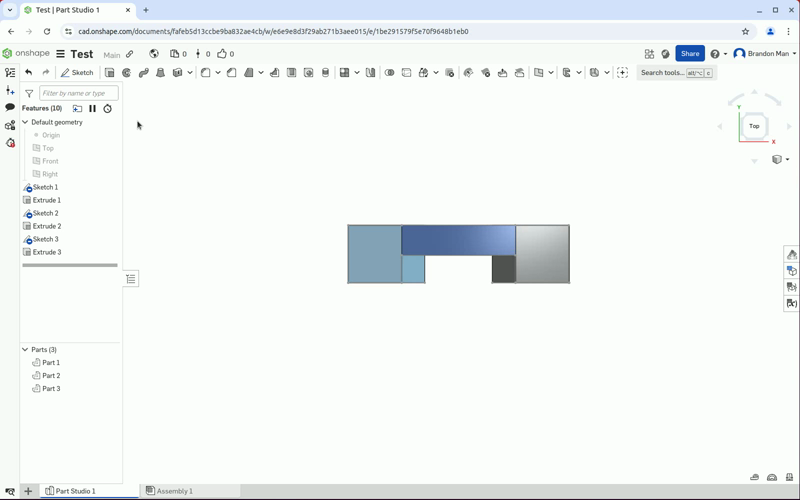
key(shift+h)
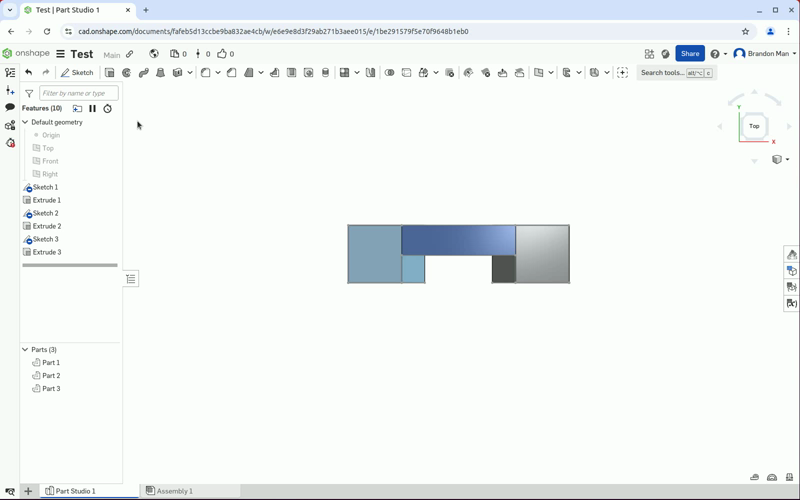
key(shift+7)
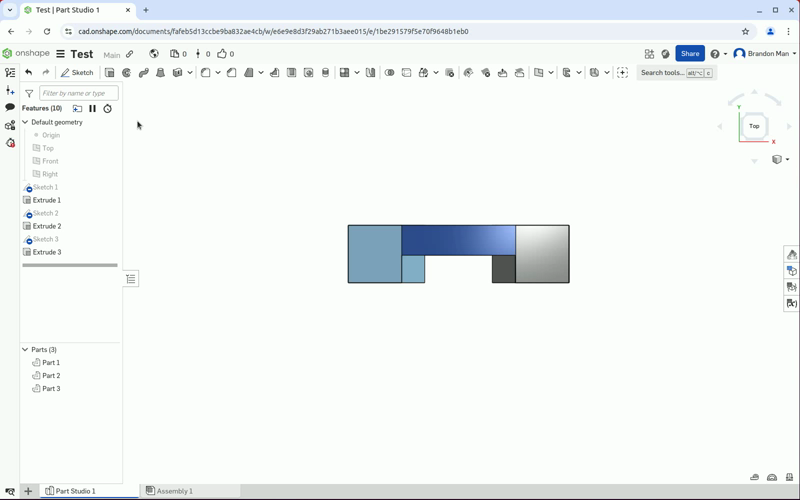
key(up, 3)
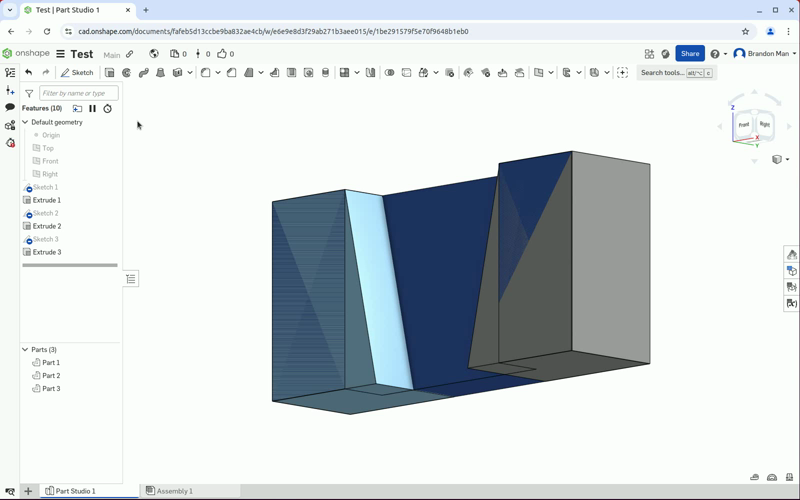
key(left, 3)
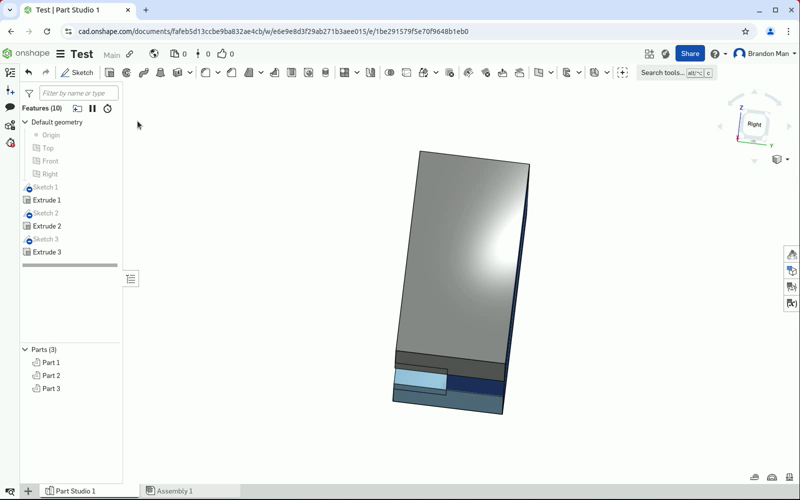
key(right, 3)
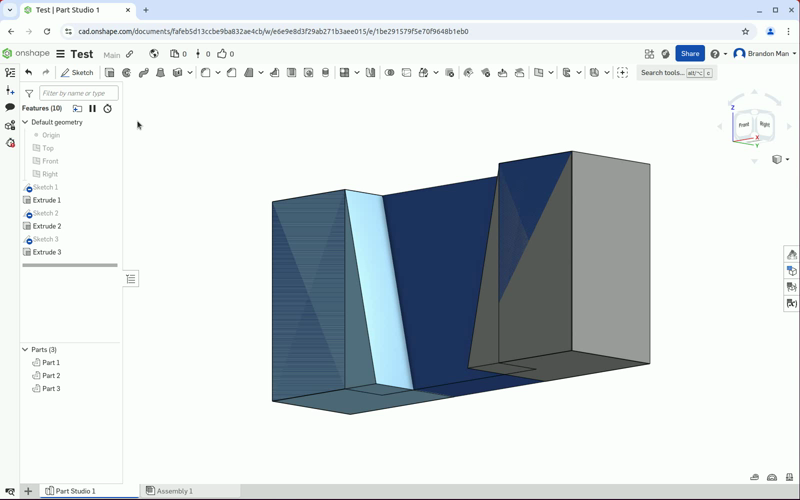
key(down, 3)
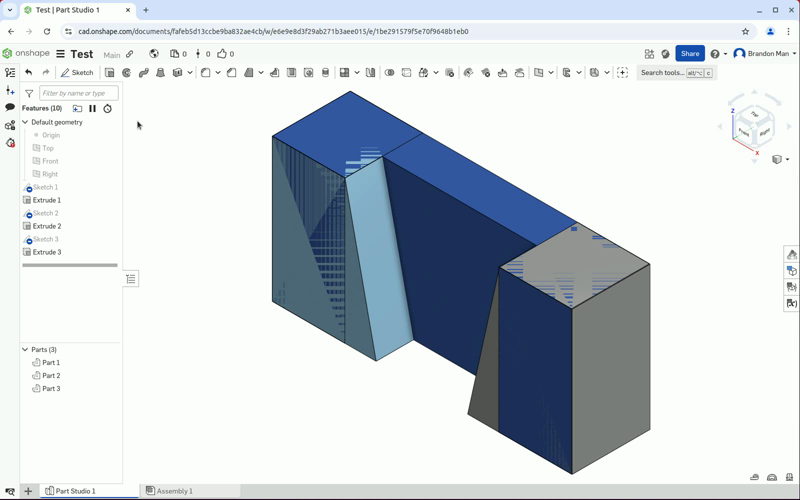
mouse_move(73, 189)
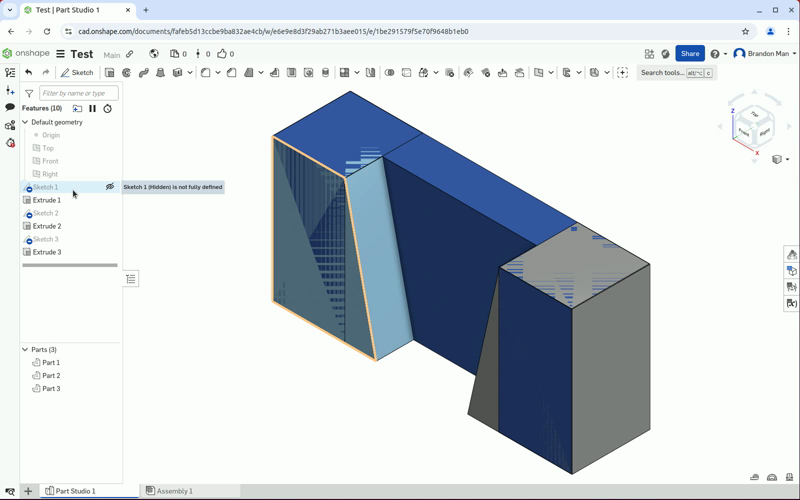
click(73, 189)